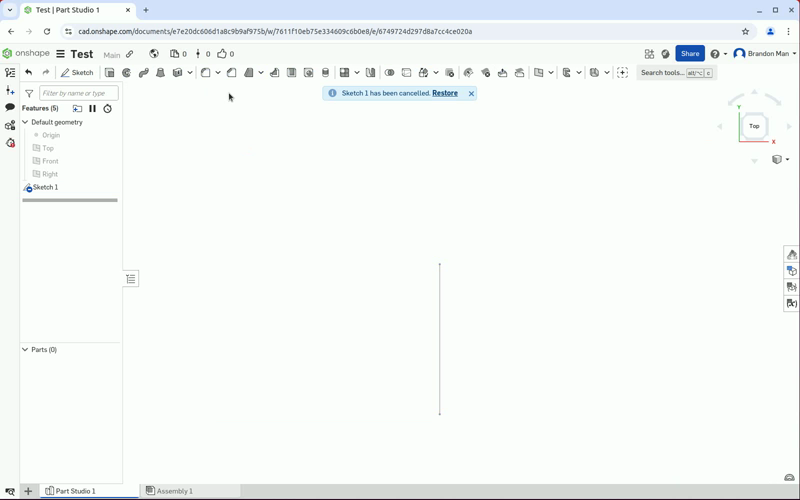
key(shift+h)
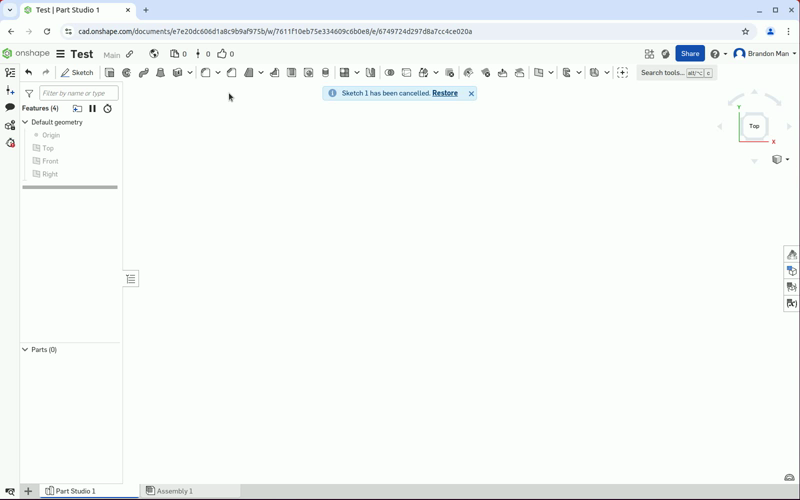
key(shift+s)
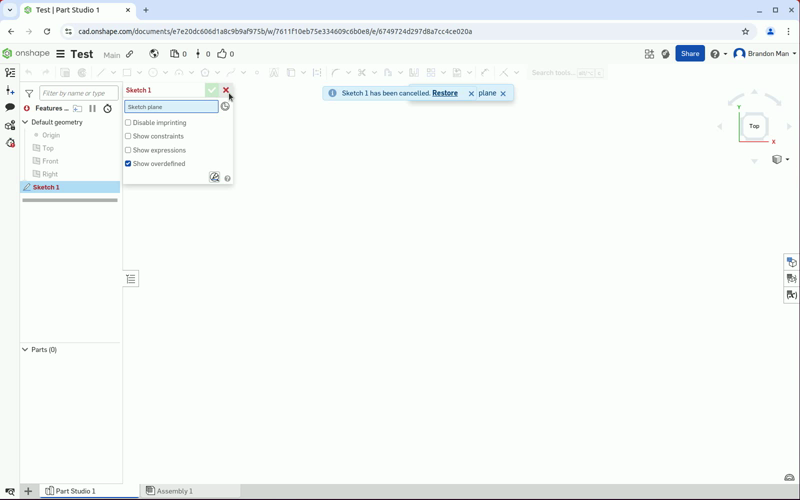
mouse_move(73, 150)
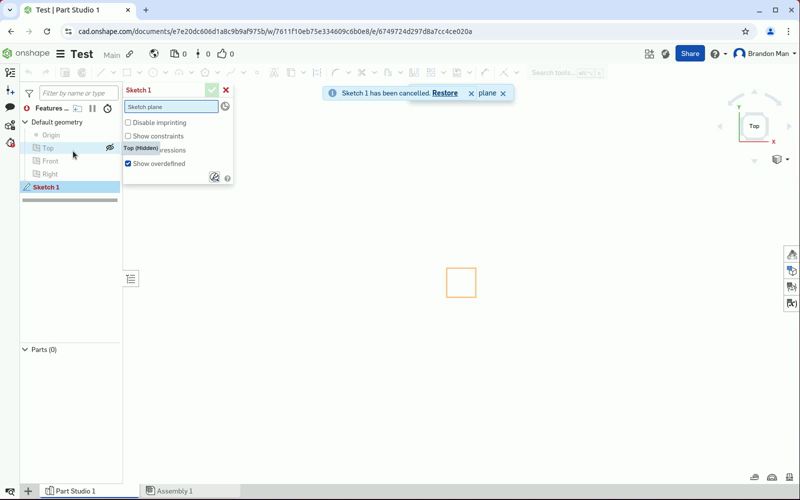
click(73, 150)
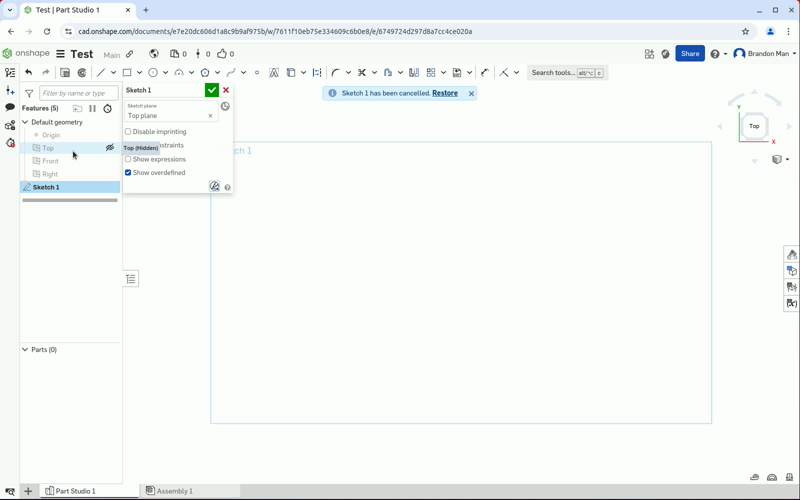
mouse_move(73, 352)
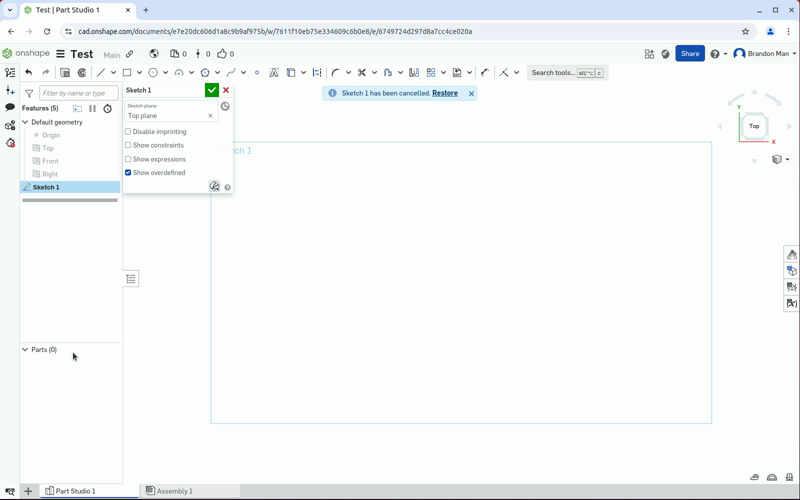
key(y)
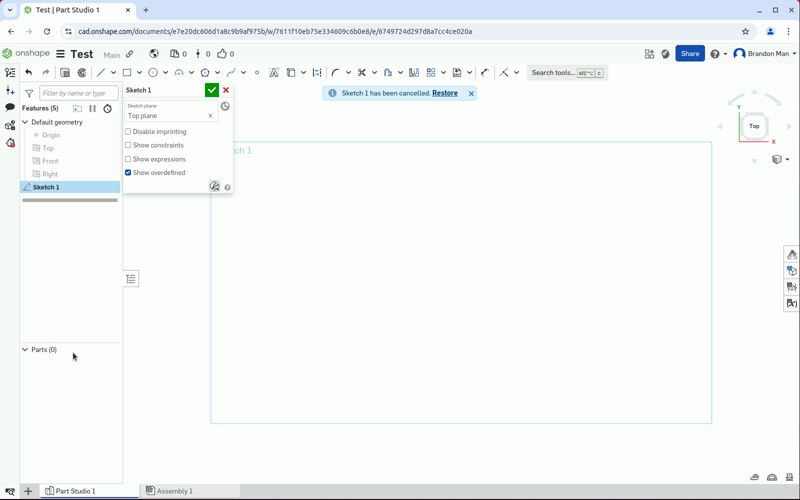
key(l)
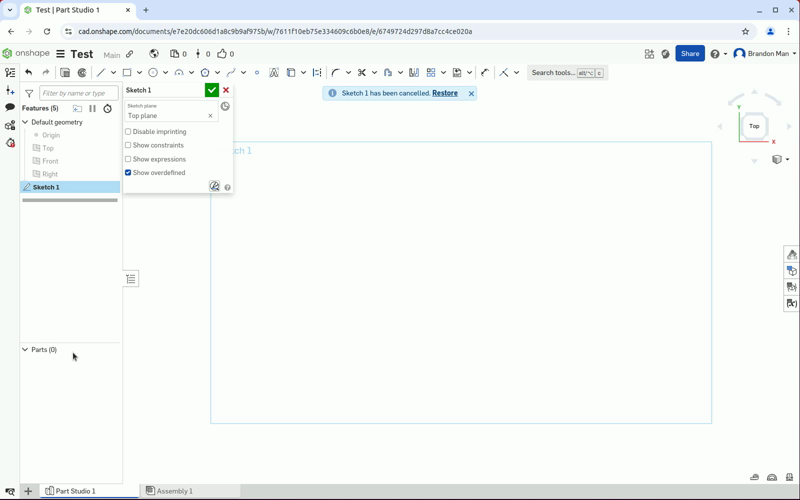
key_down(shift)
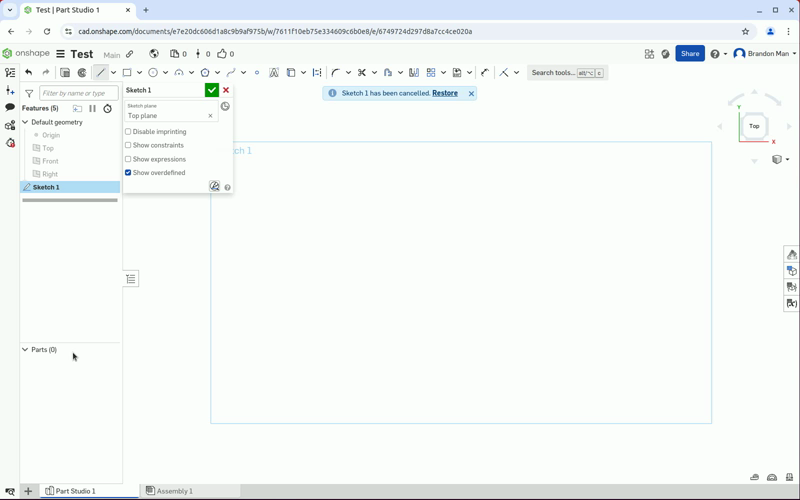
mouse_move(483, 343)
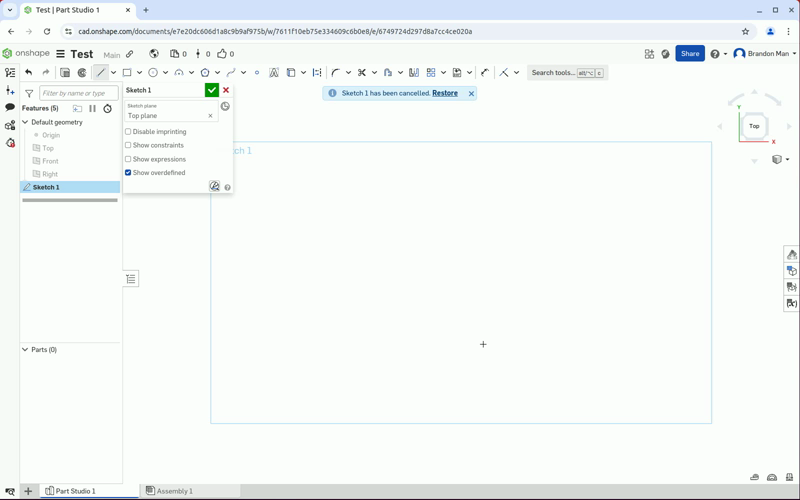
click(483, 343)
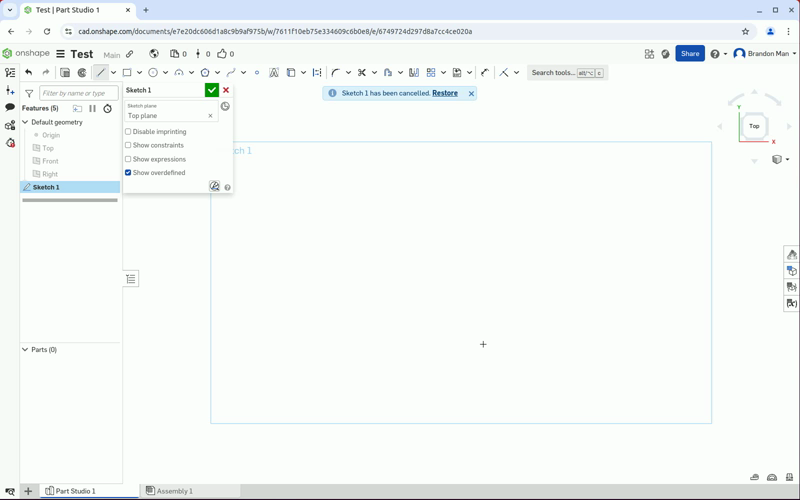
key_up(shift)
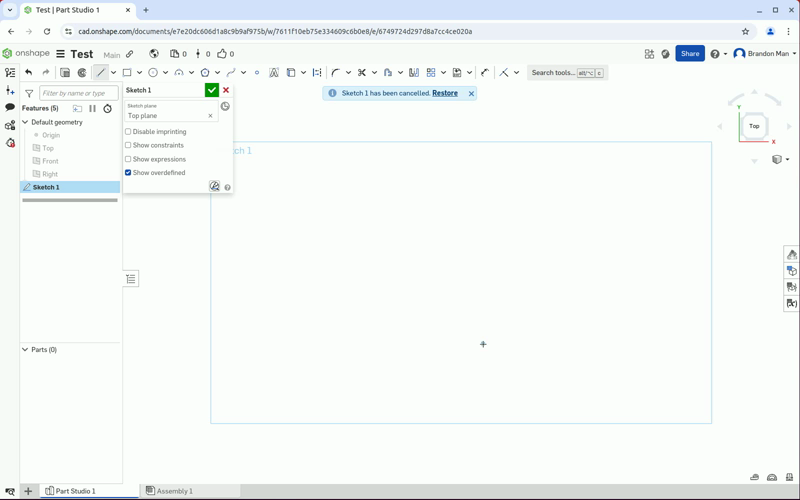
key_down(shift)
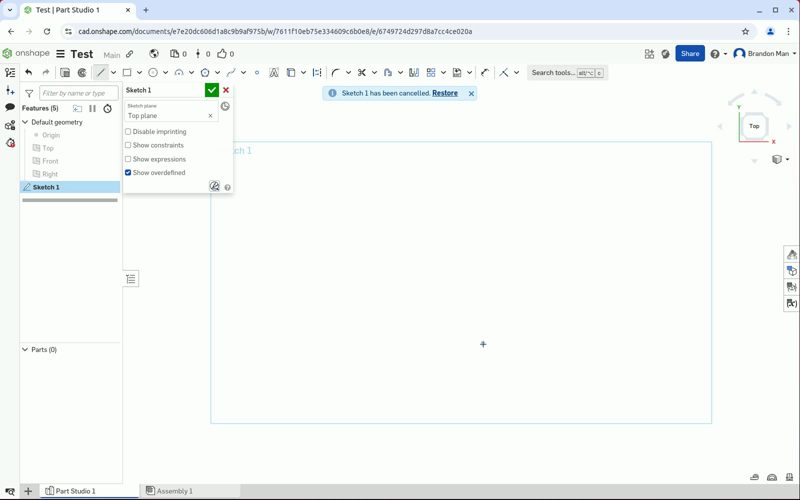
mouse_move(513, 343)
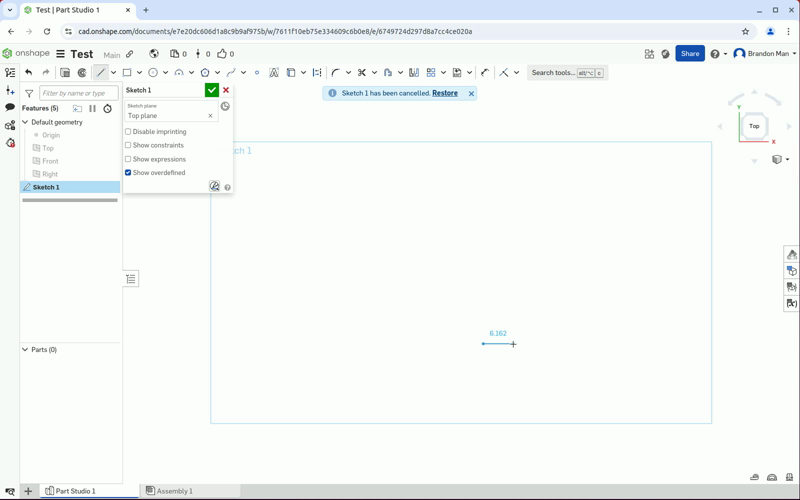
mouse_move(488, 353)
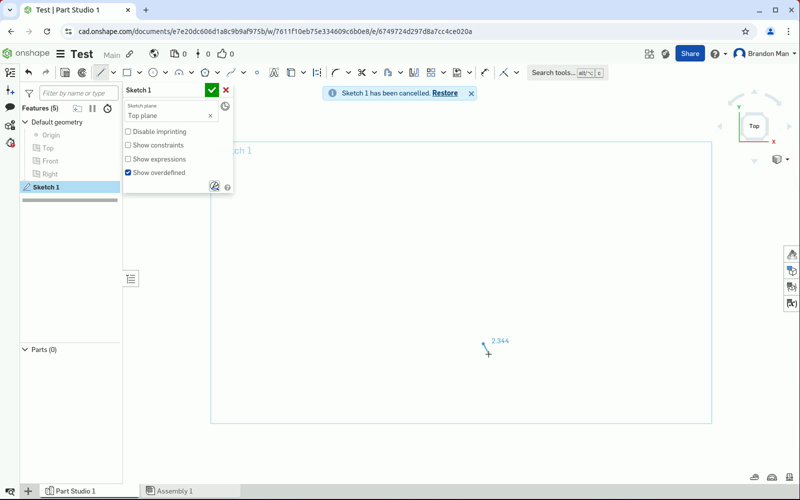
click(488, 353)
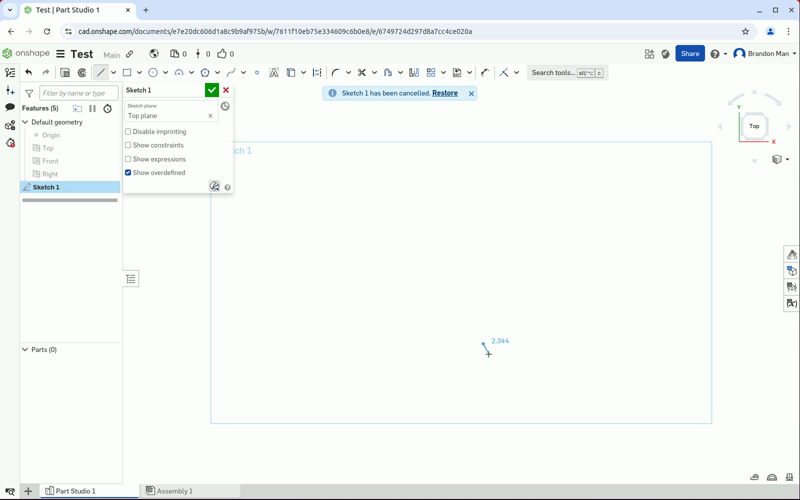
key_up(shift)
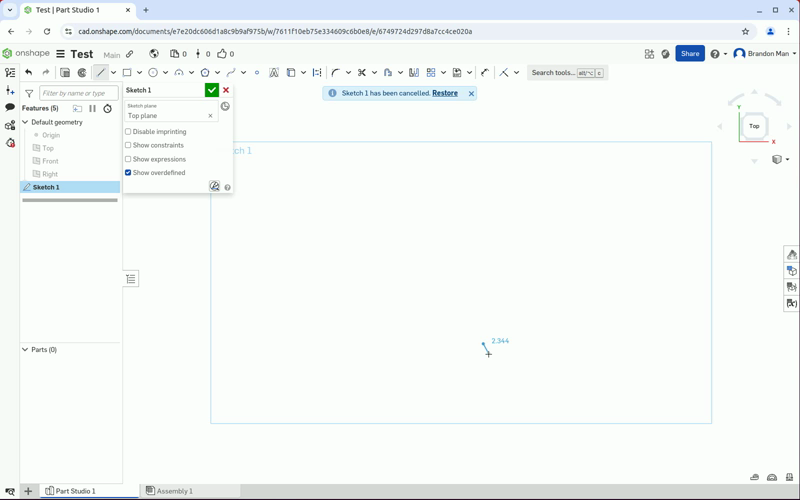
key_down(shift)
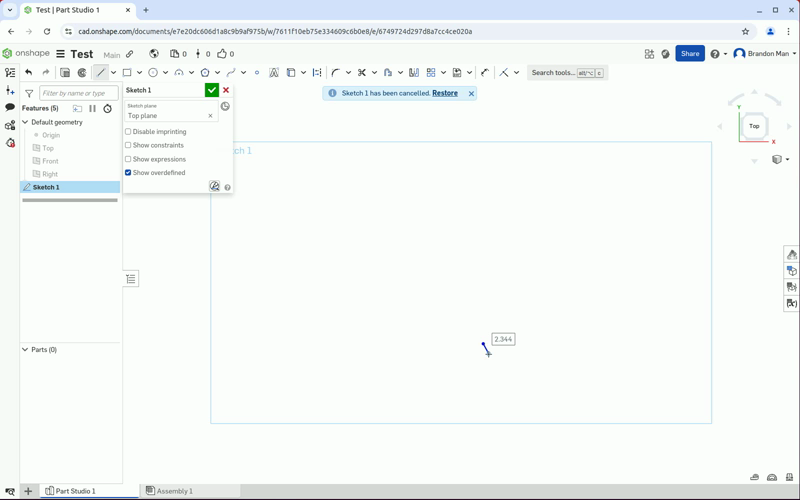
mouse_move(518, 353)
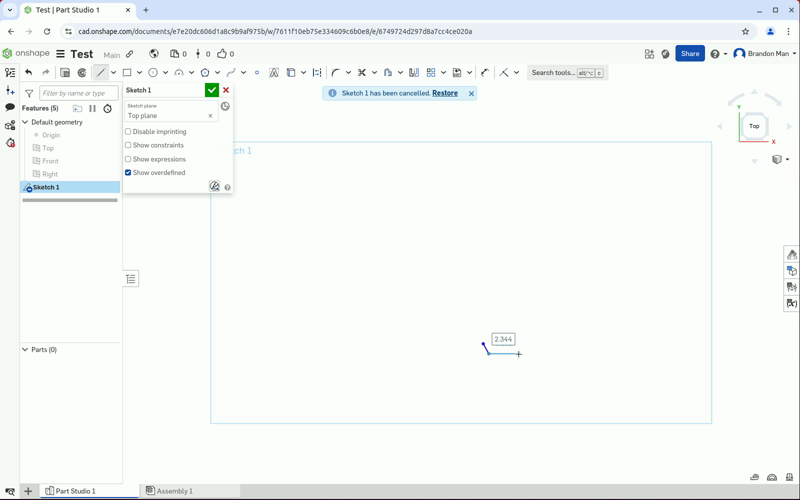
mouse_move(508, 342)
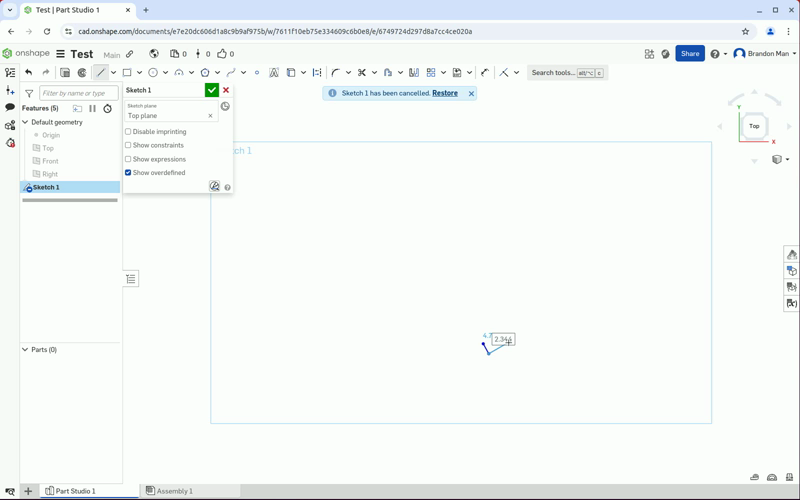
click(508, 342)
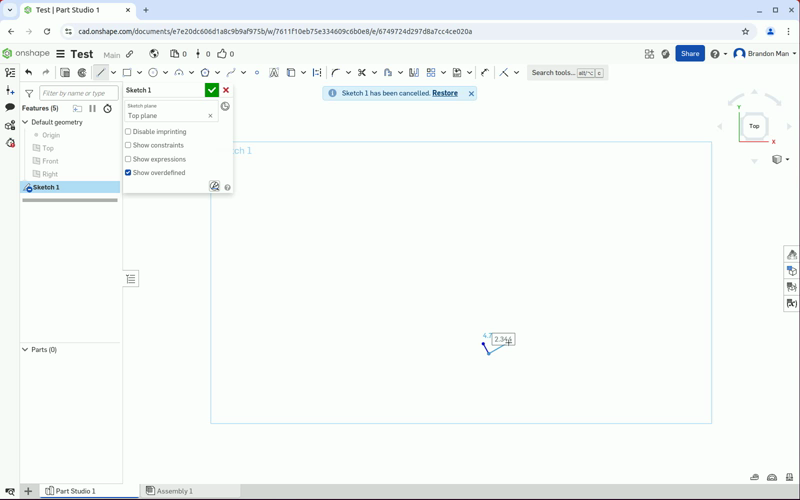
key_up(shift)
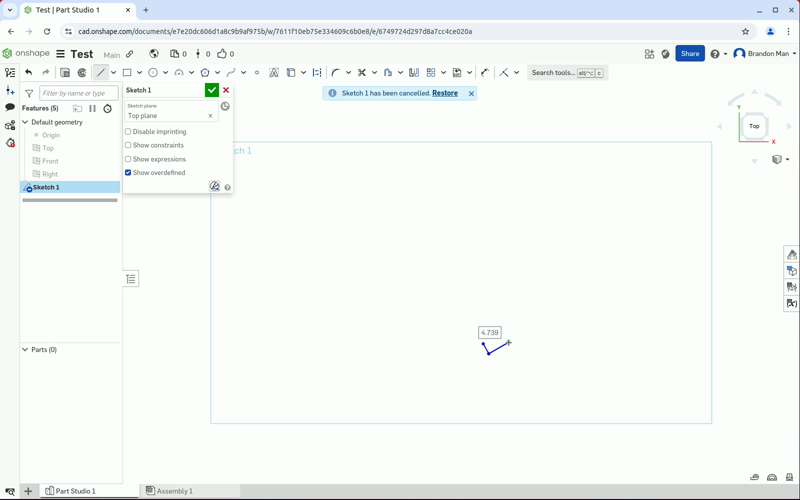
key_down(shift)
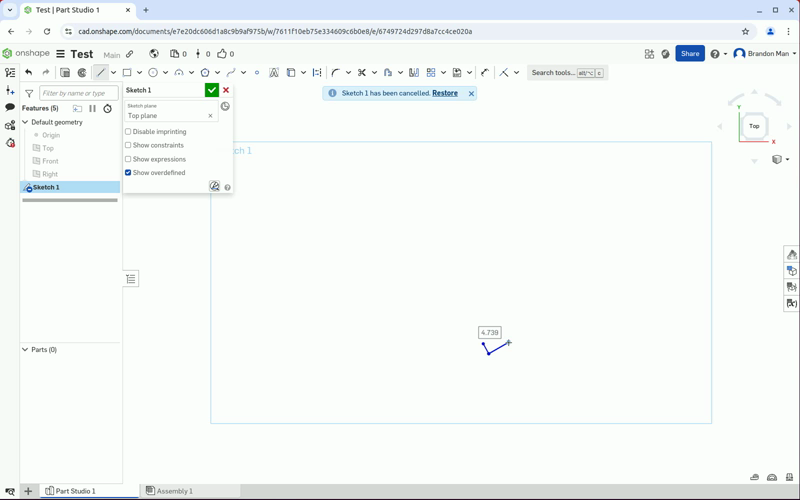
mouse_move(538, 342)
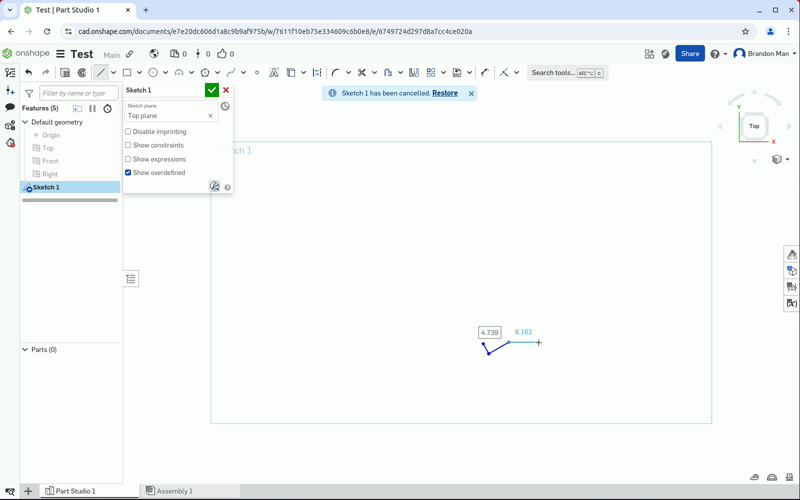
mouse_move(502, 332)
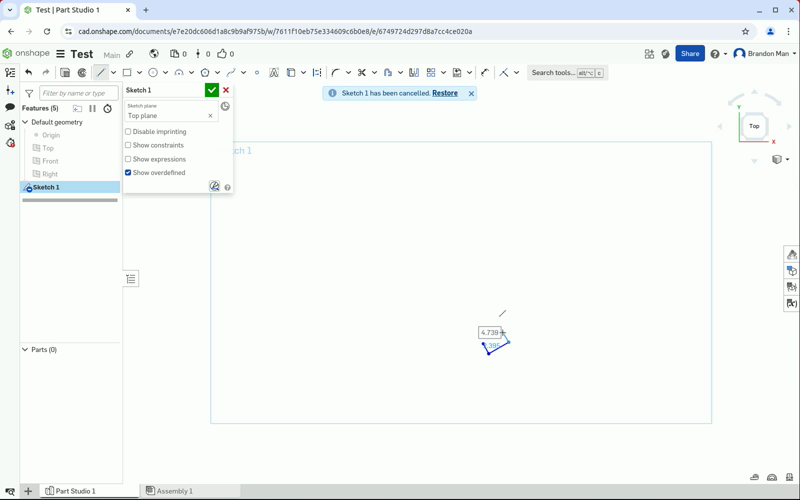
click(502, 332)
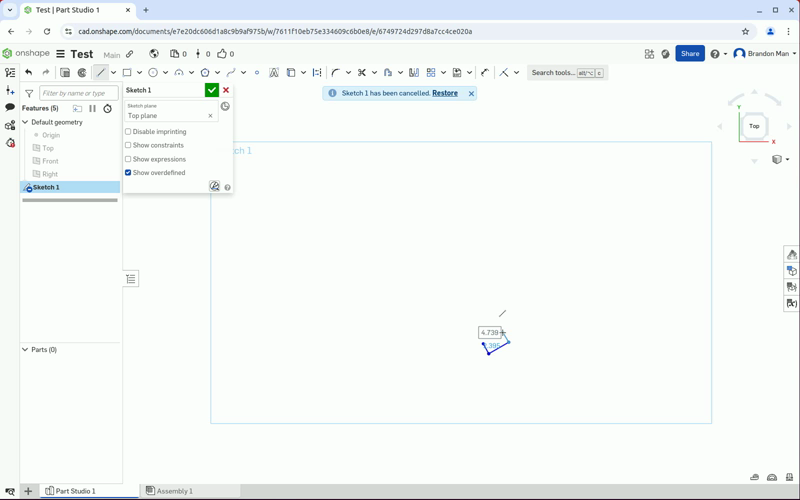
key_up(shift)
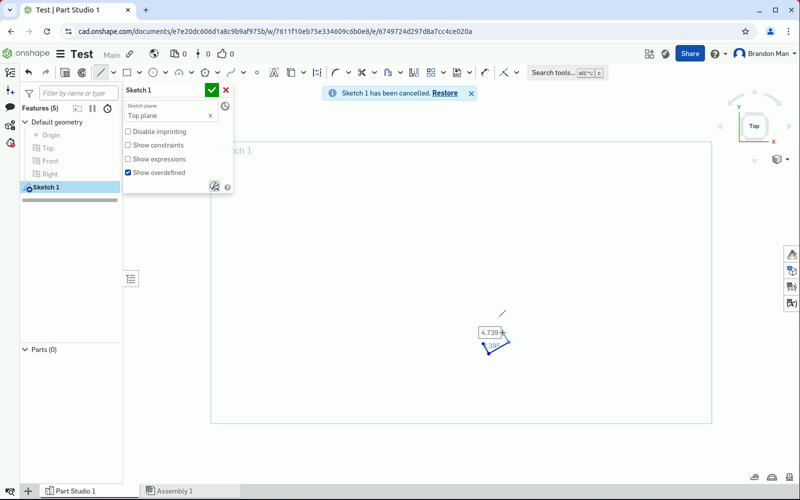
key_down(shift)
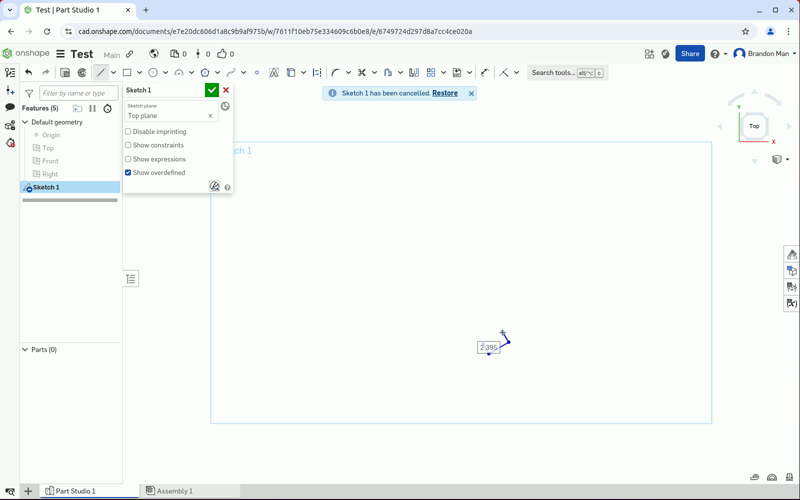
mouse_move(532, 332)
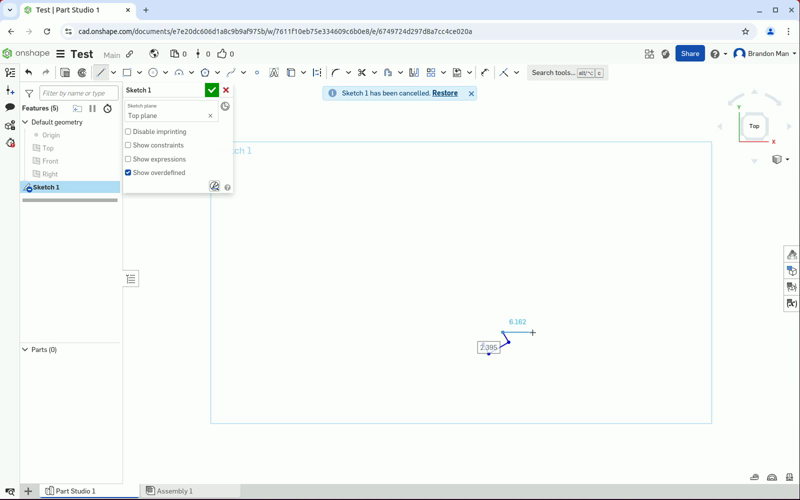
mouse_move(492, 338)
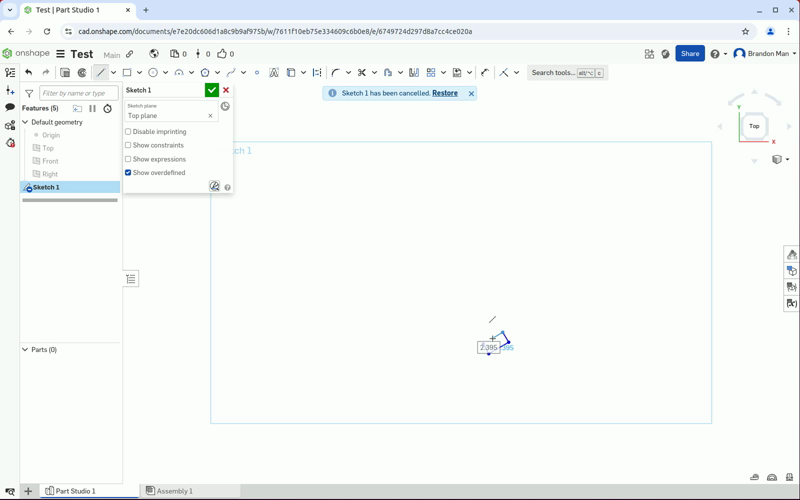
click(492, 338)
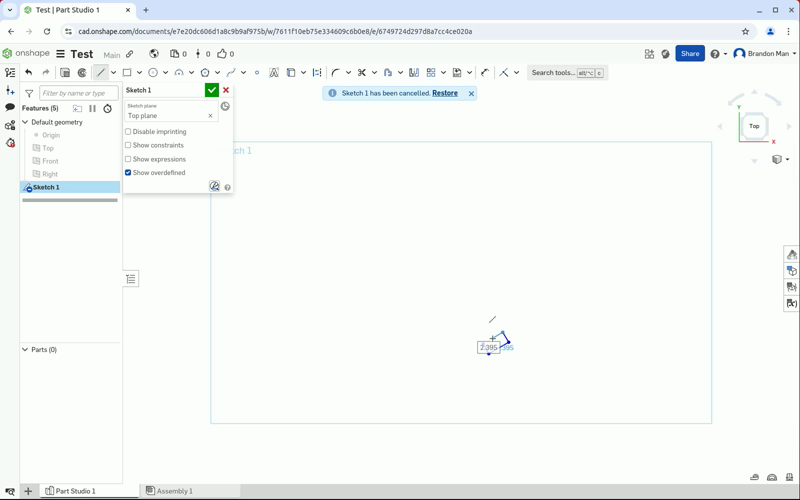
key_up(shift)
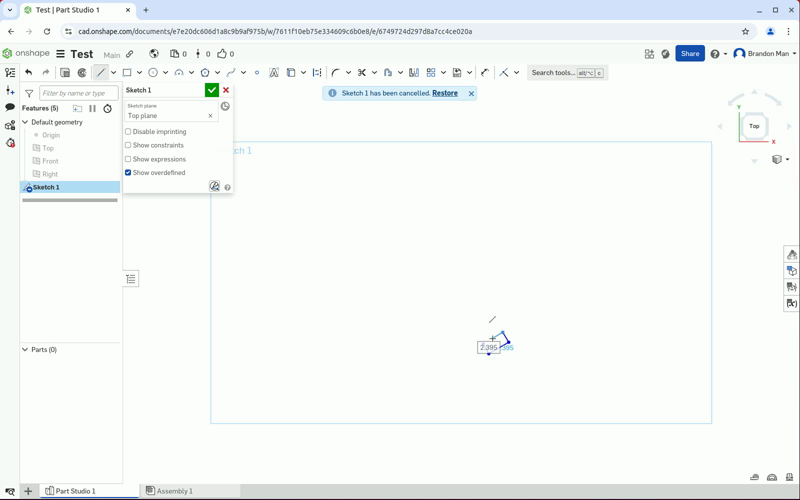
mouse_move(522, 338)
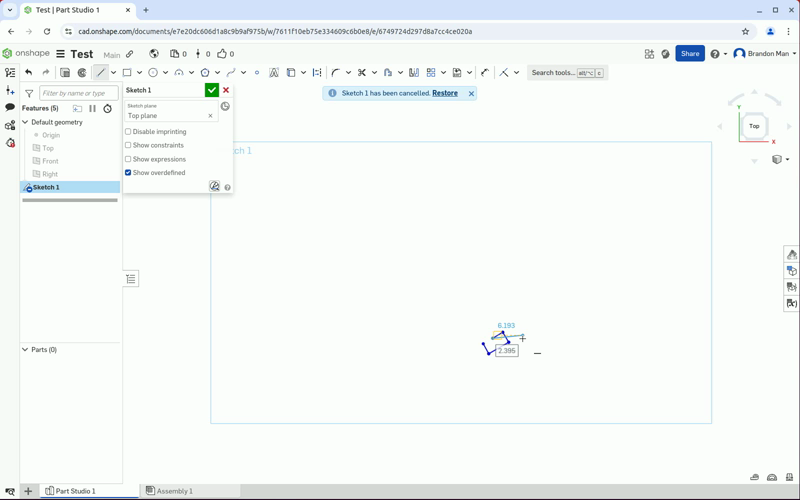
key_down(shift)
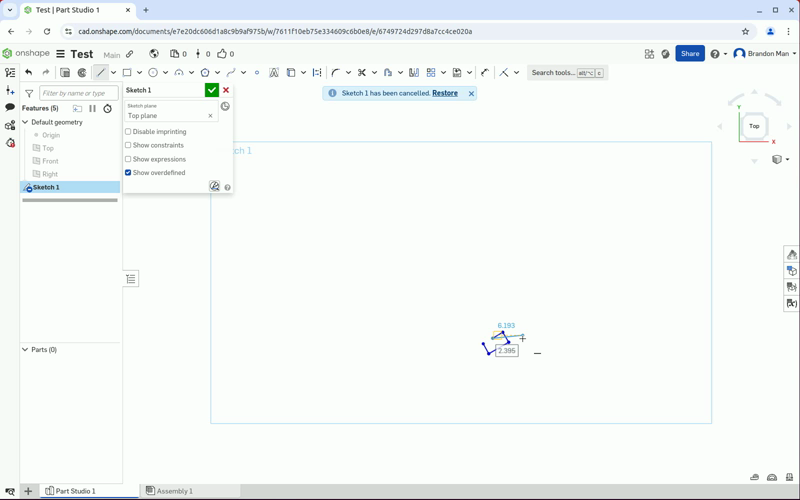
mouse_move(483, 343)
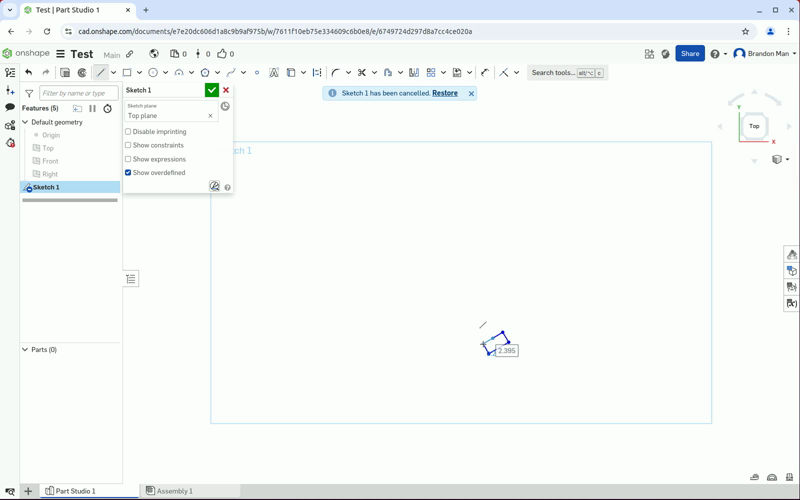
key_up(shift)
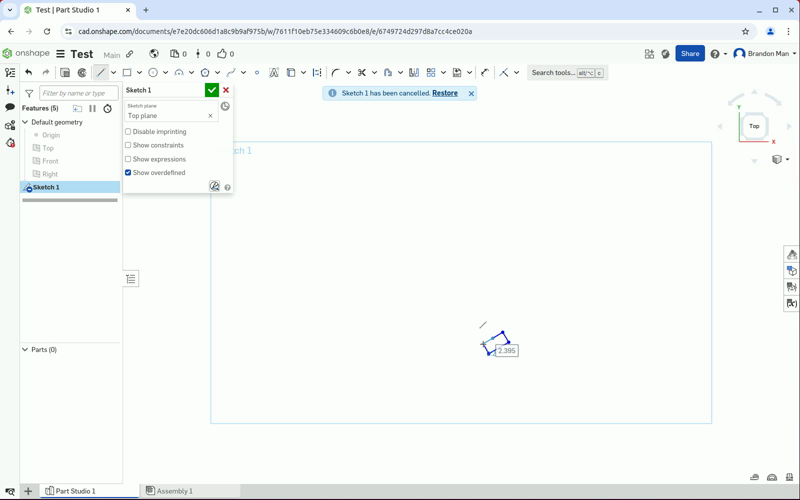
click(483, 343)
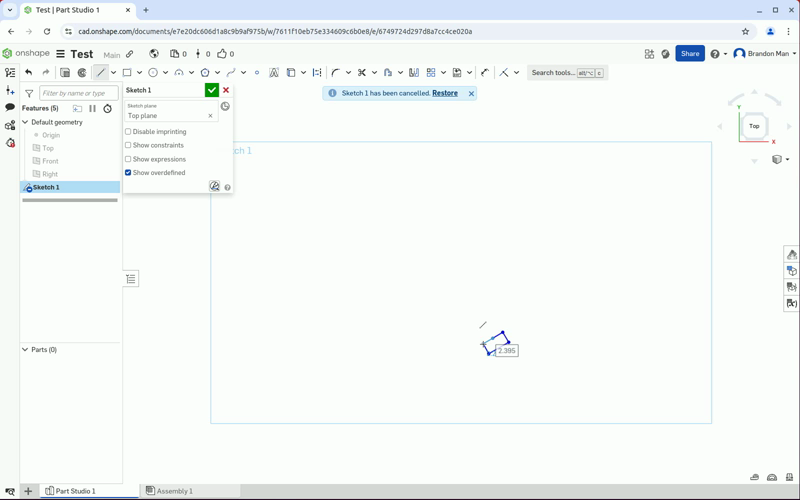
key(esc)
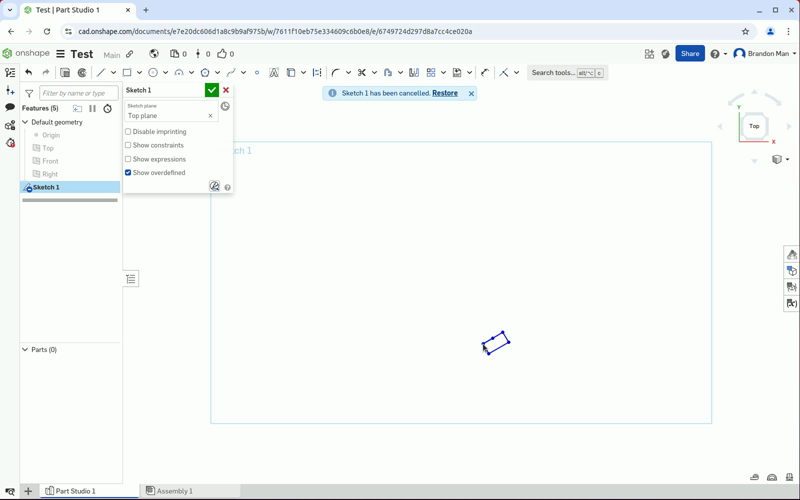
mouse_move(501, 345)
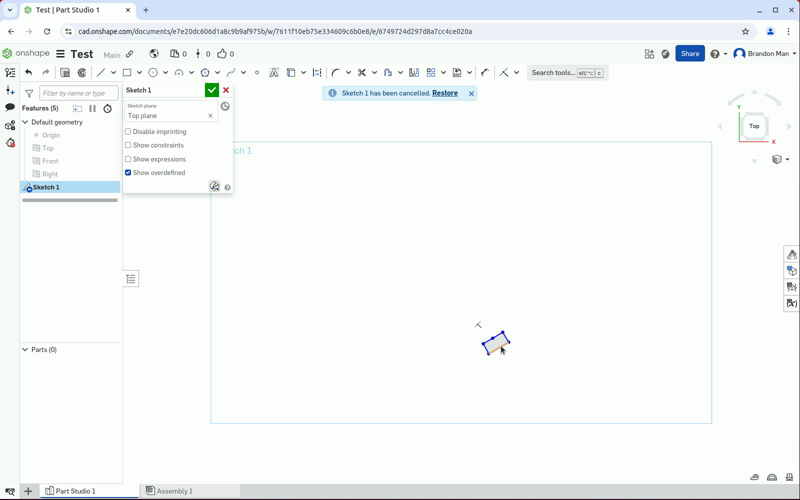
scroll(6)
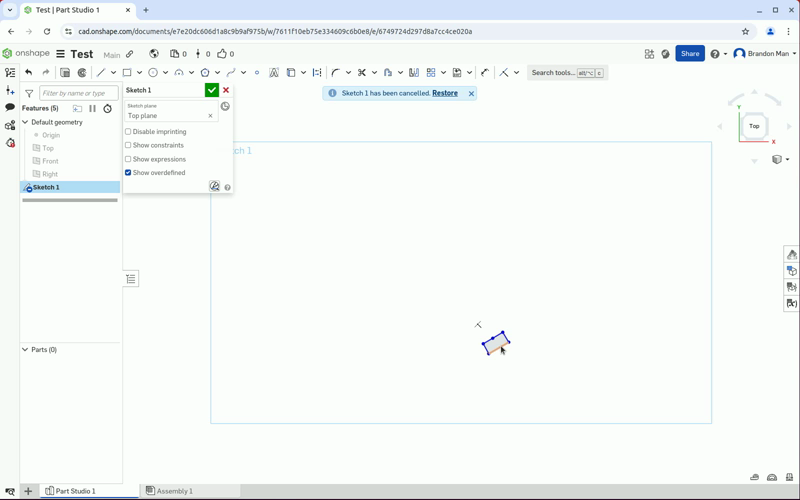
scroll(6)
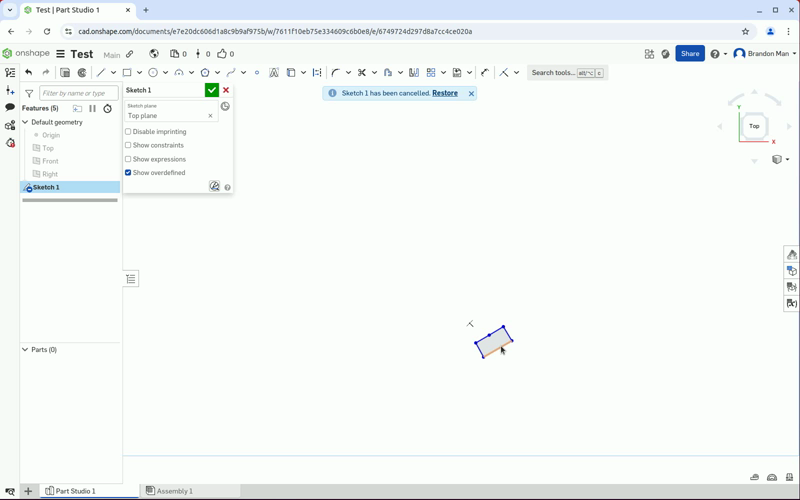
scroll(6)
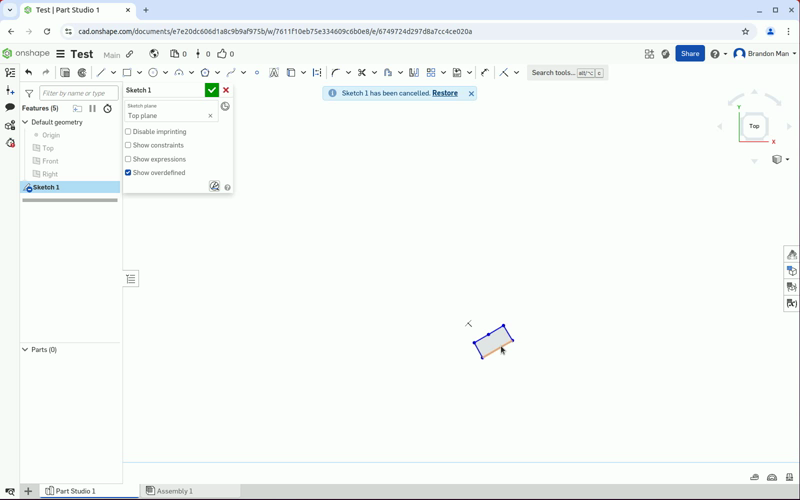
scroll(6)
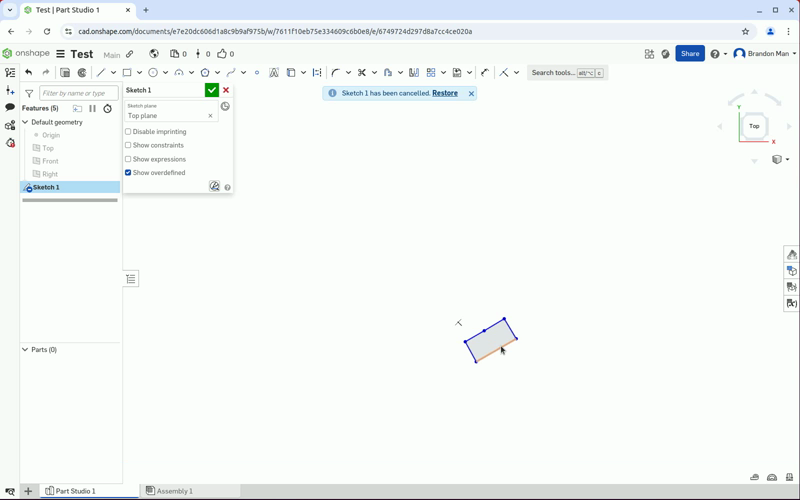
scroll(6)
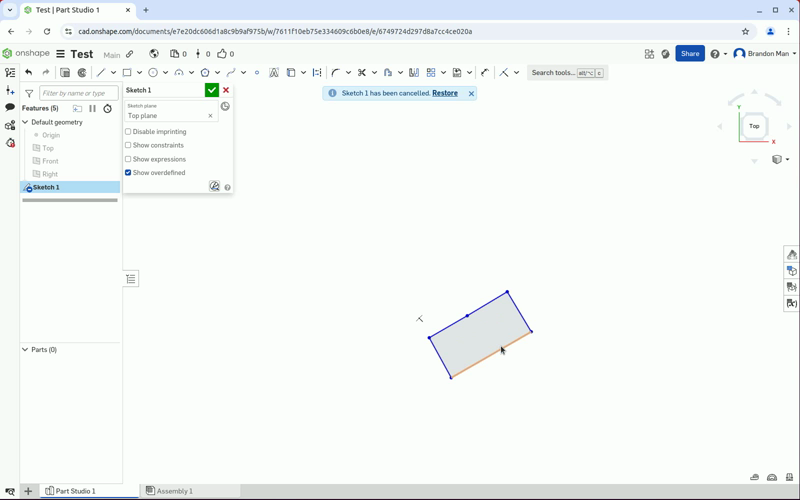
scroll(6)
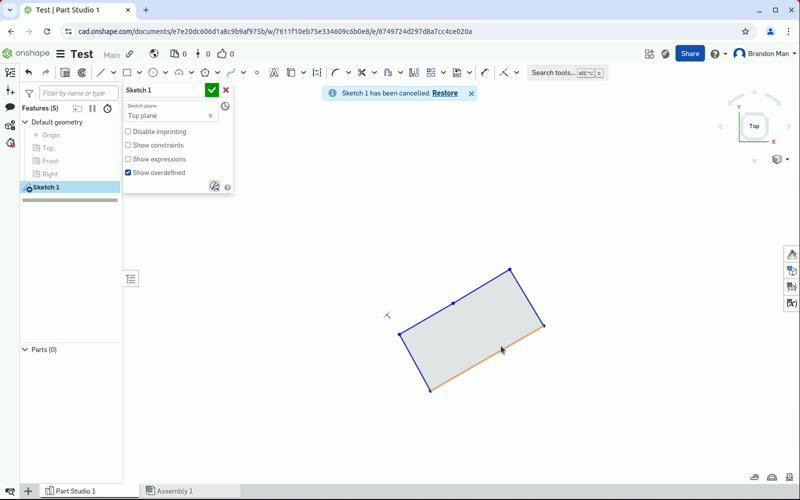
scroll(6)
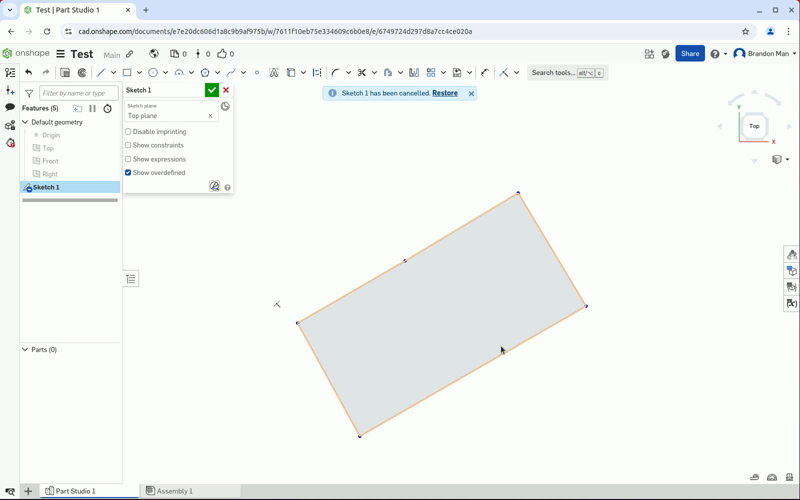
click(501, 345)
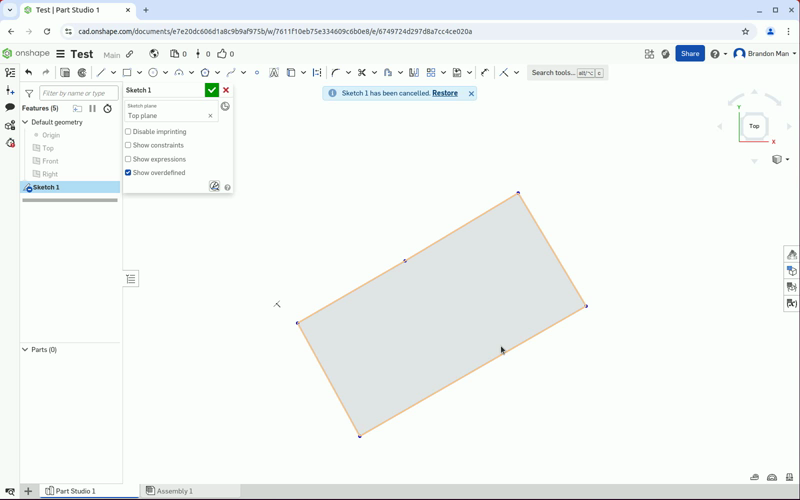
scroll(-6)
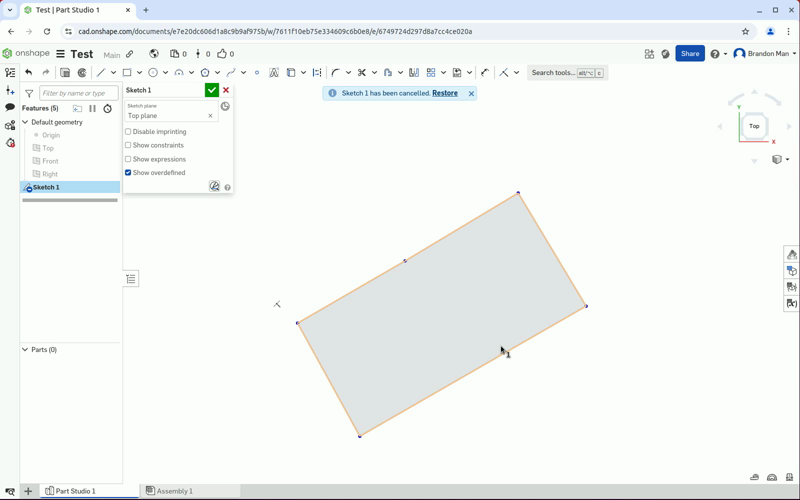
scroll(-6)
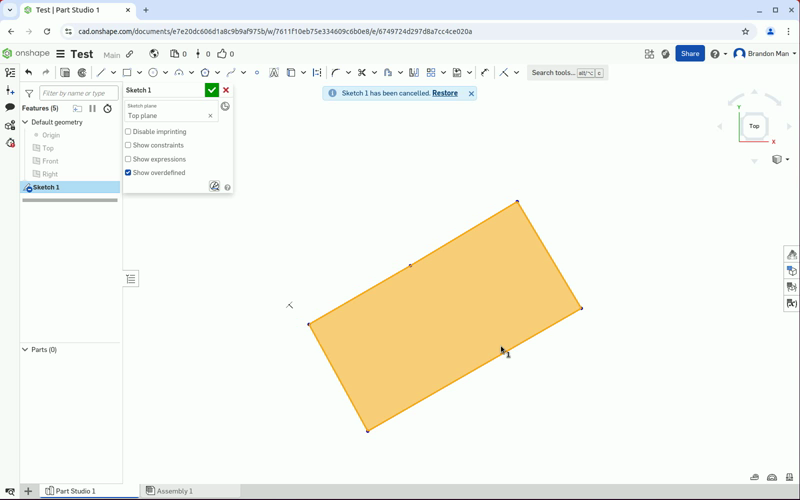
scroll(-6)
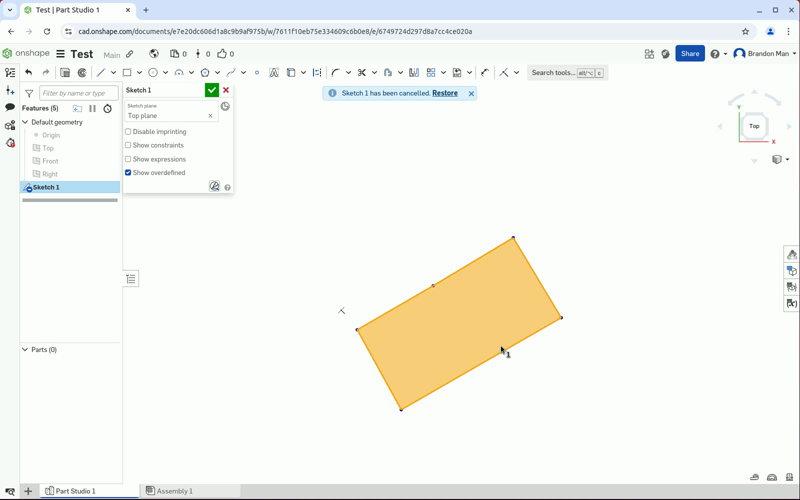
scroll(-6)
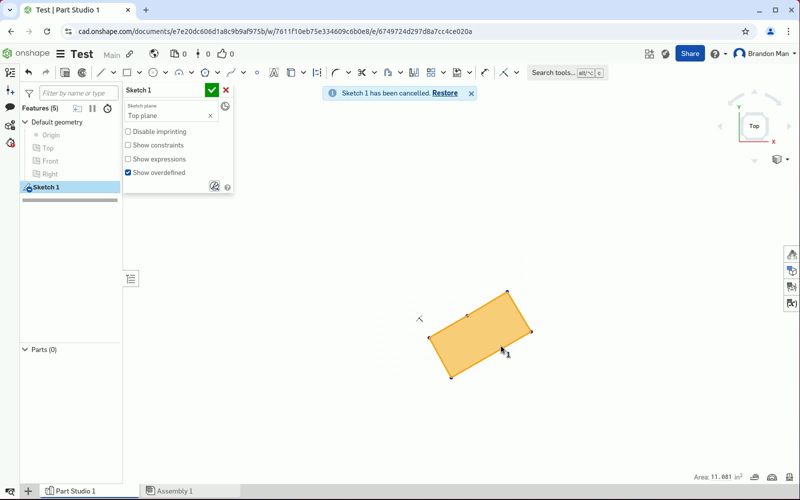
scroll(-6)
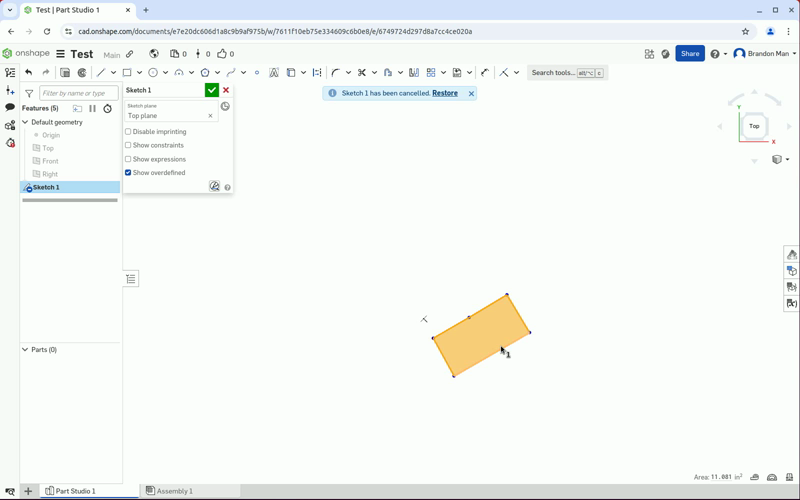
scroll(-6)
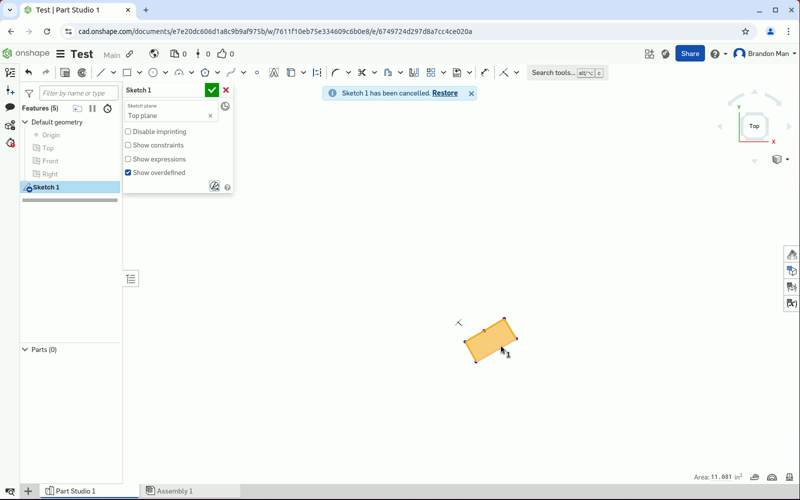
scroll(-6)
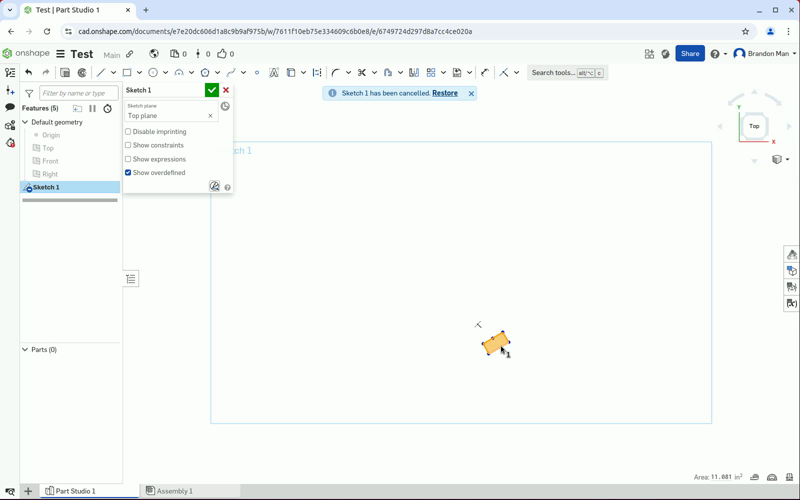
mouse_move(73, 352)
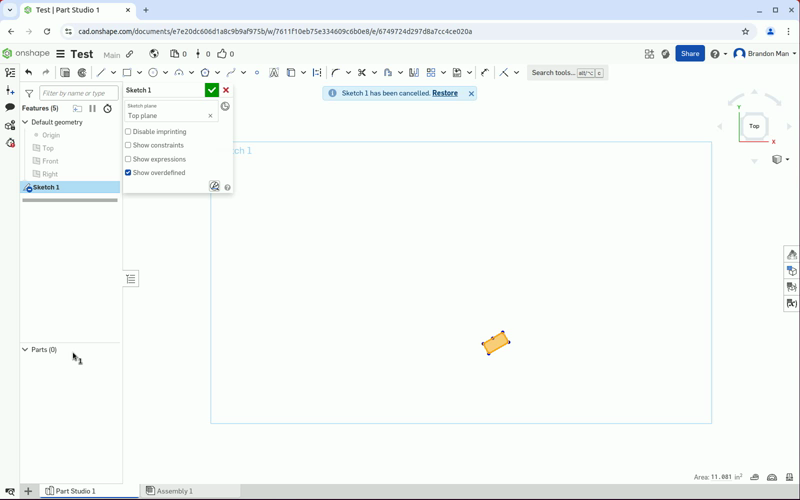
key(shift+y)
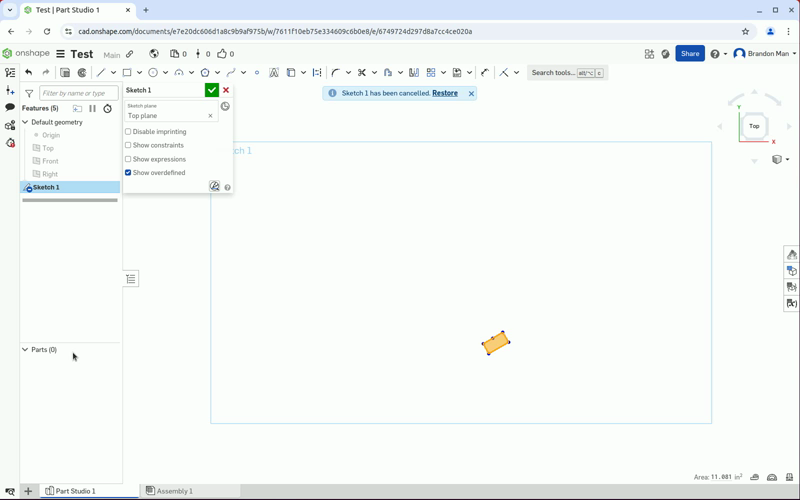
key(shift+e)
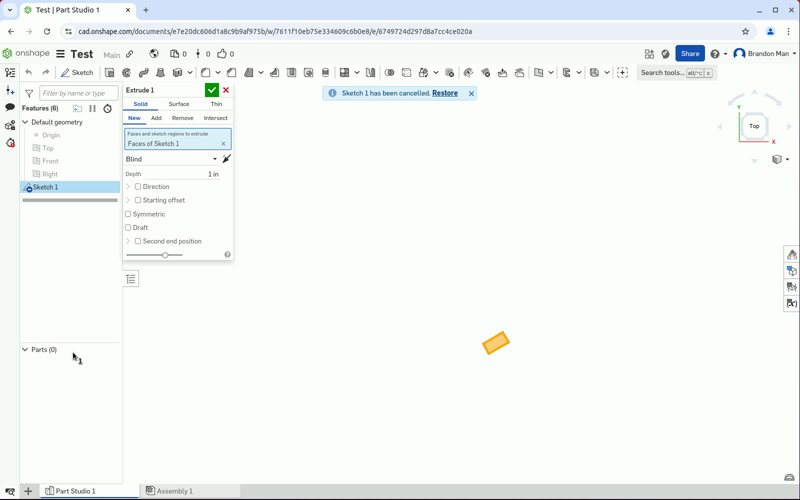
mouse_move(143, 106)
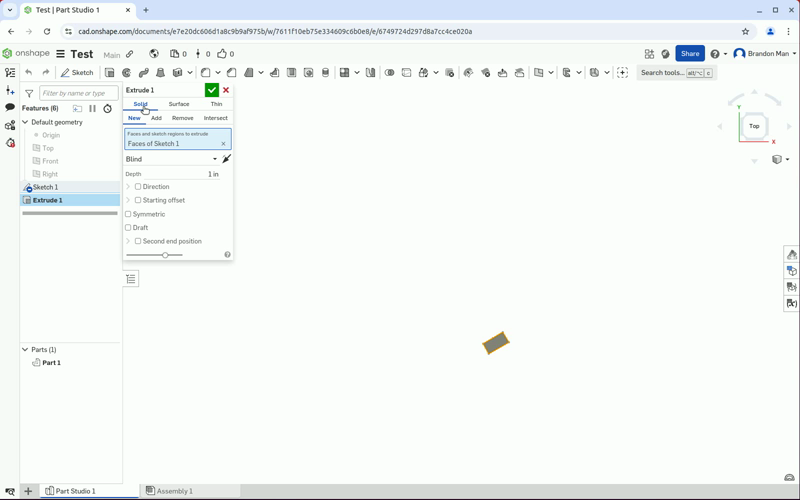
click(143, 106)
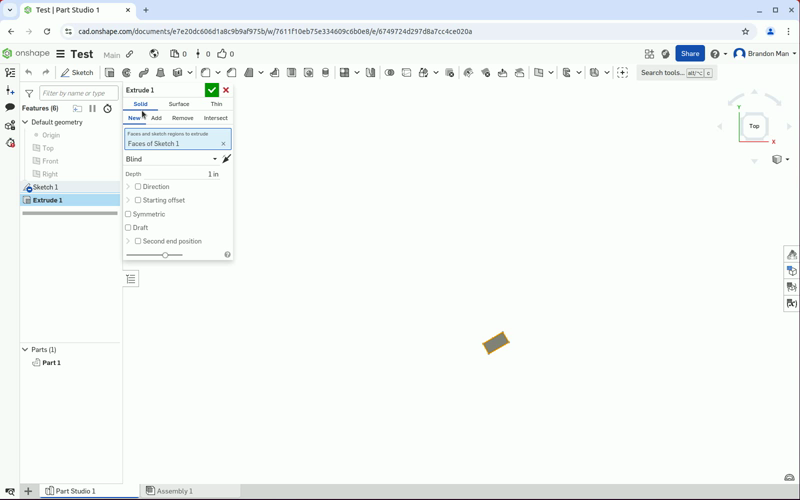
mouse_move(137, 120)
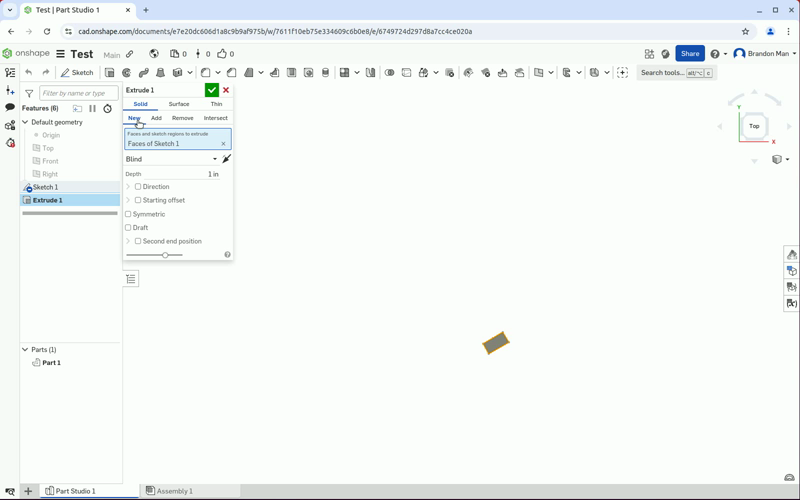
click(137, 120)
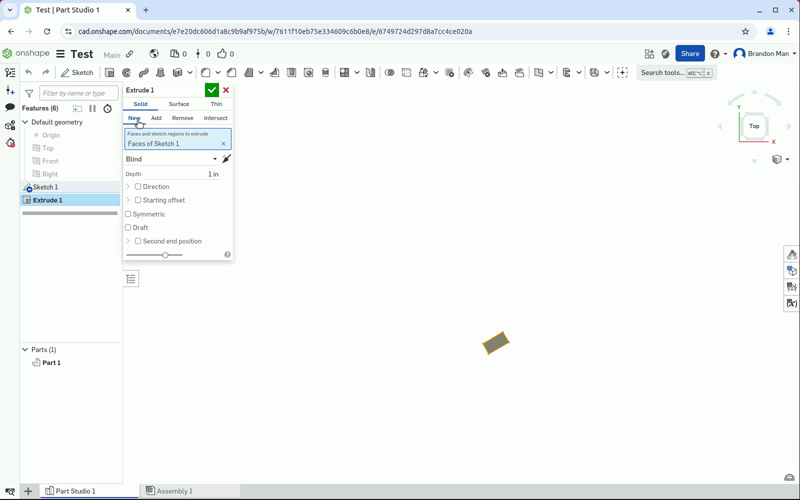
key(tab, 4)
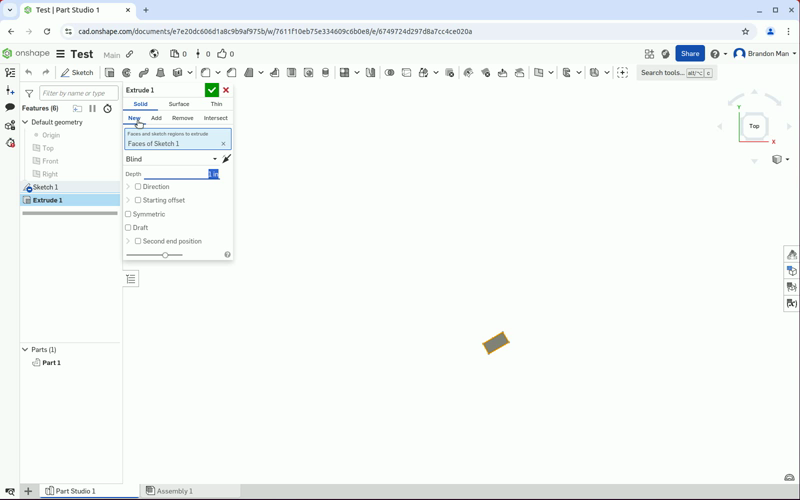
text(13.961)
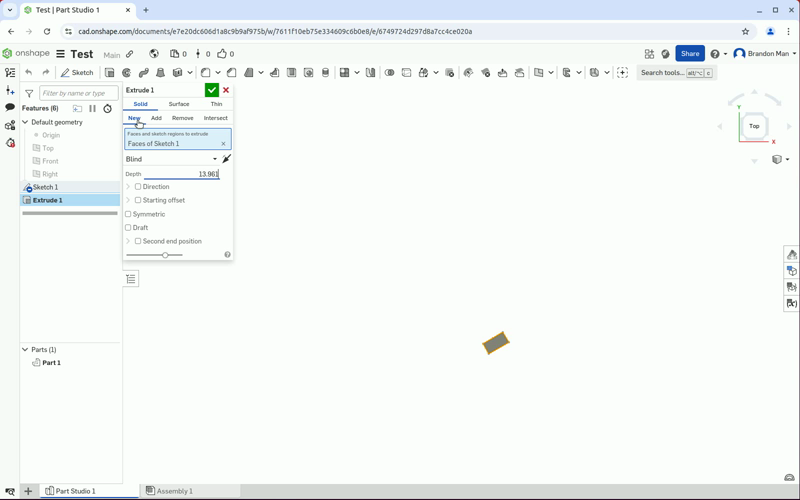
key(enter)
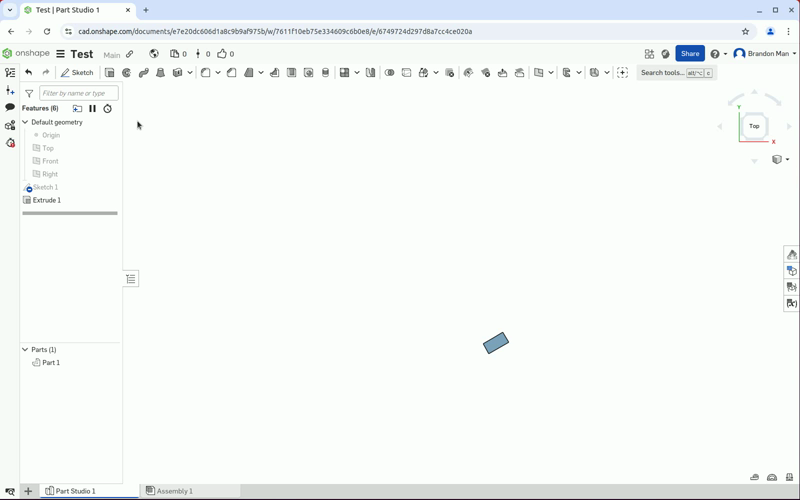
key(shift+h)
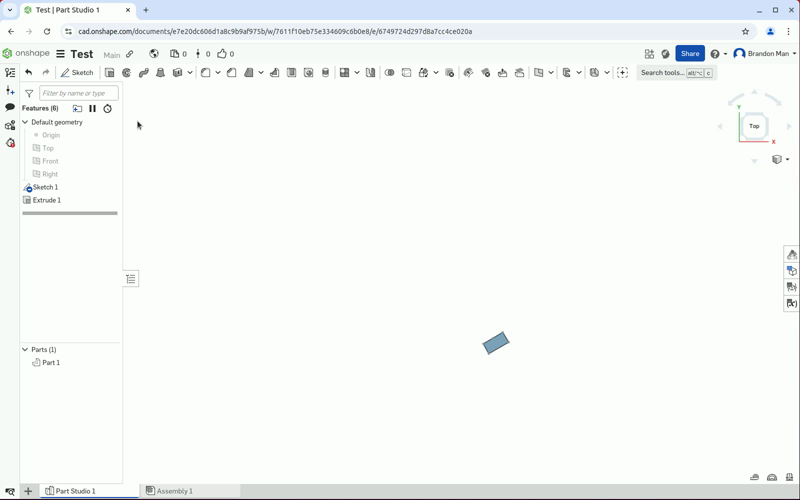
key(shift+h)
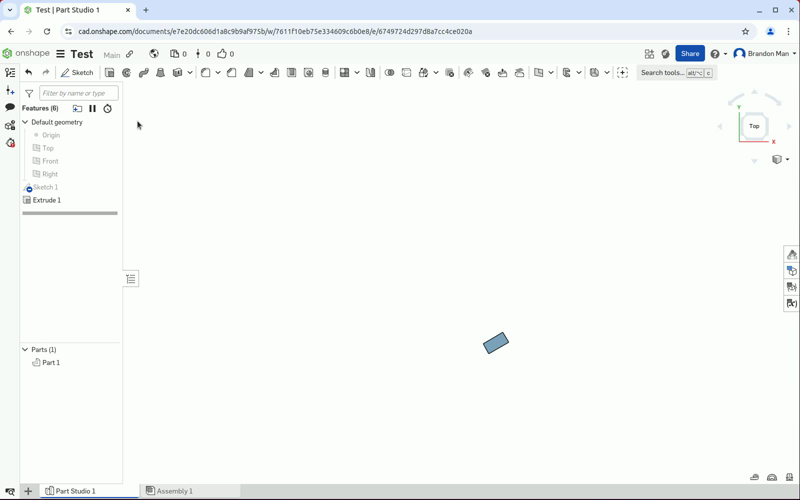
mouse_move(73, 189)
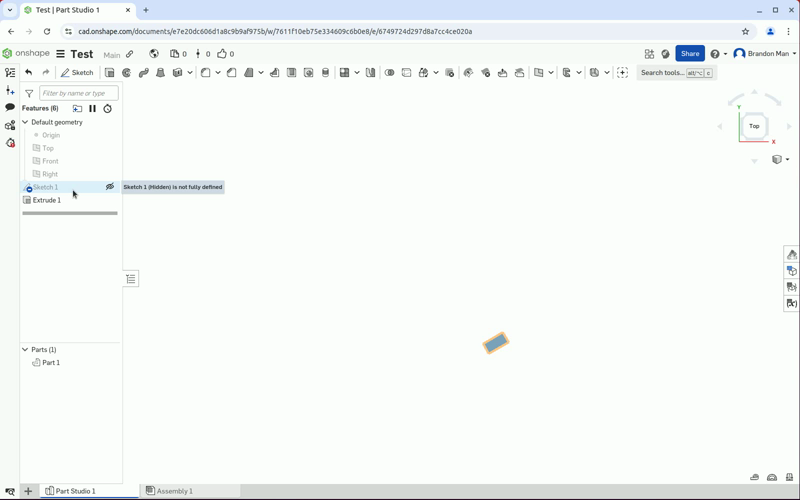
click(73, 189)
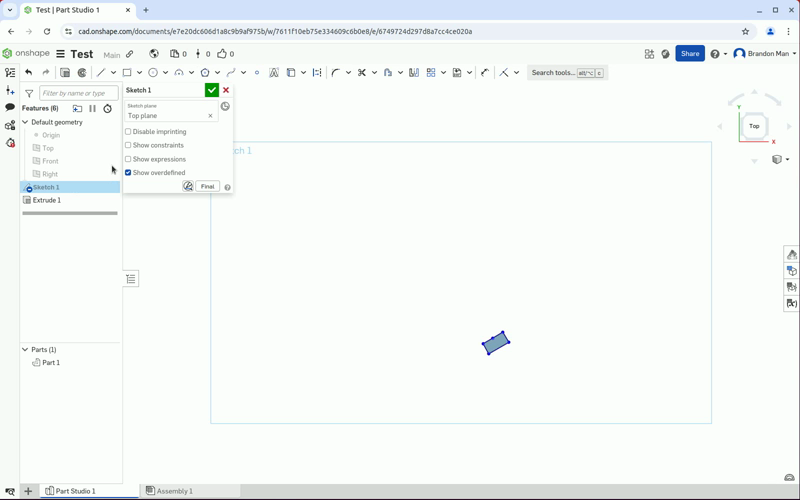
mouse_move(229, 92)
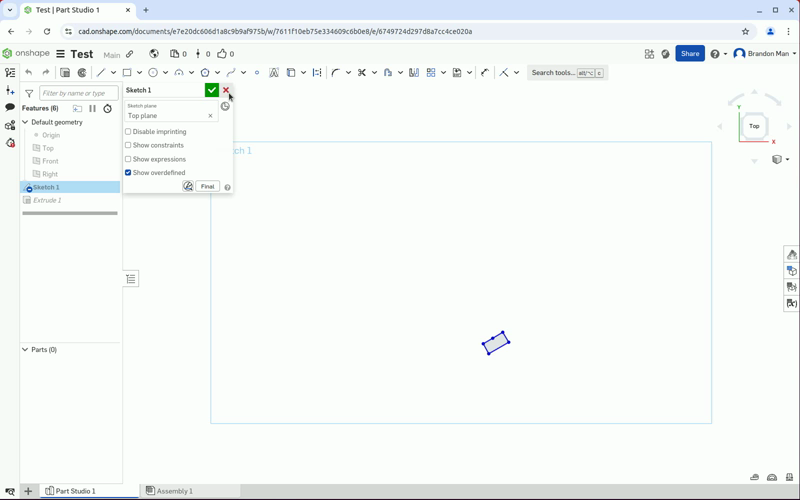
click(229, 92)
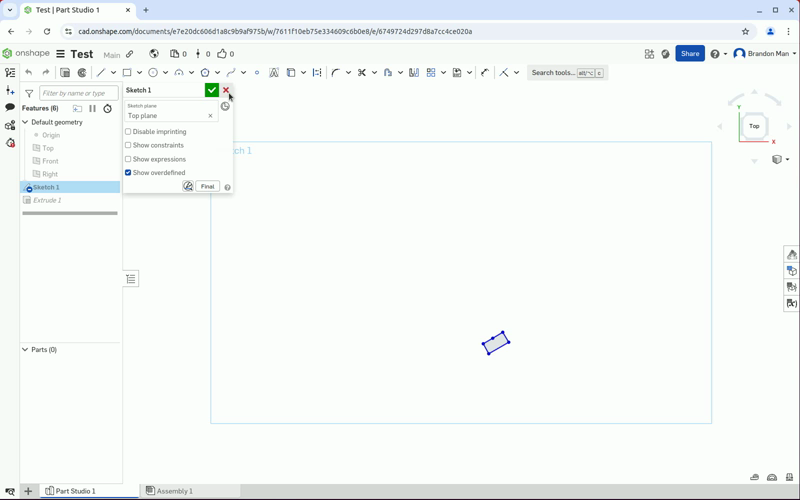
key(shift+s)
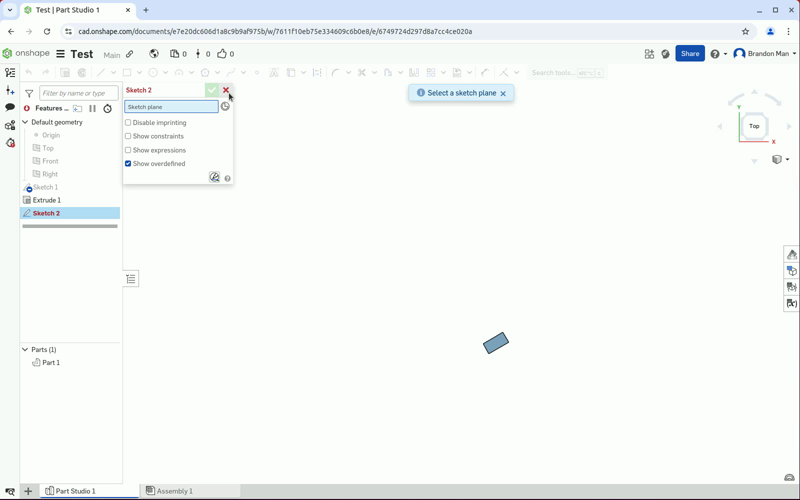
mouse_move(73, 150)
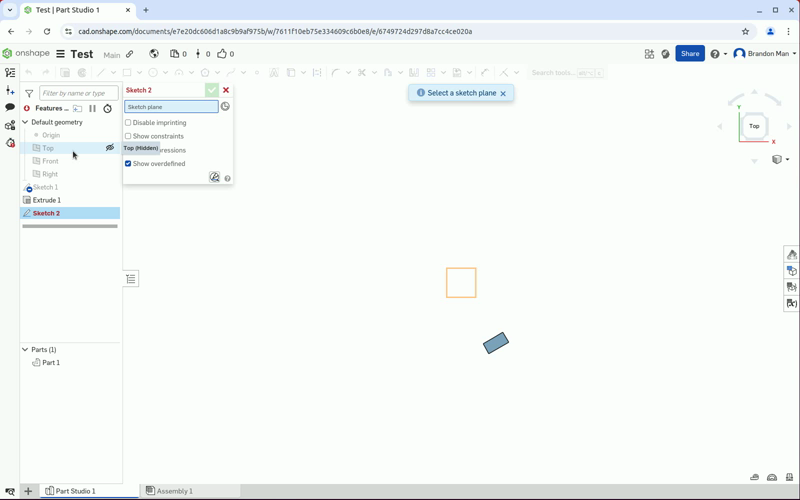
click(73, 150)
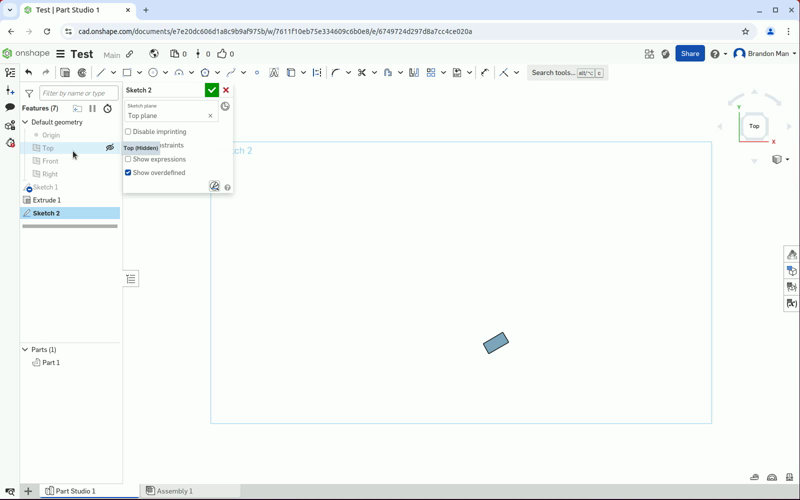
mouse_move(73, 352)
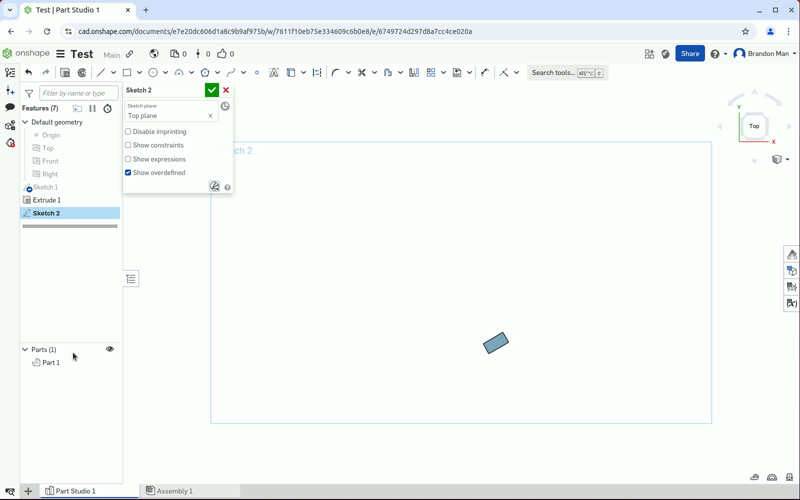
key(y)
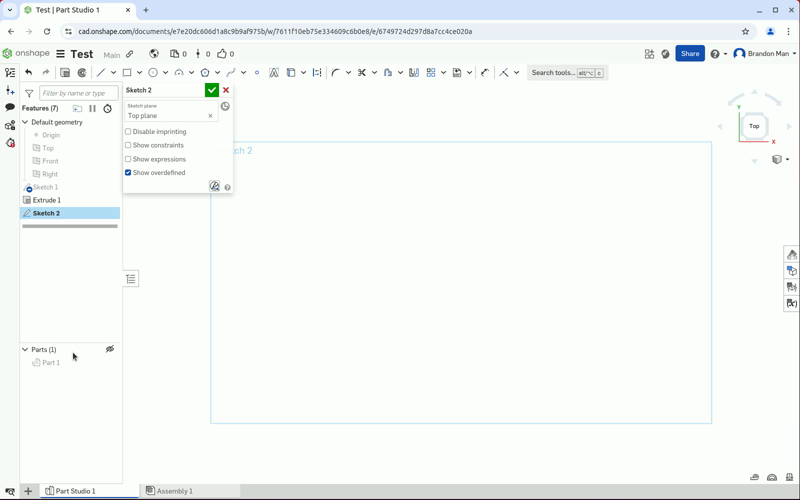
key(l)
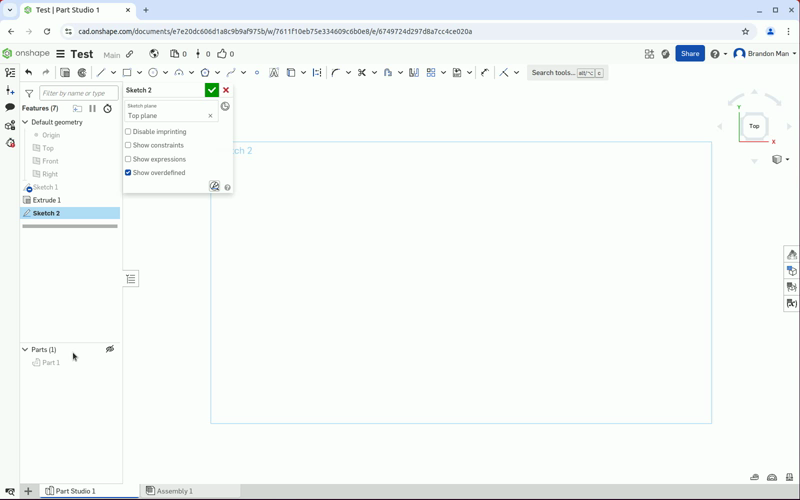
key_down(shift)
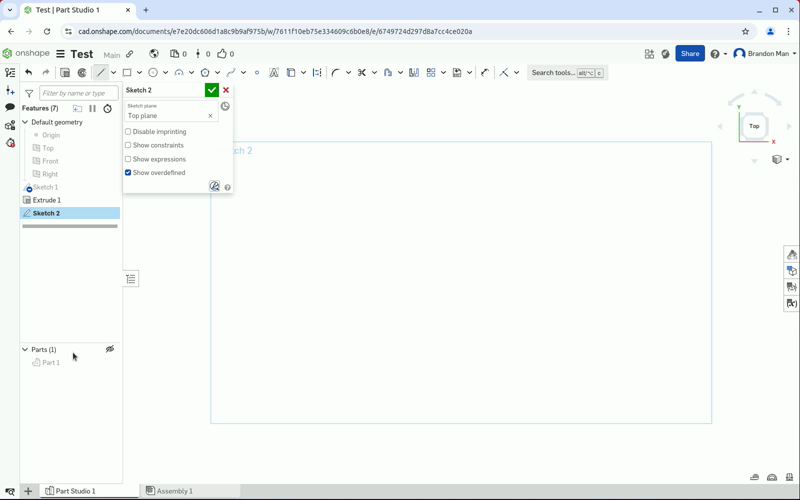
mouse_move(483, 222)
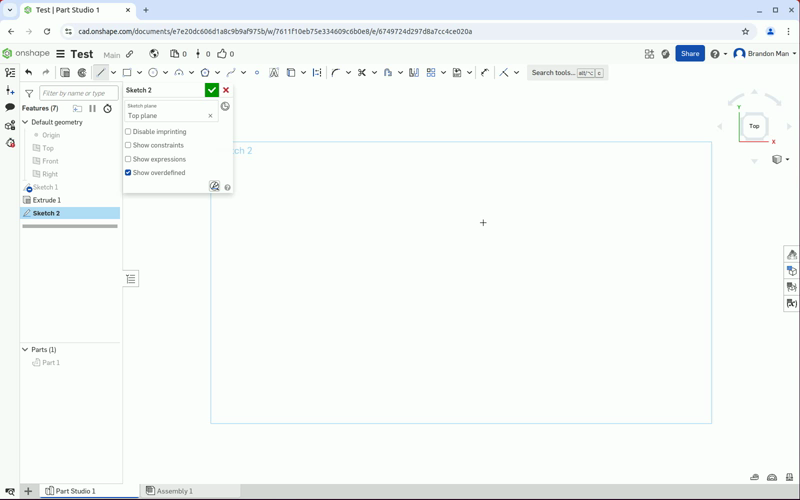
click(483, 222)
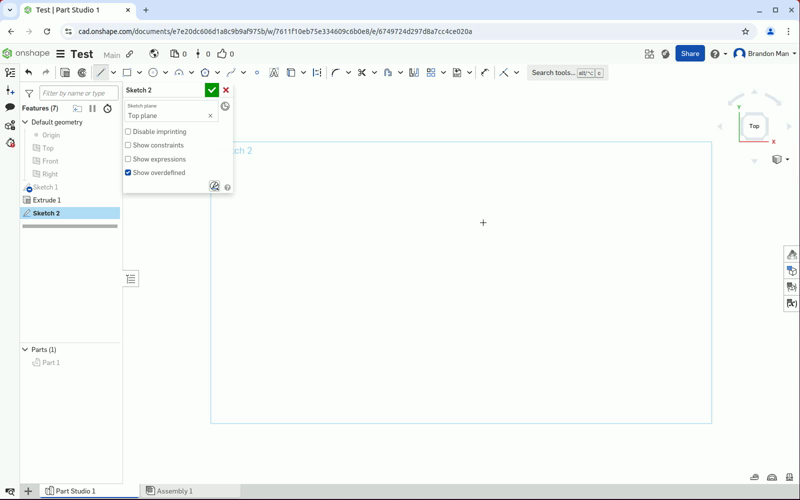
key_up(shift)
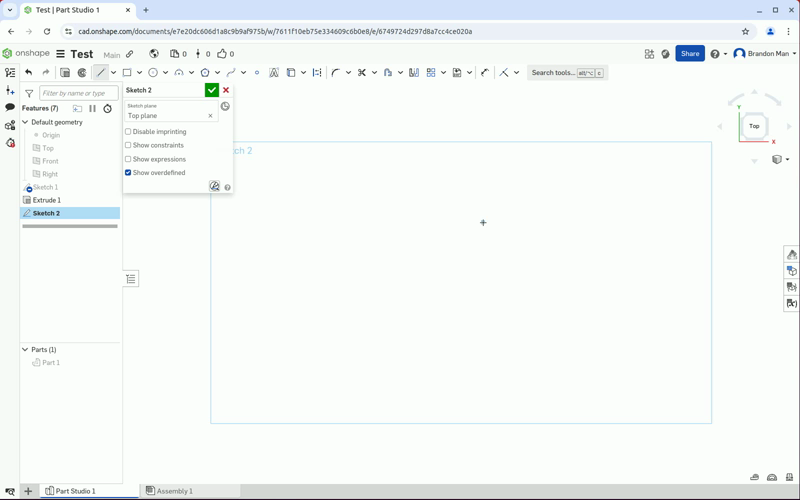
key_down(shift)
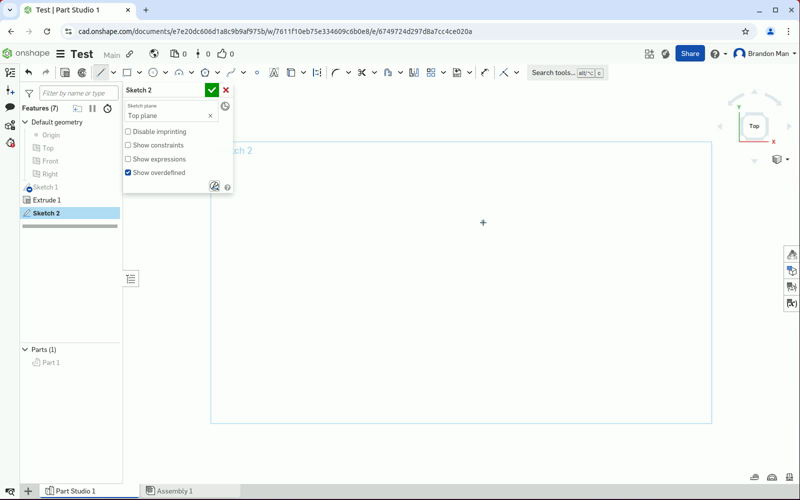
mouse_move(513, 222)
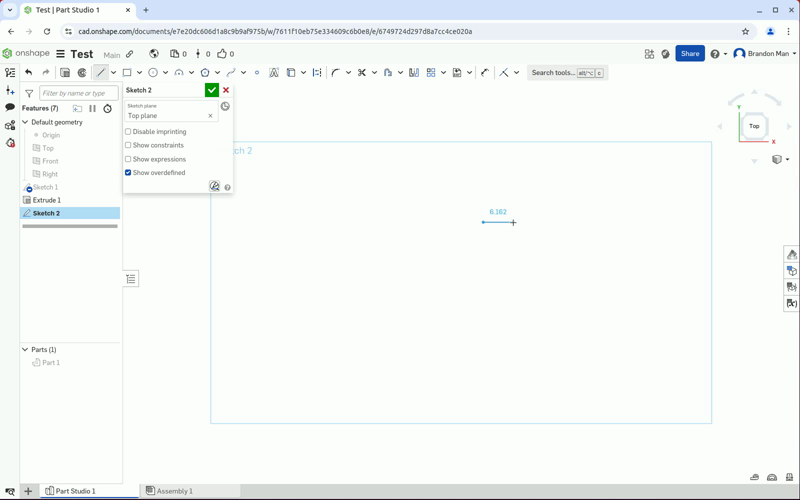
mouse_move(492, 227)
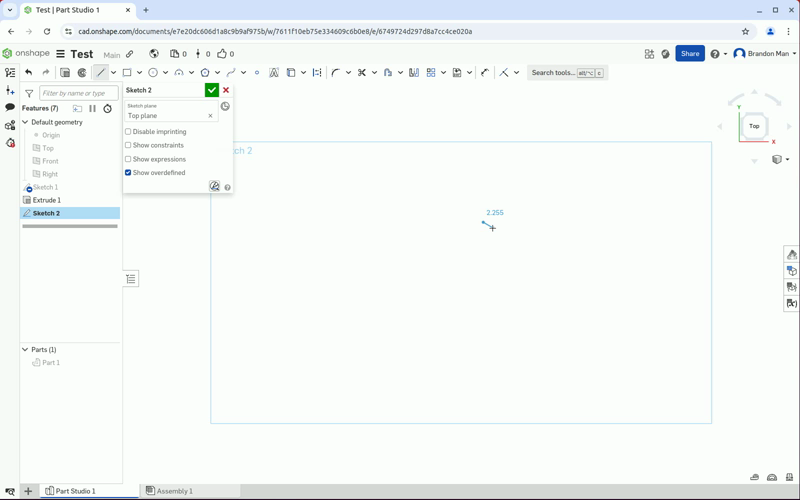
click(492, 227)
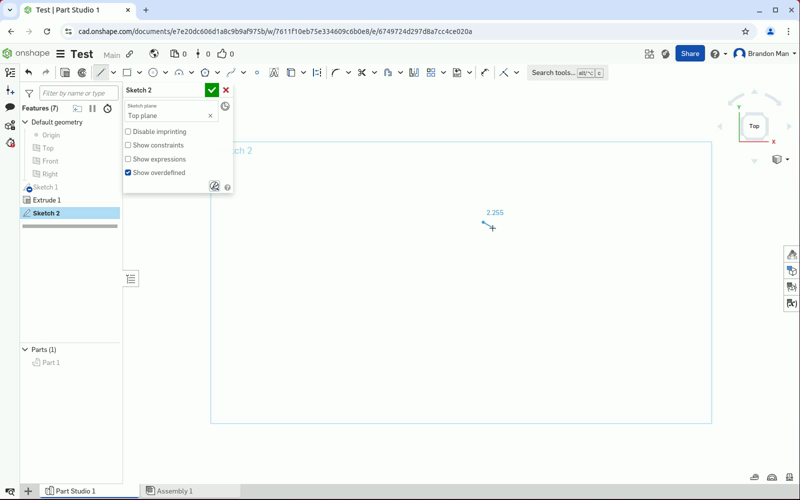
key_up(shift)
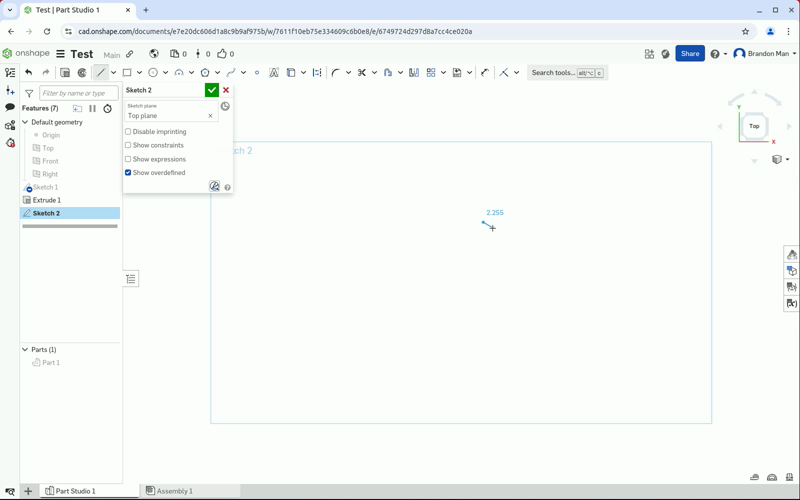
key_down(shift)
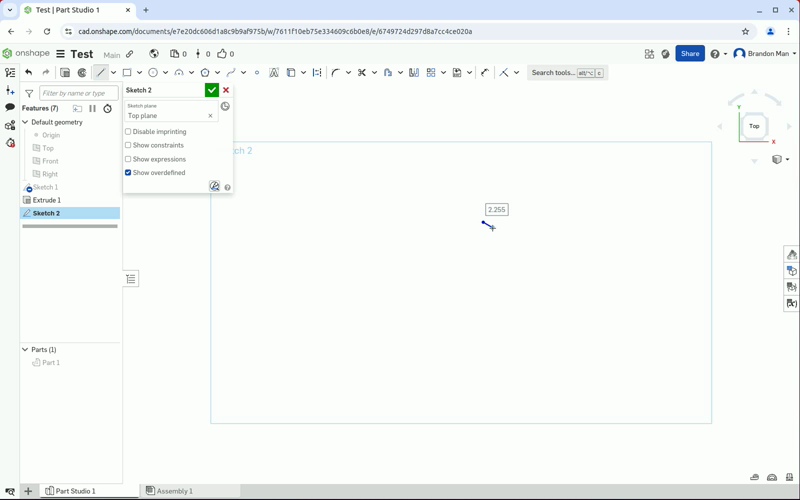
mouse_move(522, 227)
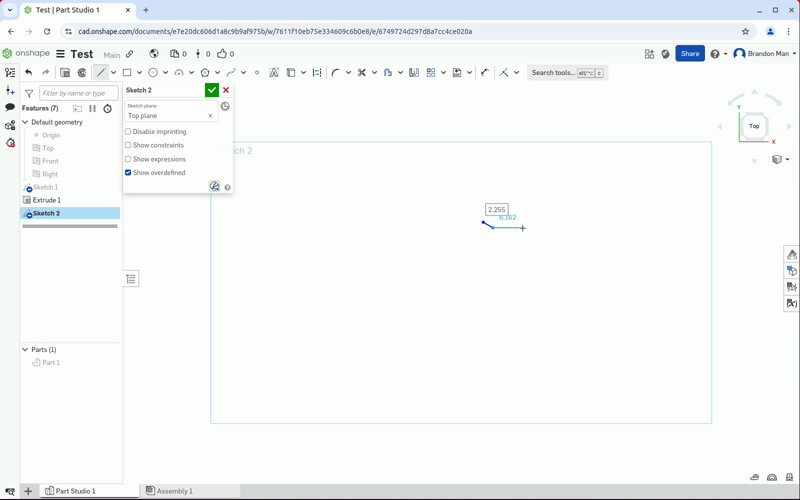
mouse_move(502, 233)
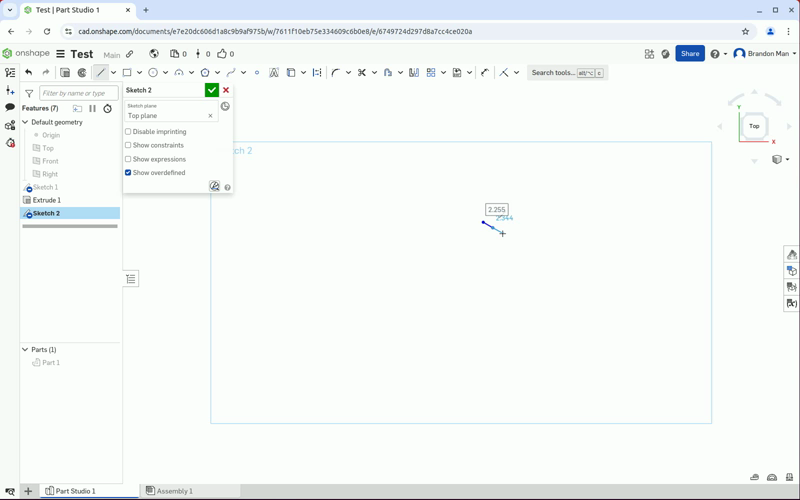
click(502, 233)
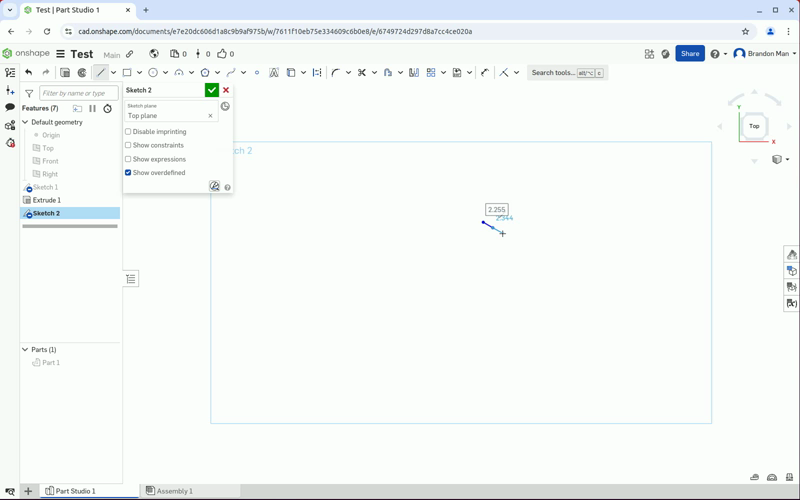
key_up(shift)
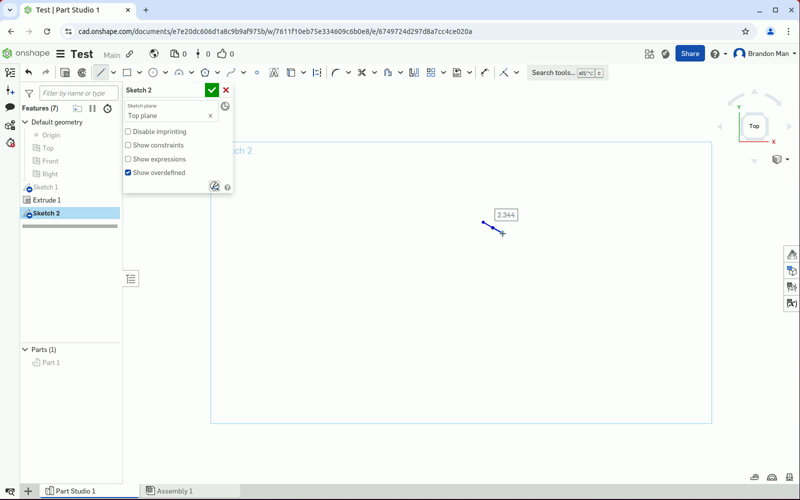
key_down(shift)
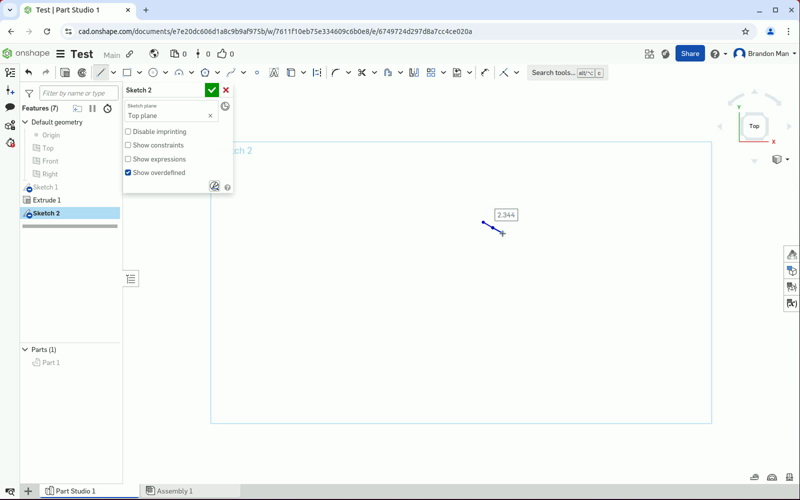
mouse_move(532, 233)
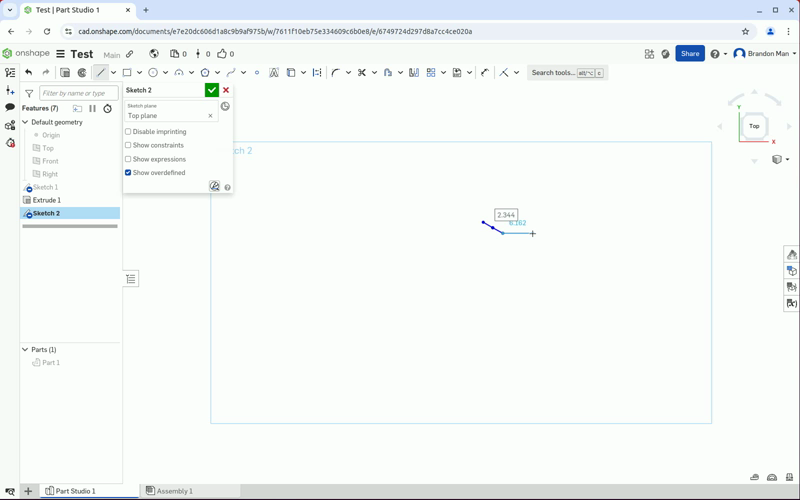
mouse_move(508, 223)
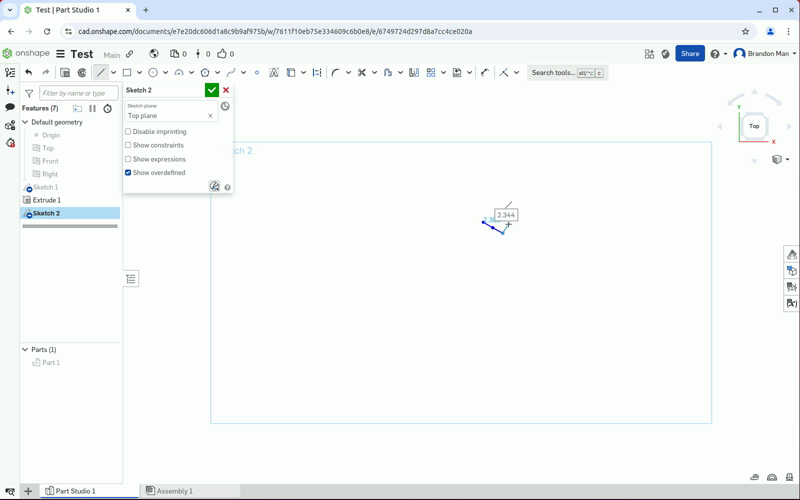
click(508, 223)
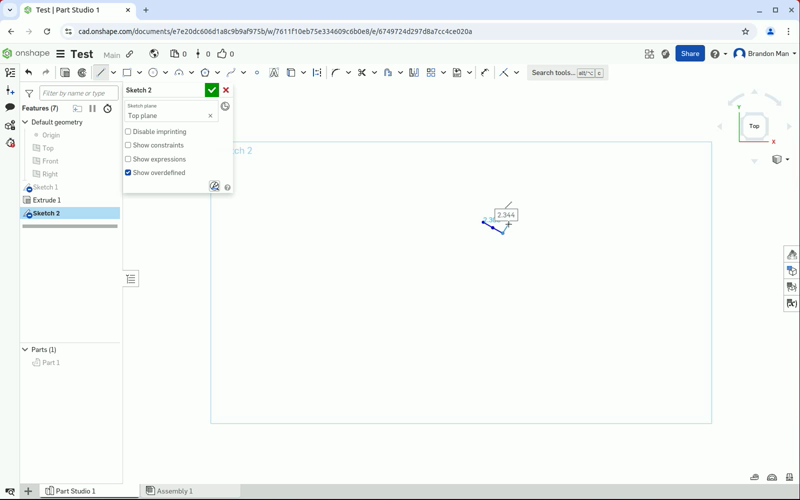
key_up(shift)
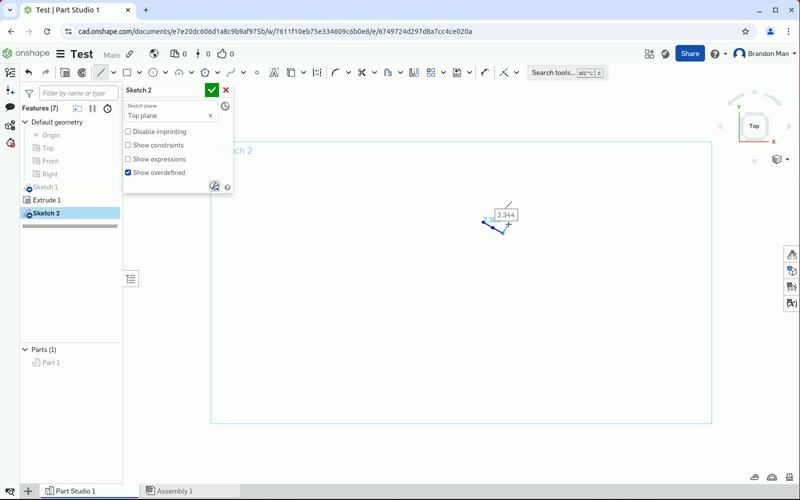
key_down(shift)
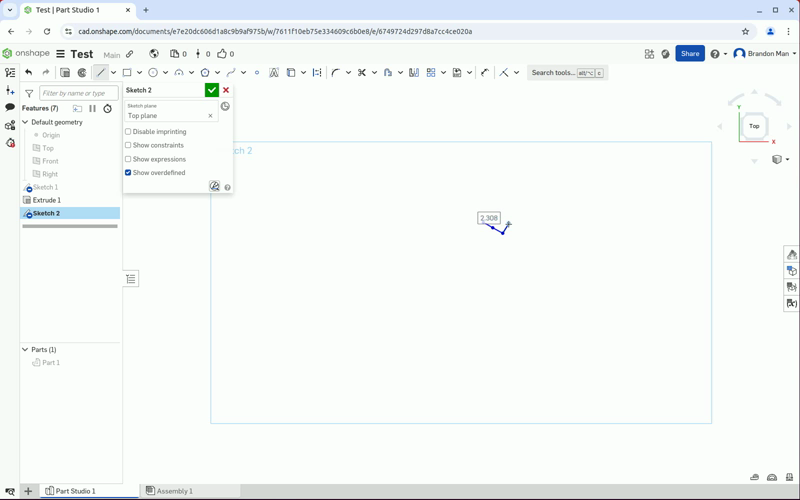
mouse_move(538, 223)
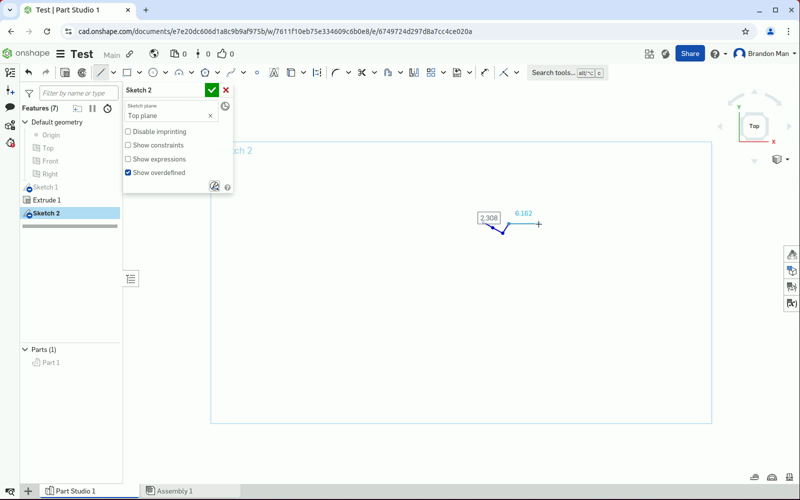
mouse_move(488, 212)
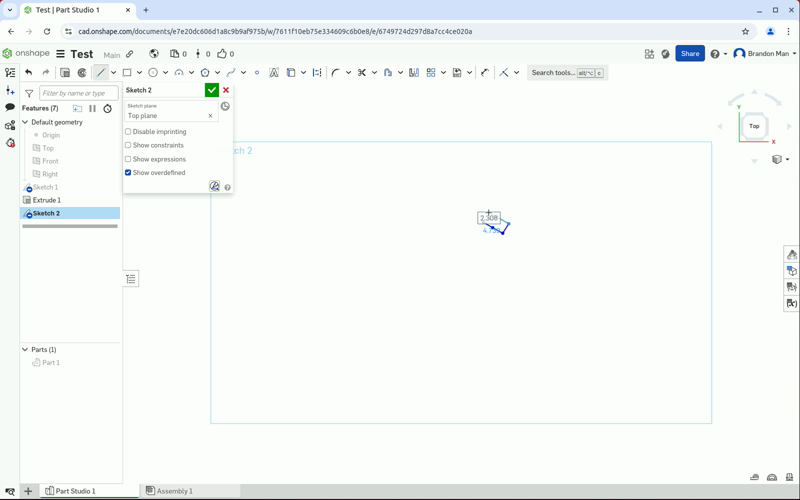
click(488, 212)
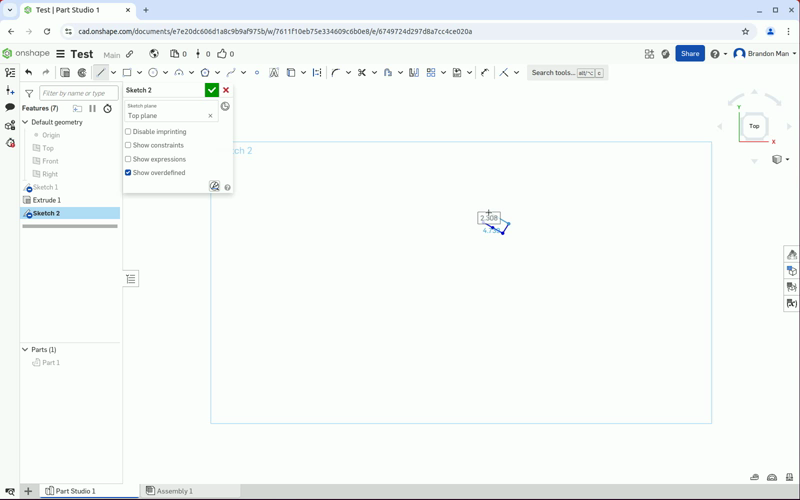
key_up(shift)
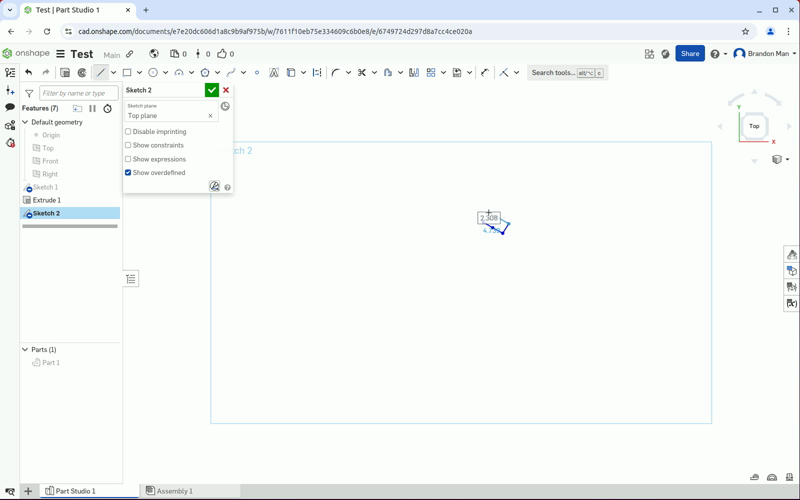
mouse_move(518, 212)
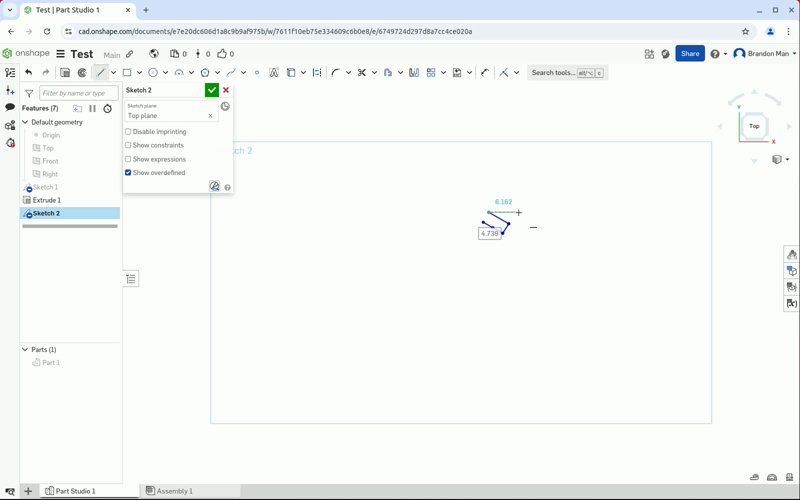
key_down(shift)
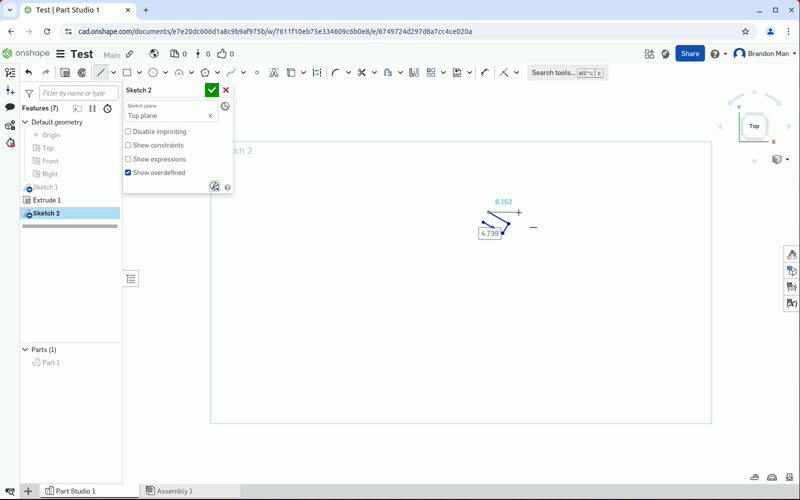
mouse_move(483, 222)
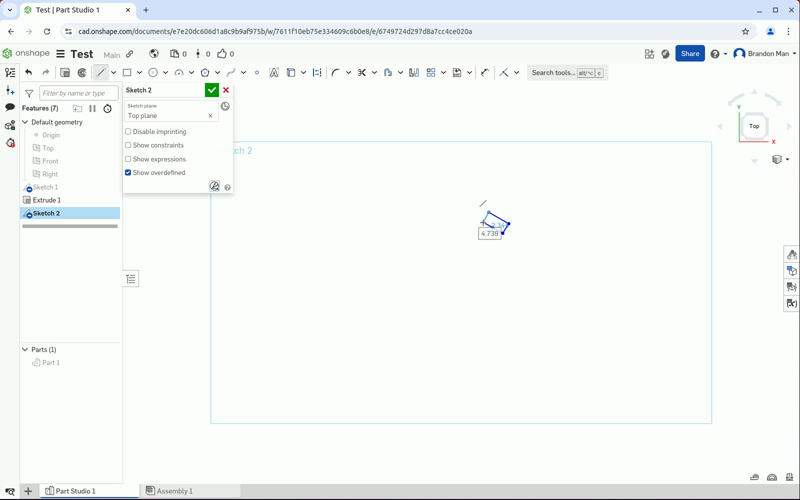
key_up(shift)
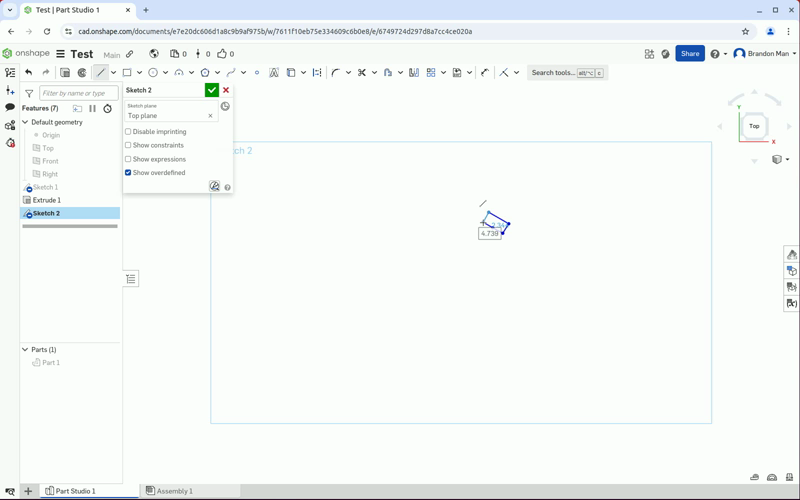
click(483, 222)
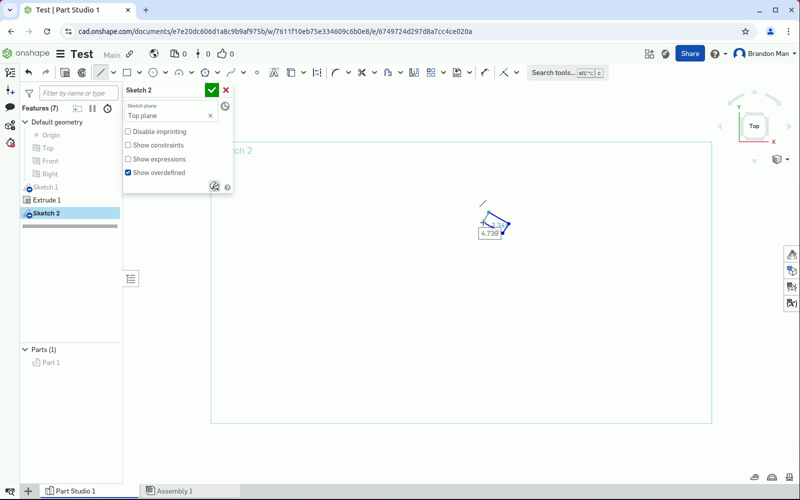
key(esc)
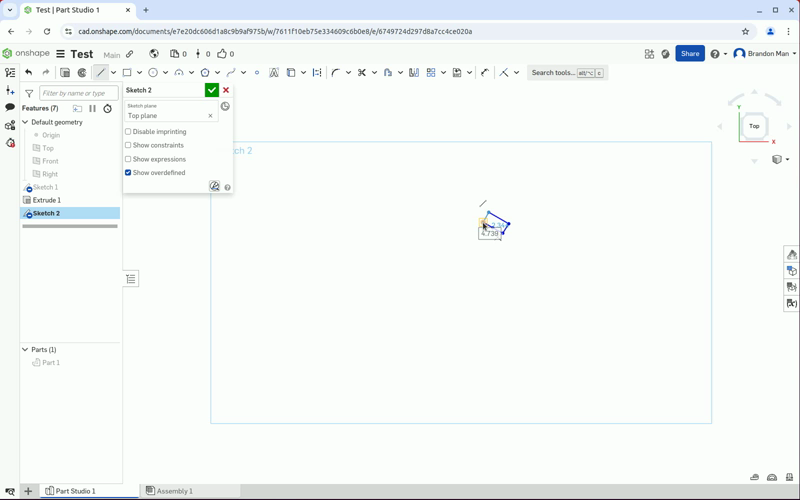
mouse_move(504, 226)
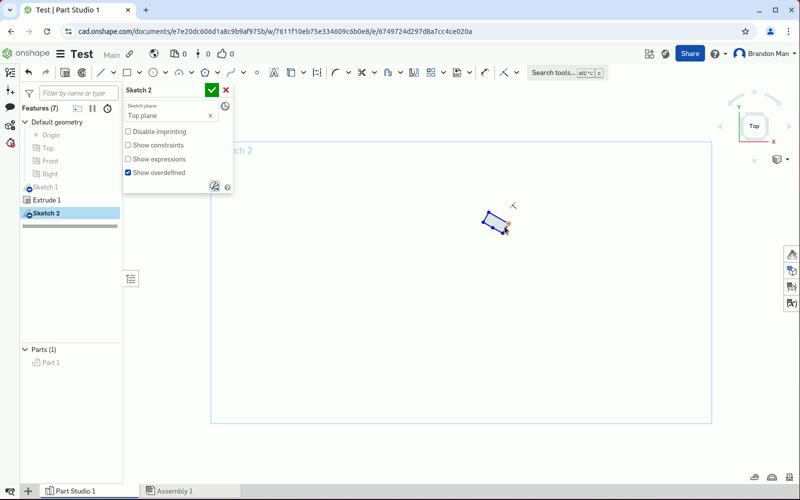
scroll(6)
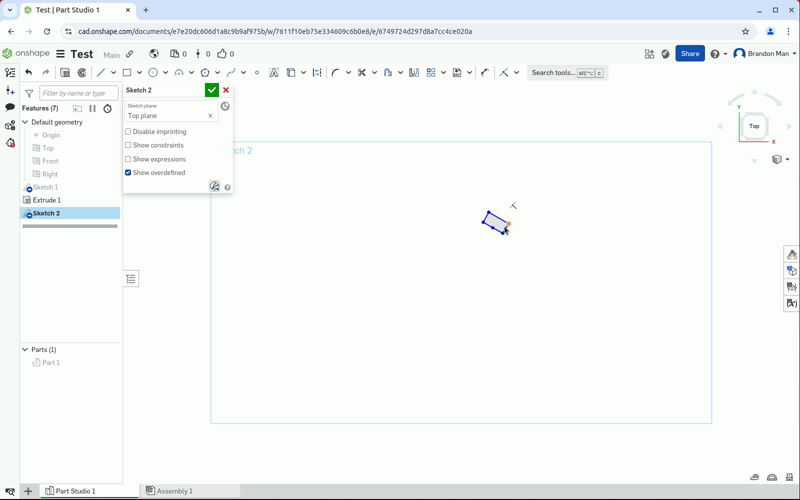
scroll(6)
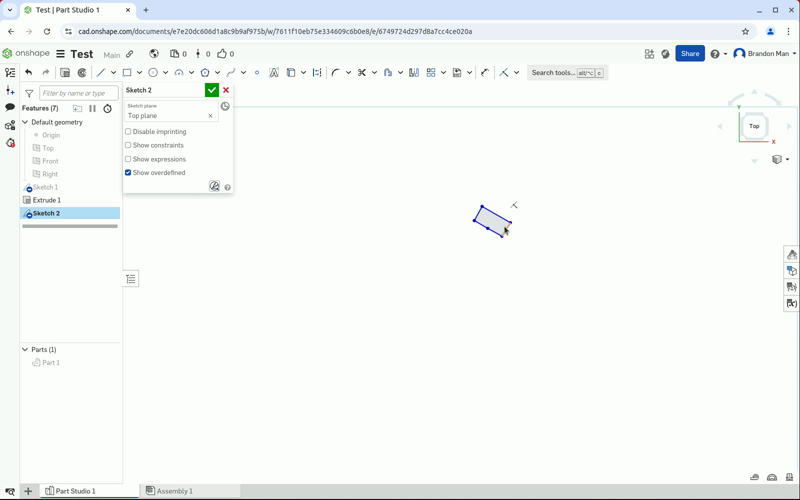
scroll(6)
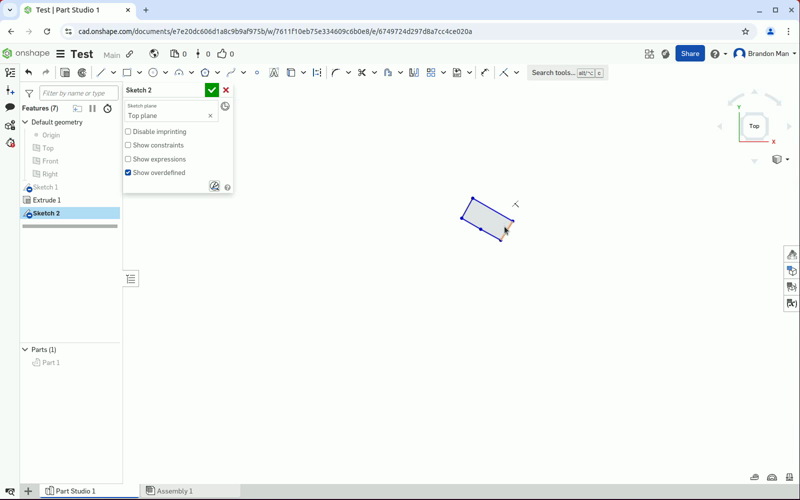
scroll(6)
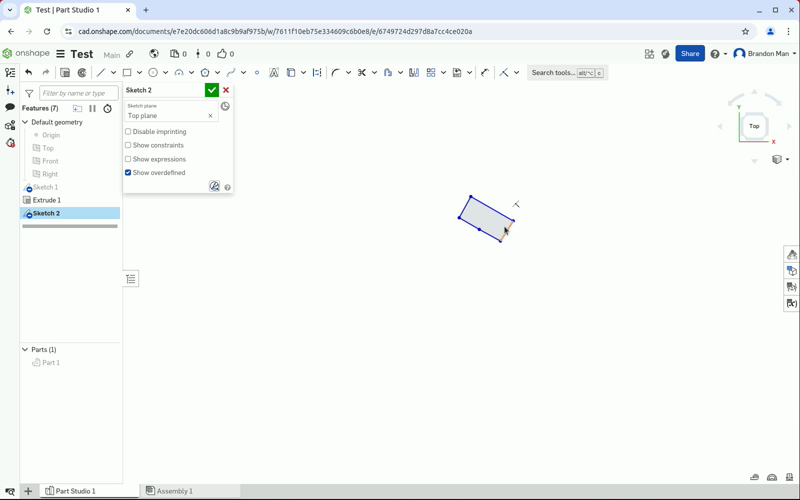
scroll(6)
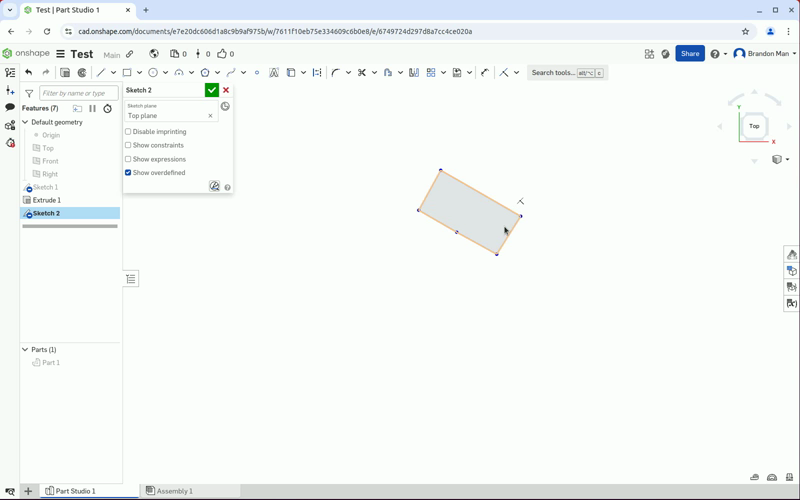
scroll(6)
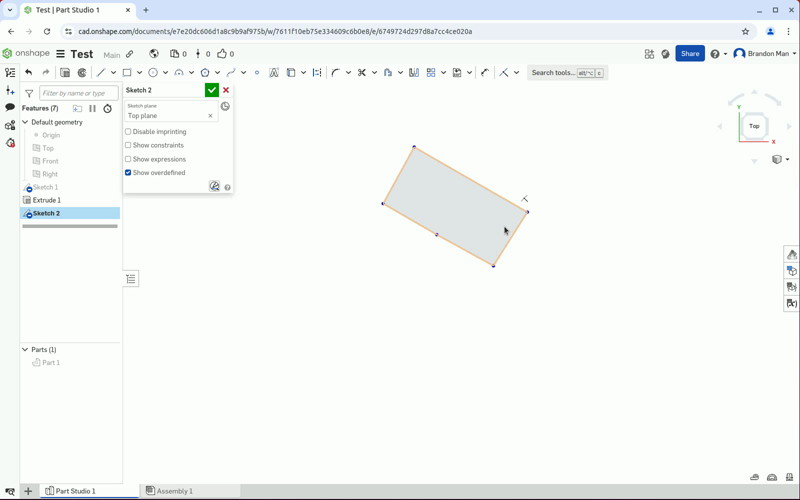
scroll(6)
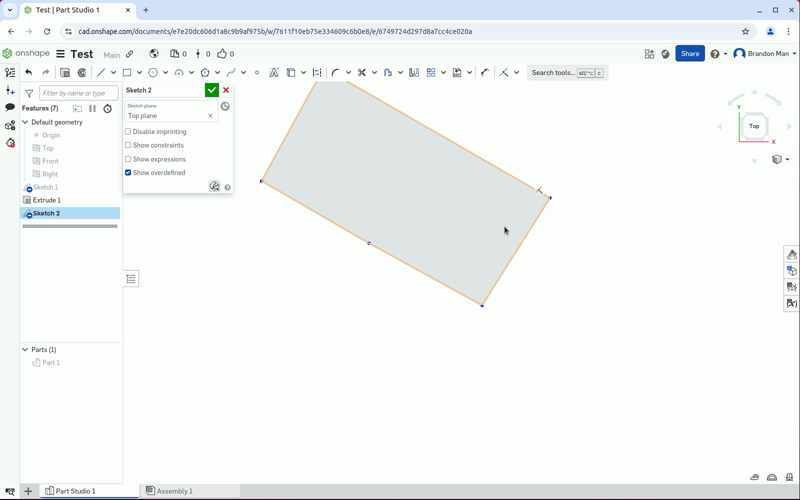
click(504, 226)
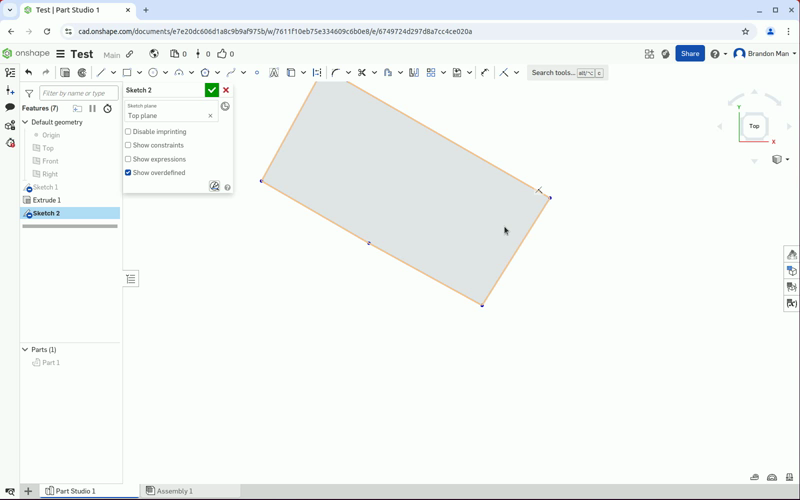
scroll(-6)
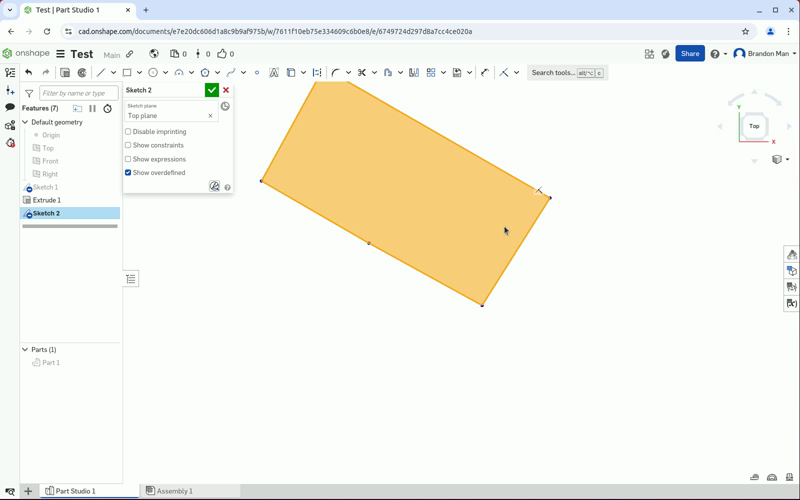
scroll(-6)
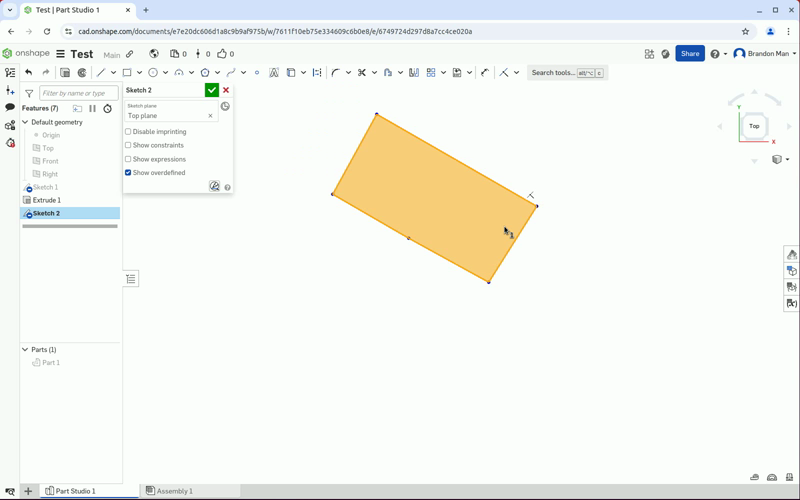
scroll(-6)
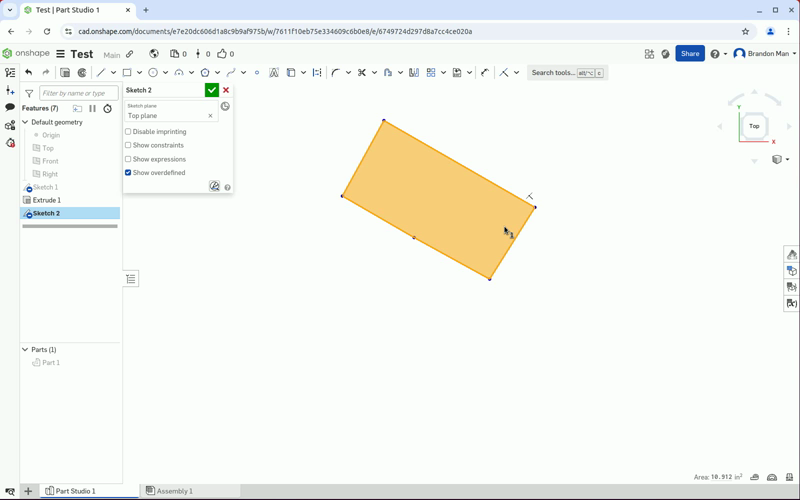
scroll(-6)
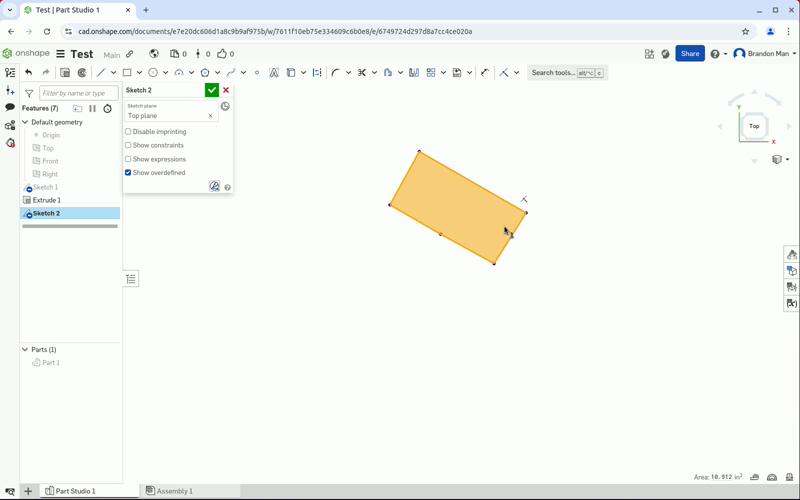
scroll(-6)
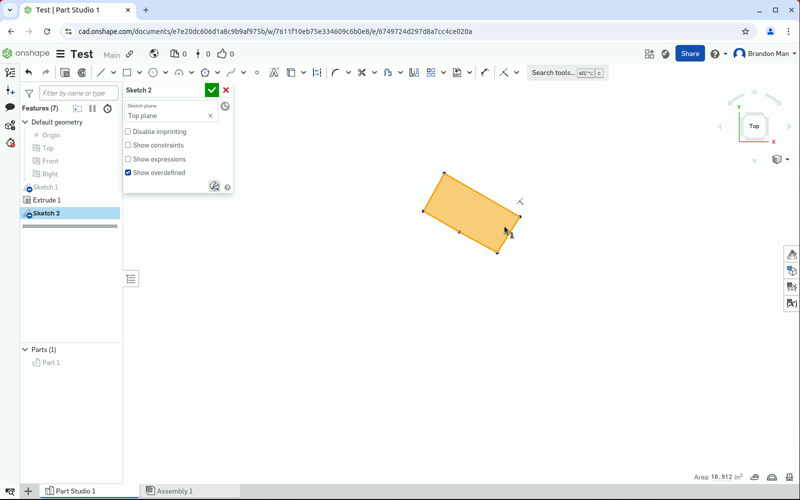
scroll(-6)
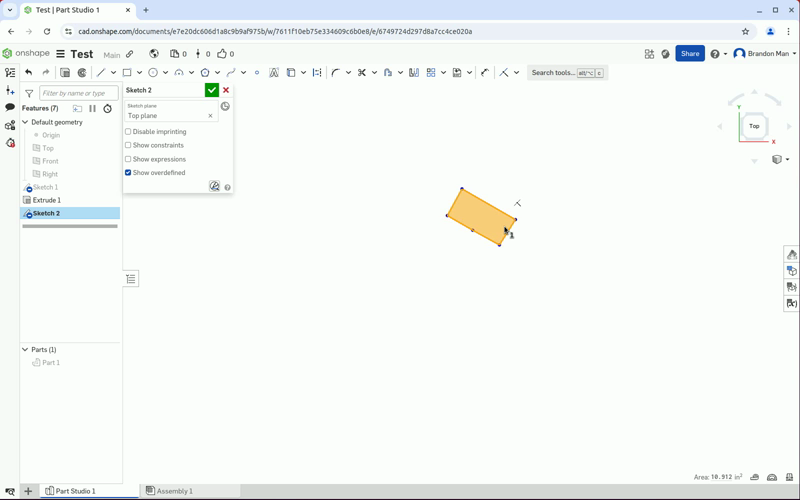
scroll(-6)
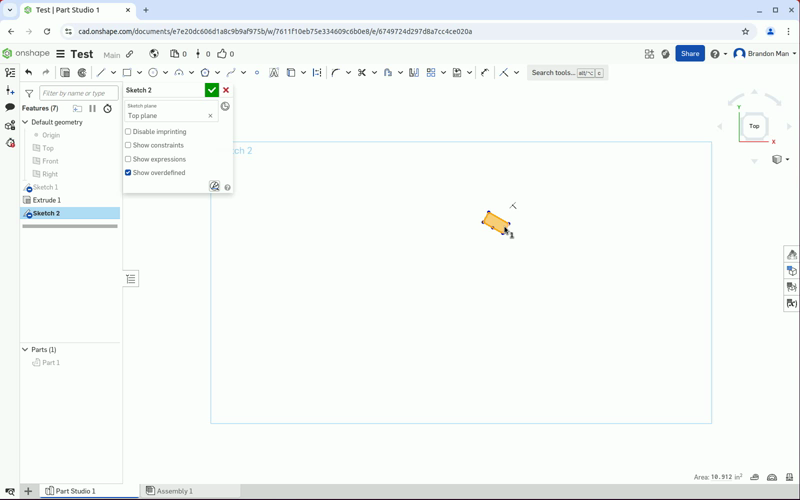
mouse_move(73, 352)
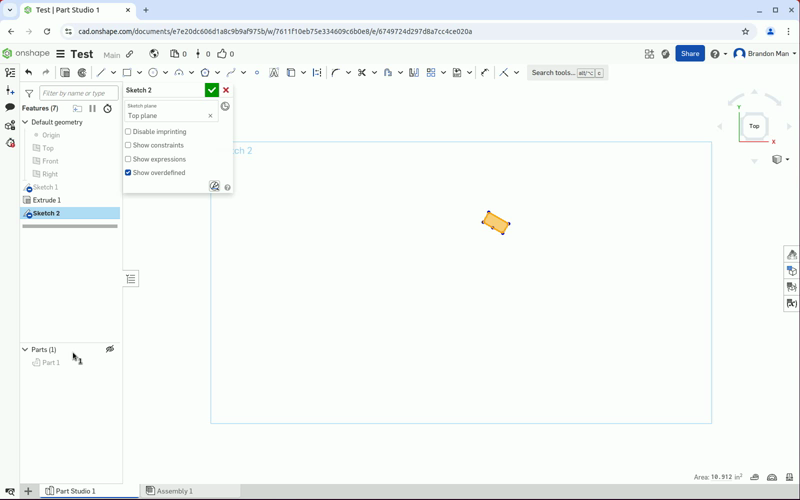
key(shift+y)
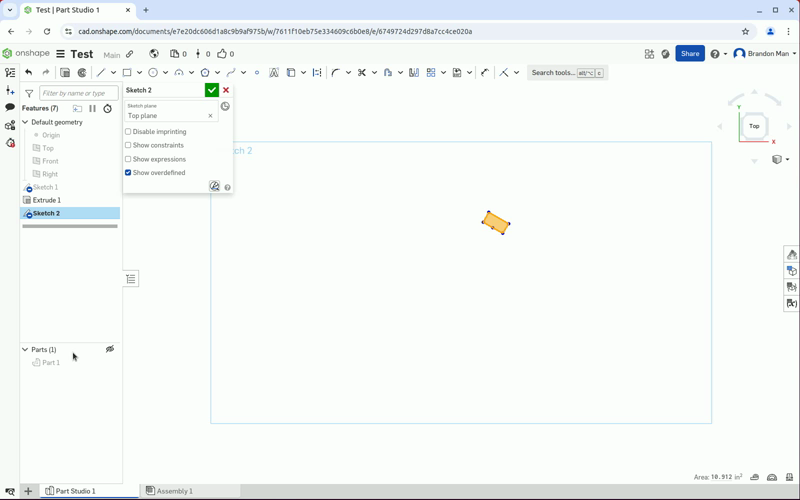
key(shift+e)
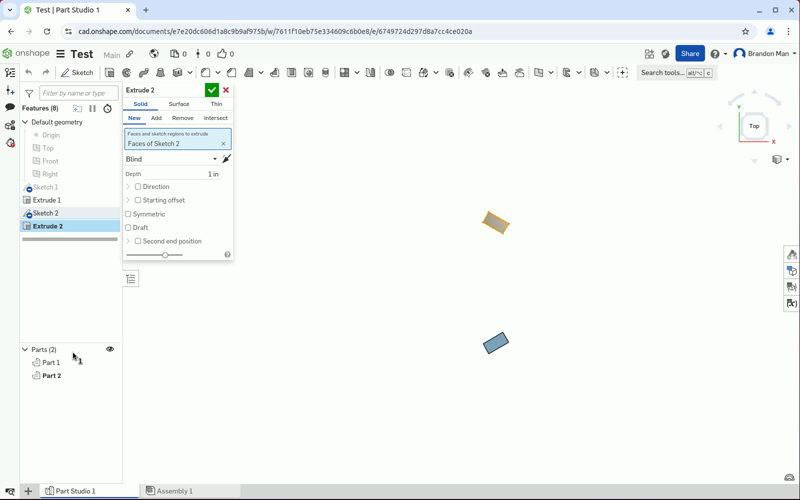
mouse_move(143, 106)
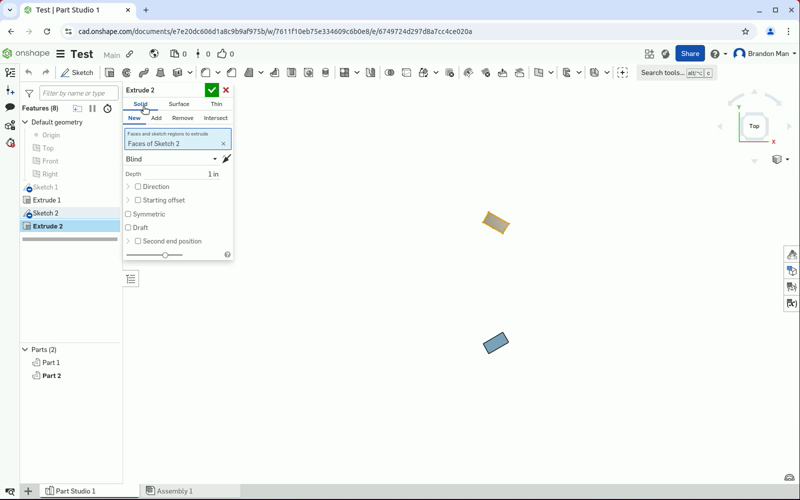
click(143, 106)
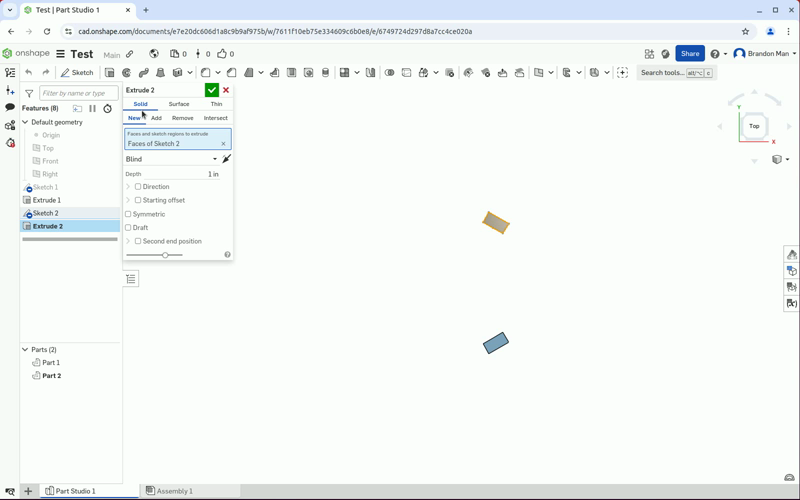
mouse_move(137, 120)
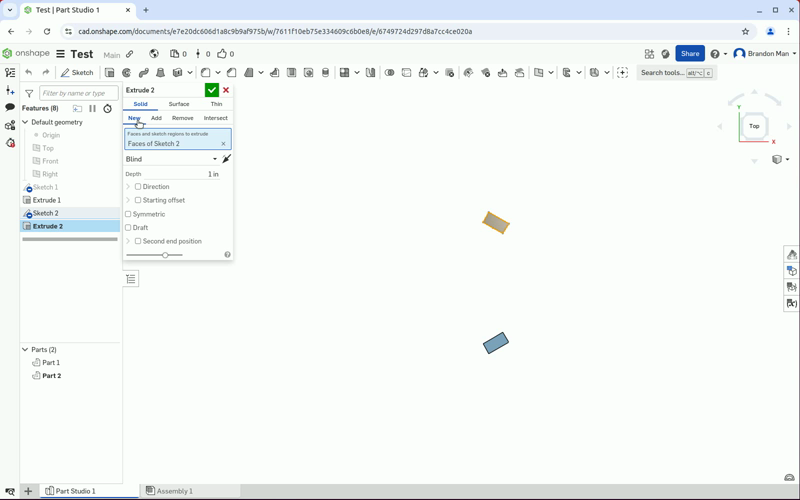
click(137, 120)
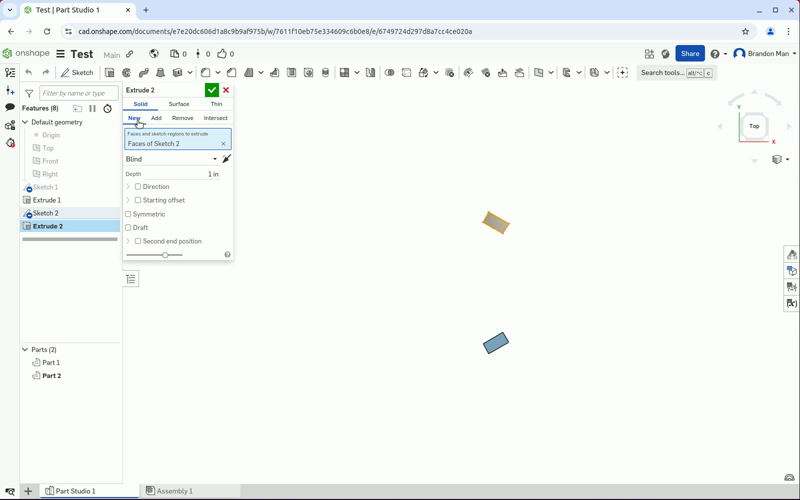
key(tab, 4)
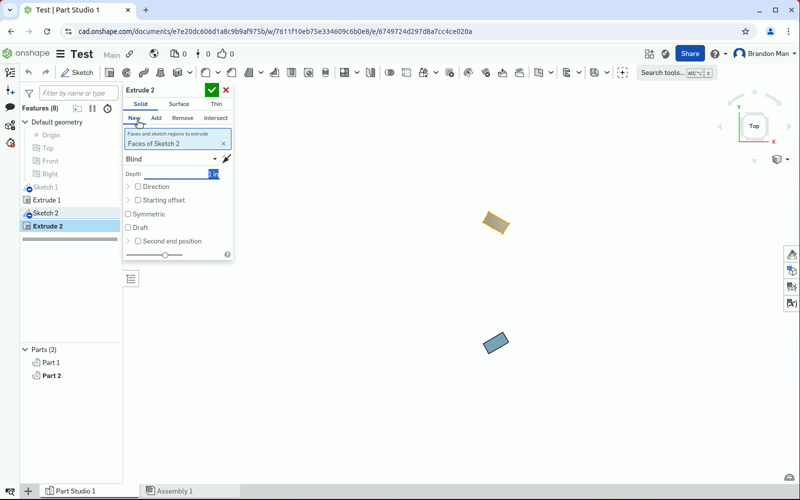
text(13.961)
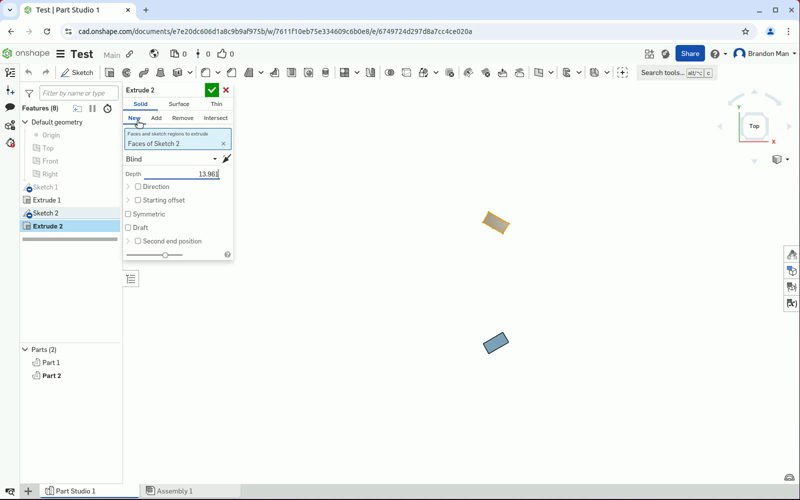
key(enter)
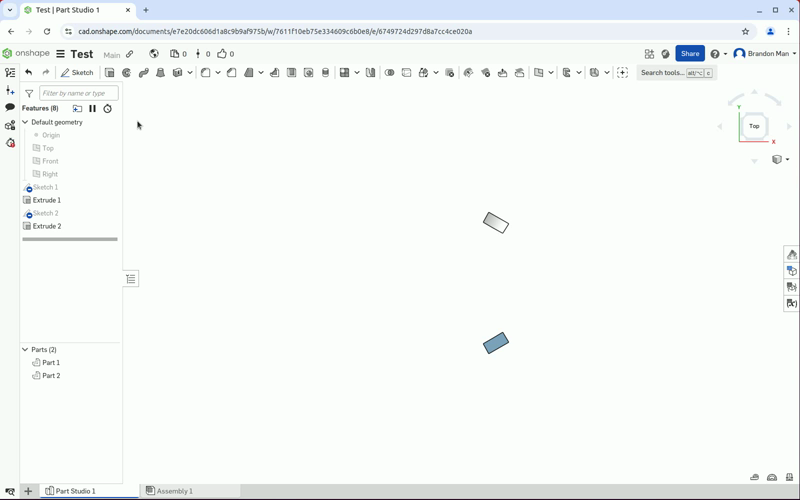
key(shift+h)
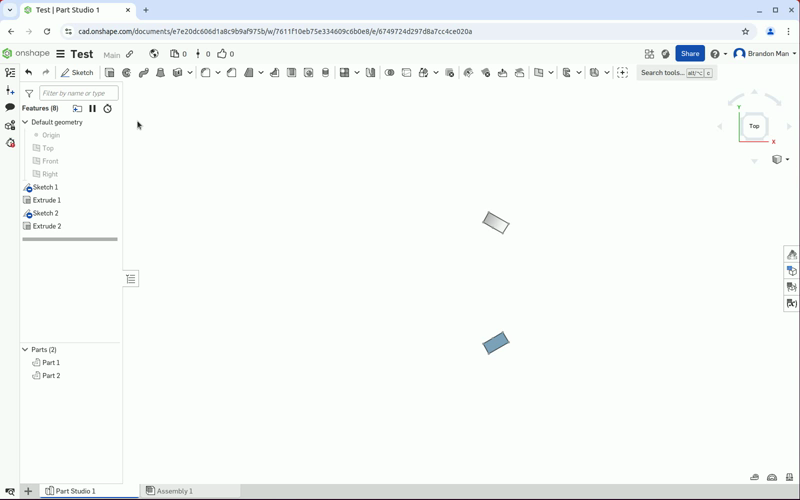
key(shift+h)
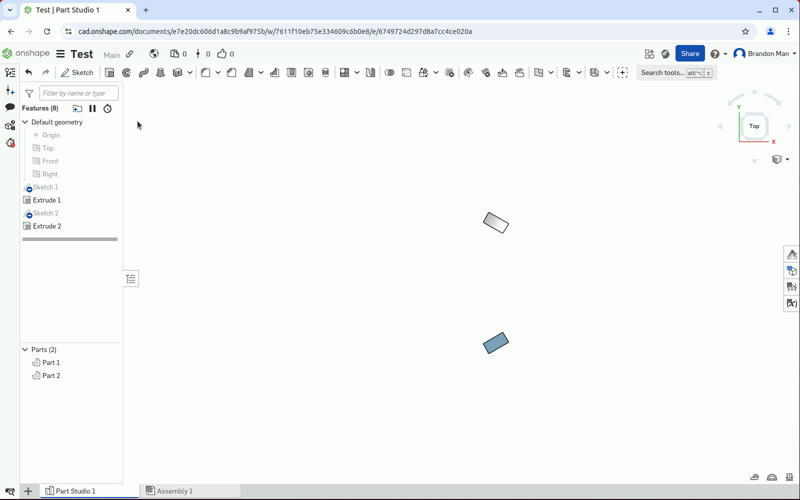
mouse_move(73, 189)
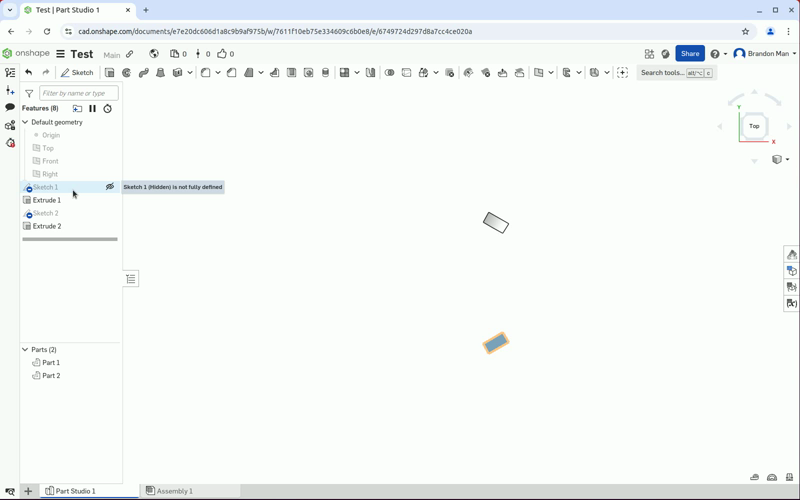
click(73, 189)
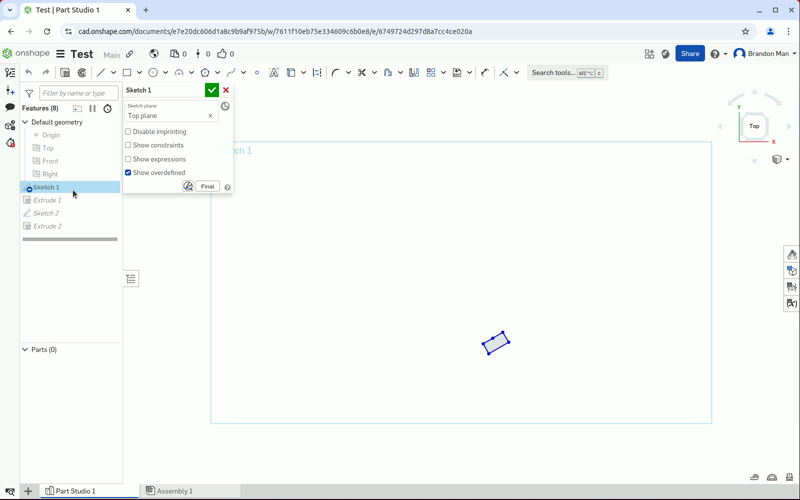
mouse_move(229, 92)
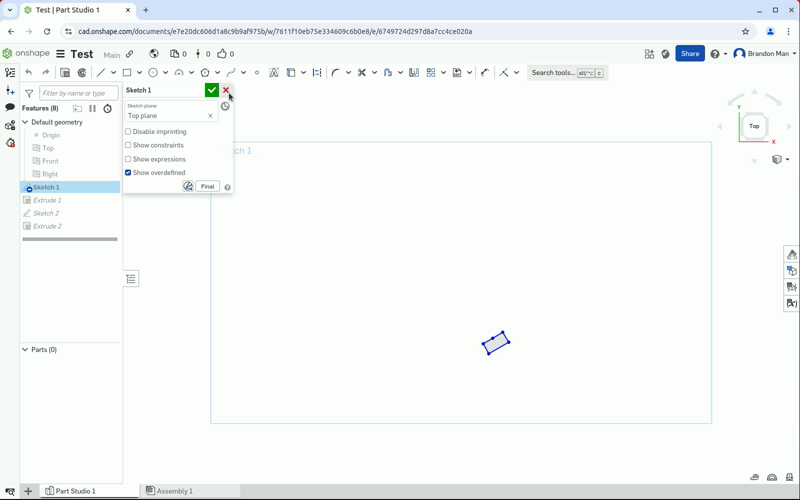
click(229, 92)
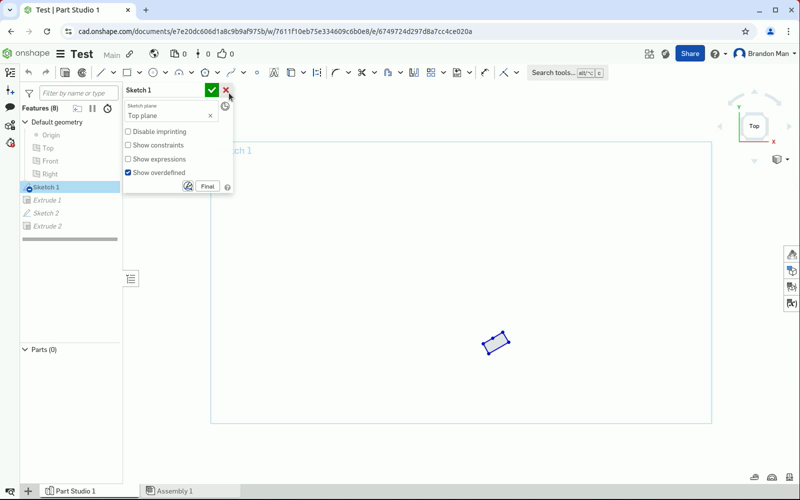
key(shift+s)
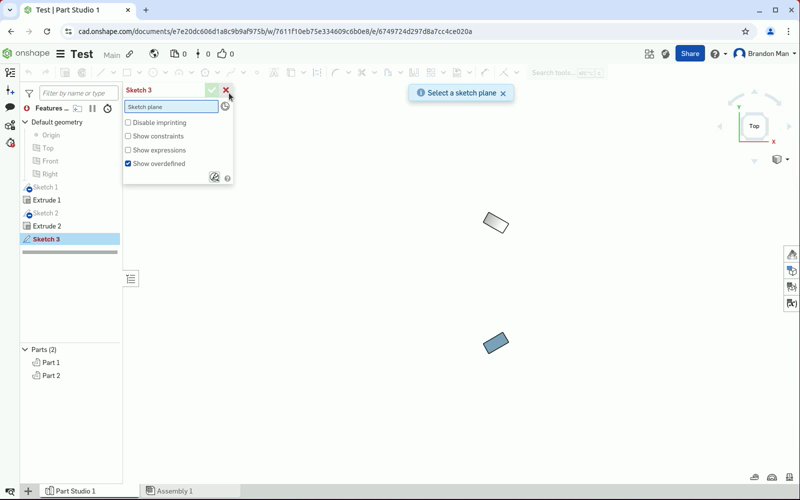
mouse_move(73, 150)
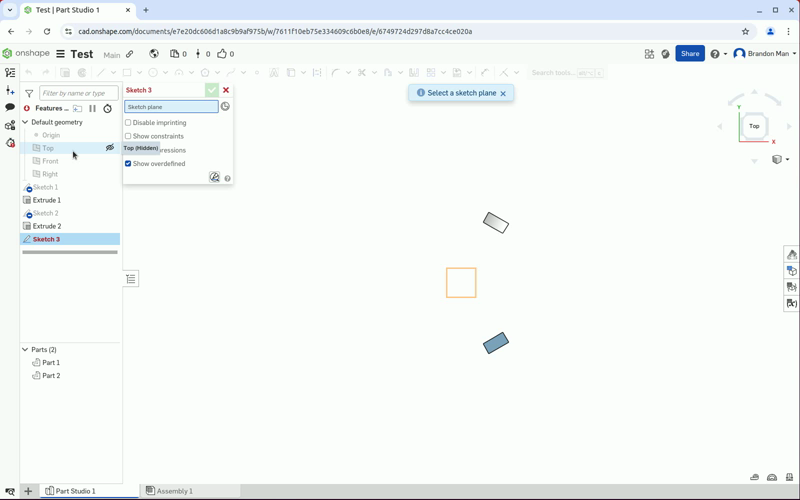
click(73, 150)
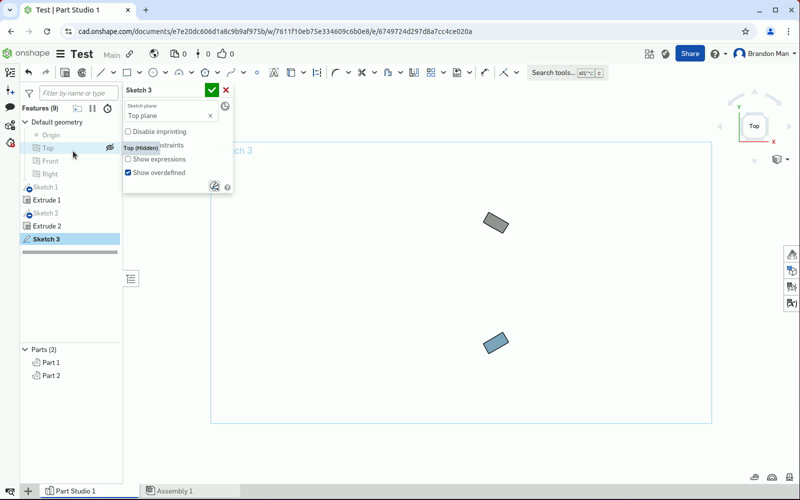
mouse_move(73, 352)
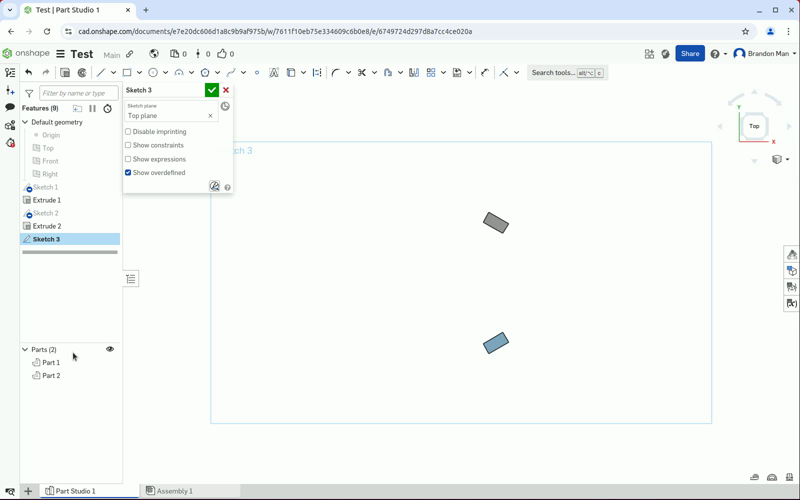
key(y)
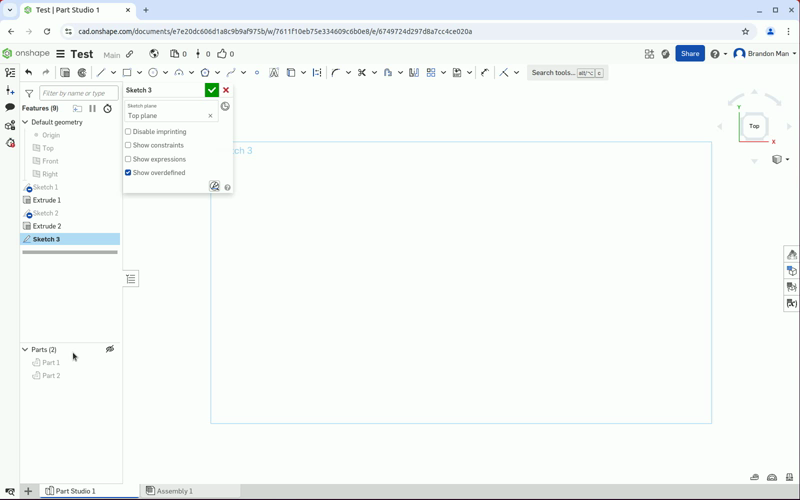
key(l)
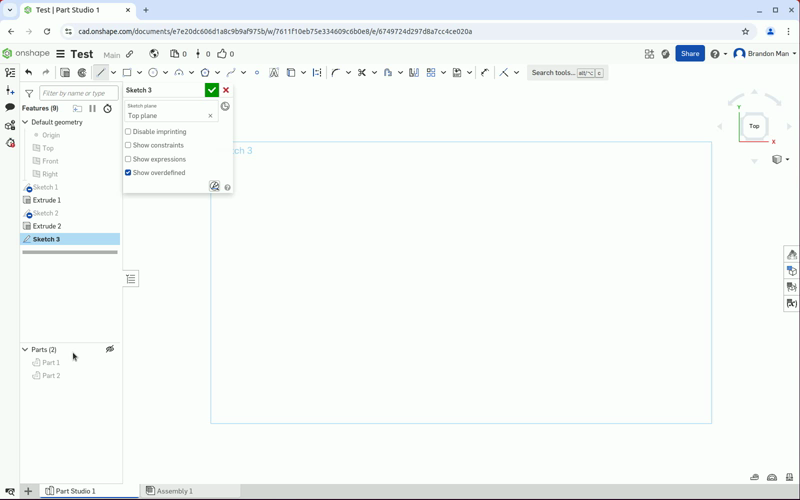
key_down(shift)
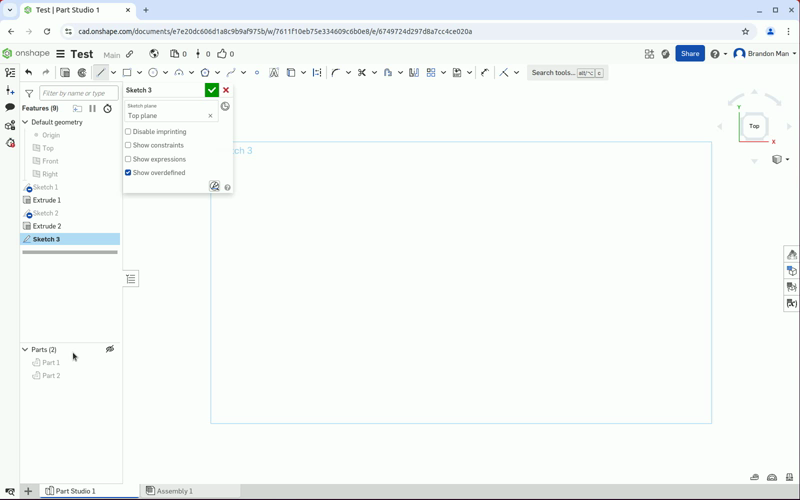
mouse_move(385, 294)
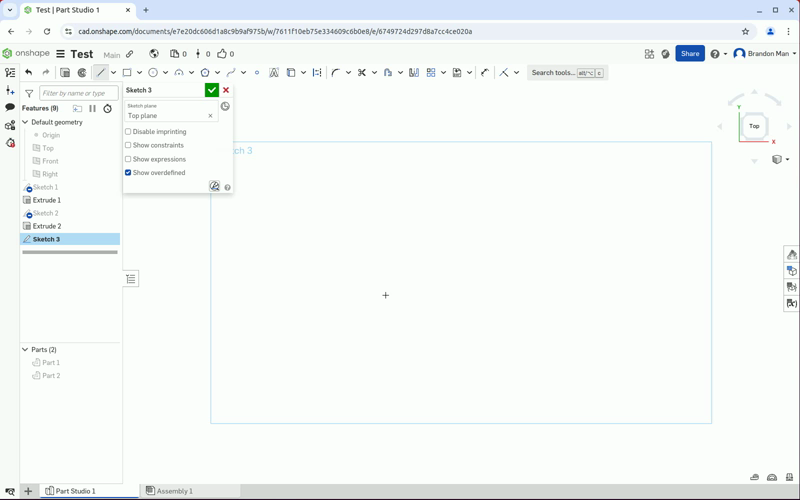
click(385, 294)
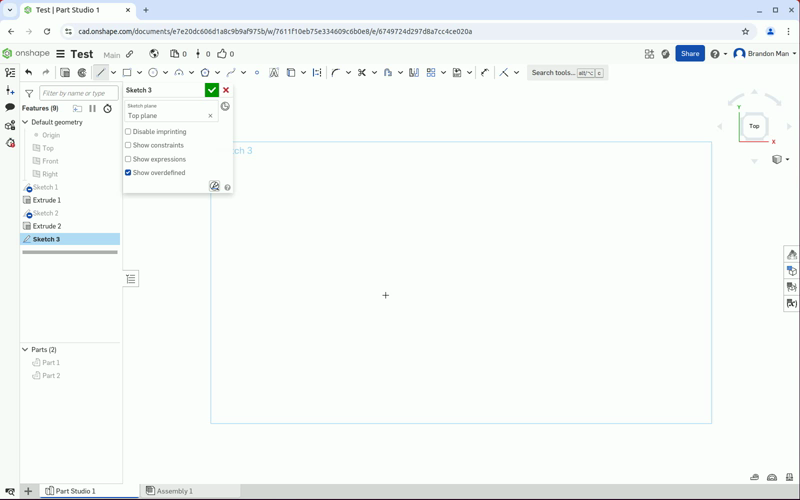
key_up(shift)
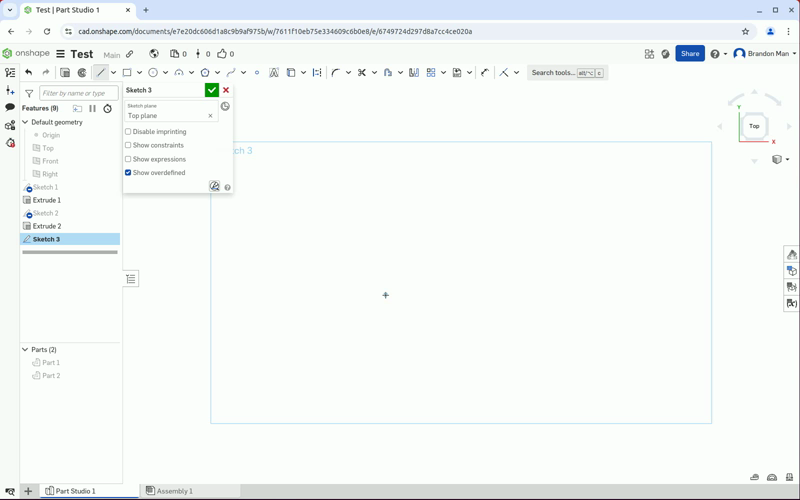
key_down(shift)
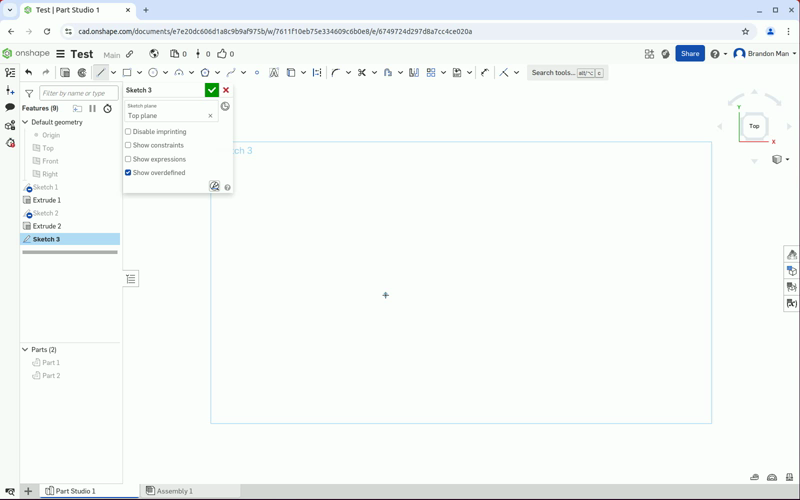
mouse_move(415, 294)
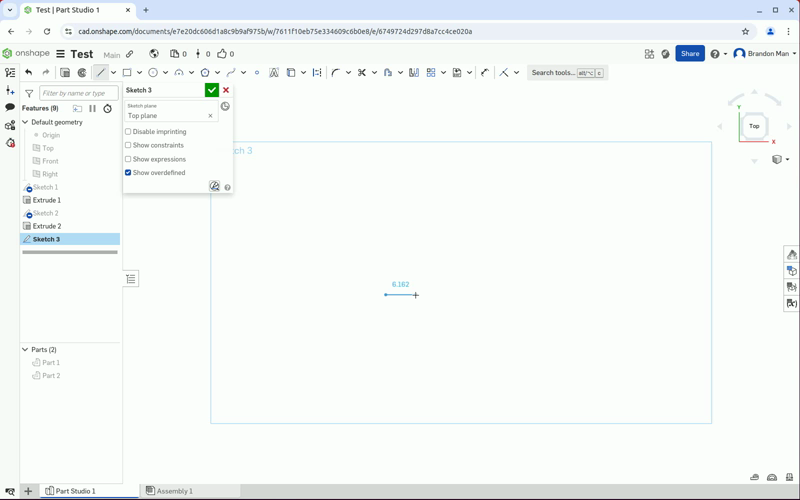
mouse_move(397, 294)
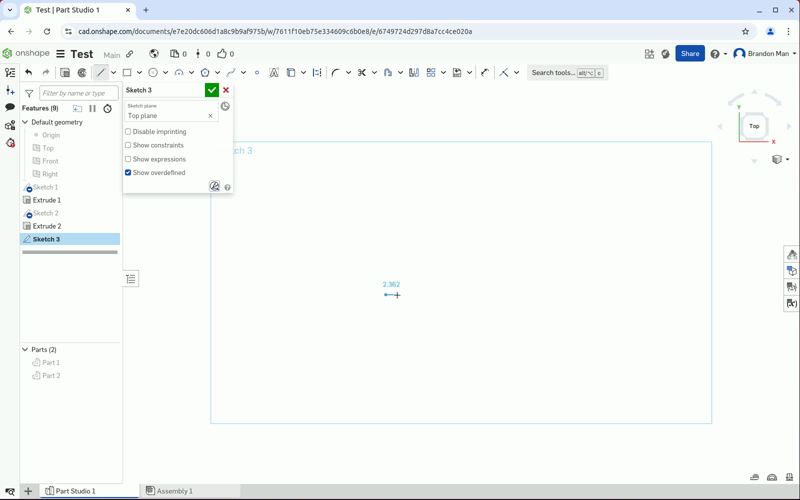
click(397, 294)
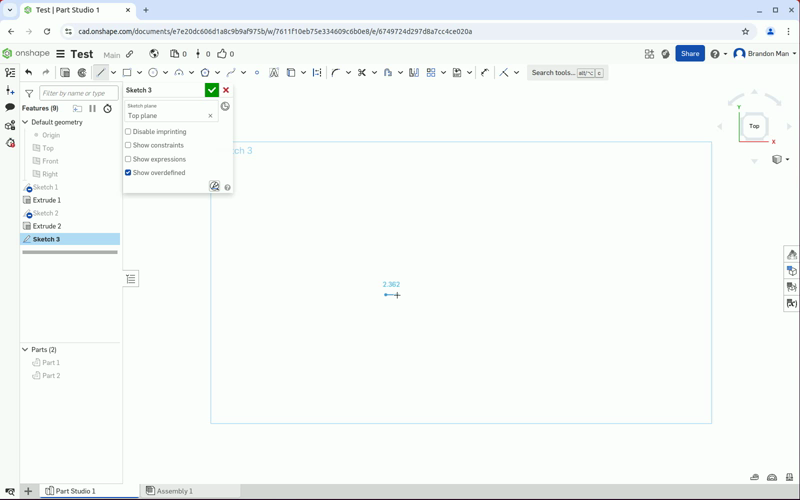
key_up(shift)
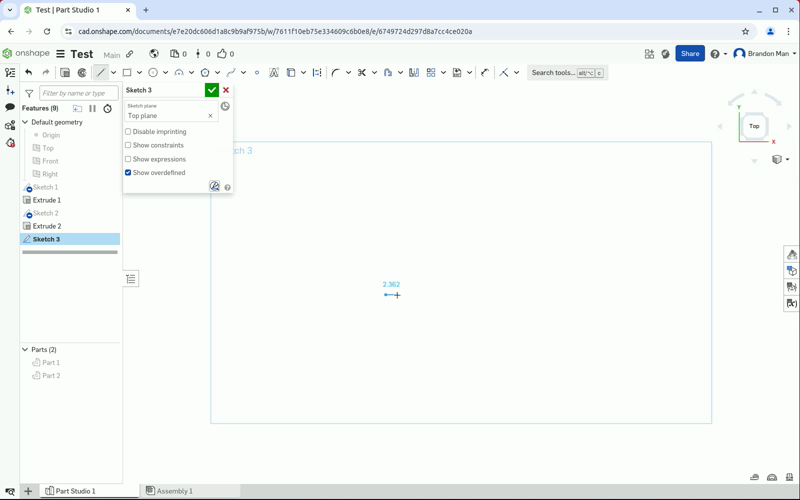
key_down(shift)
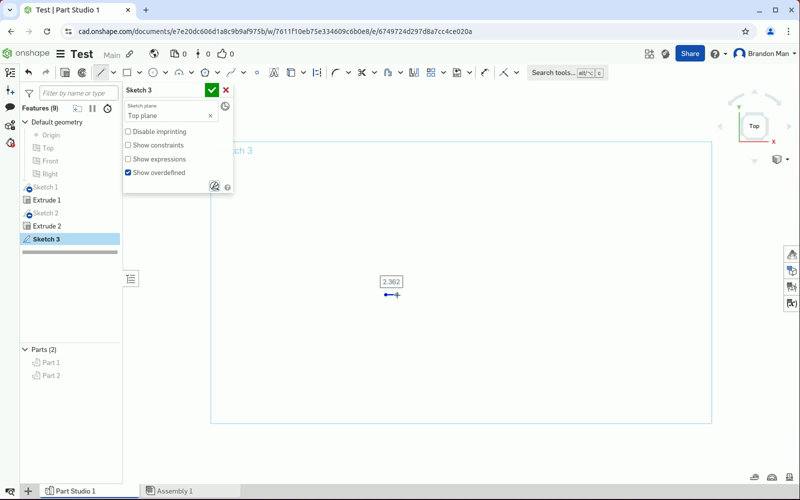
mouse_move(427, 294)
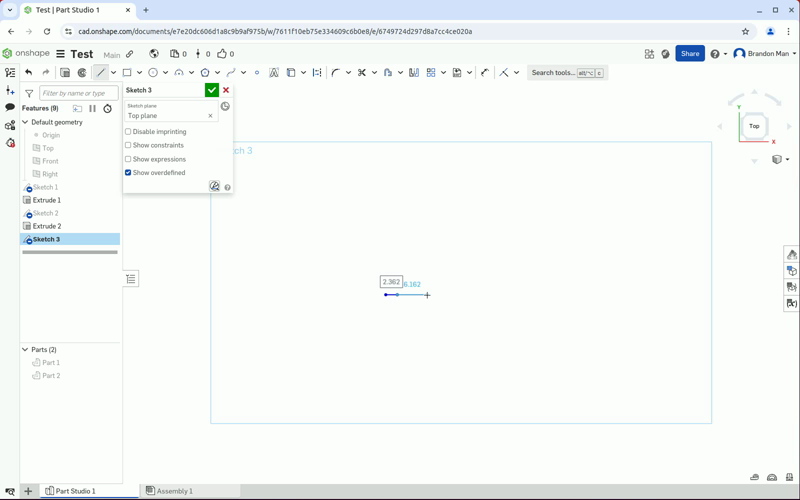
mouse_move(397, 282)
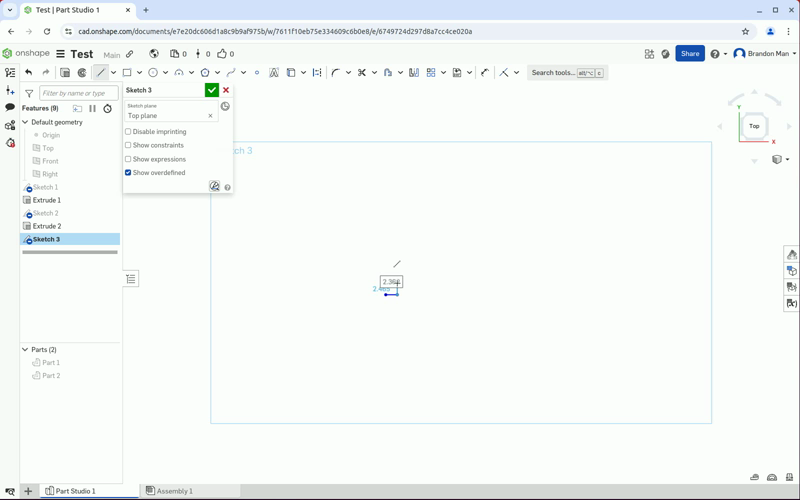
click(397, 282)
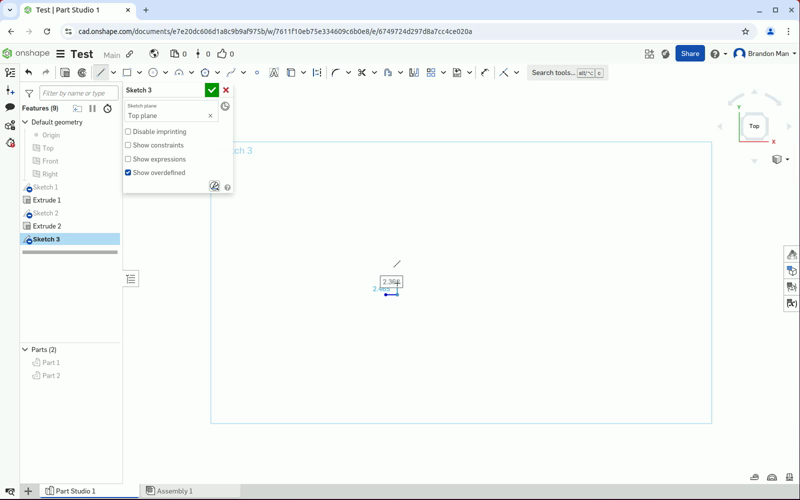
key_up(shift)
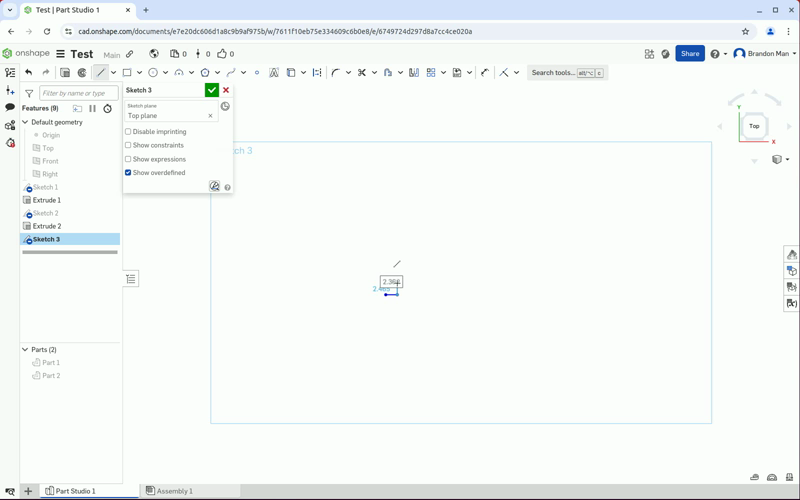
key_down(shift)
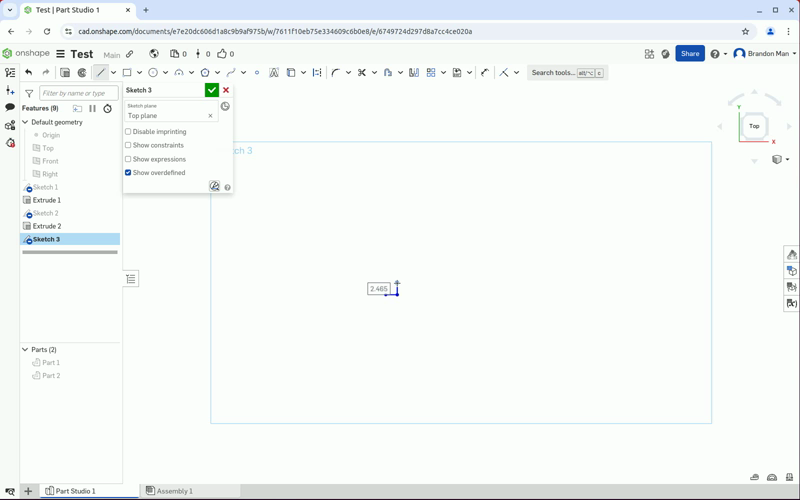
mouse_move(427, 282)
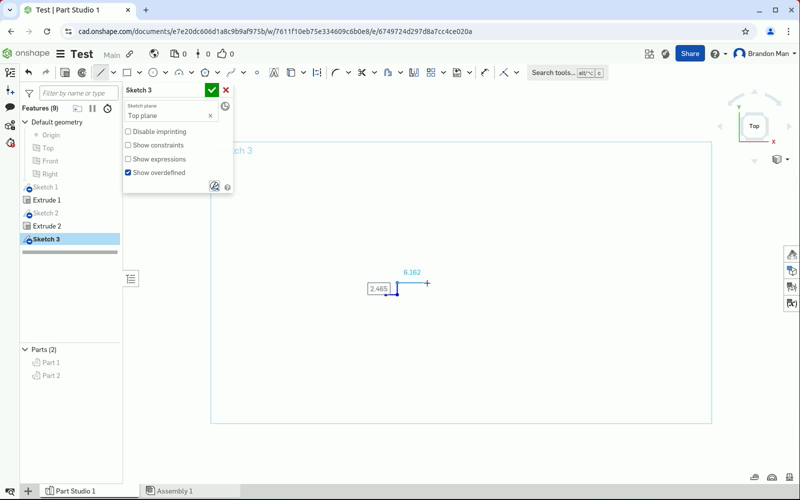
mouse_move(397, 271)
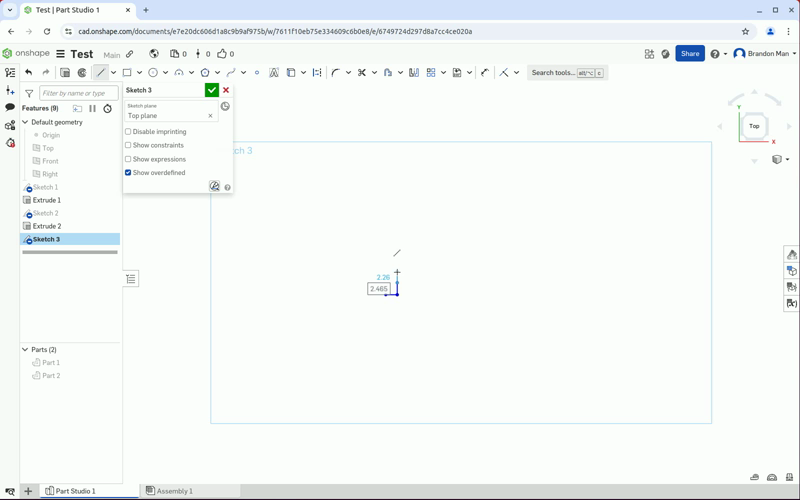
click(397, 271)
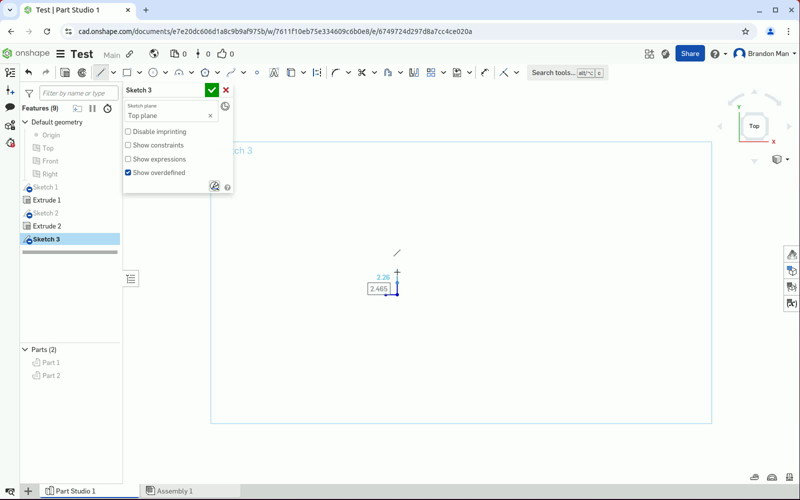
key_up(shift)
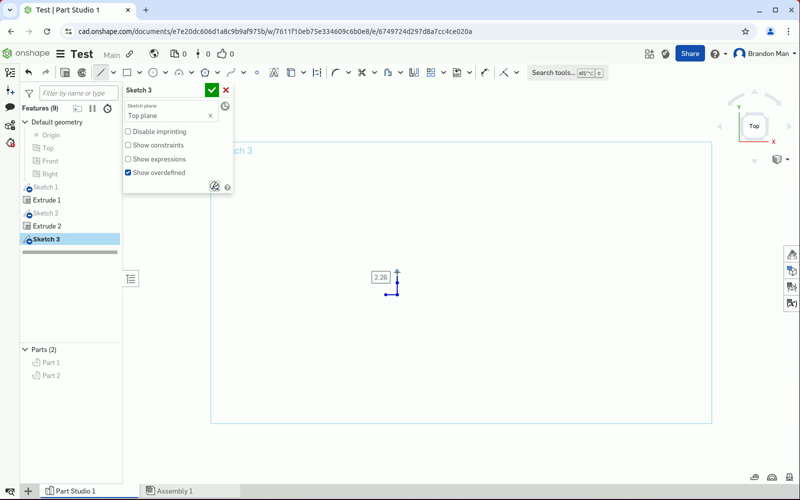
key_down(shift)
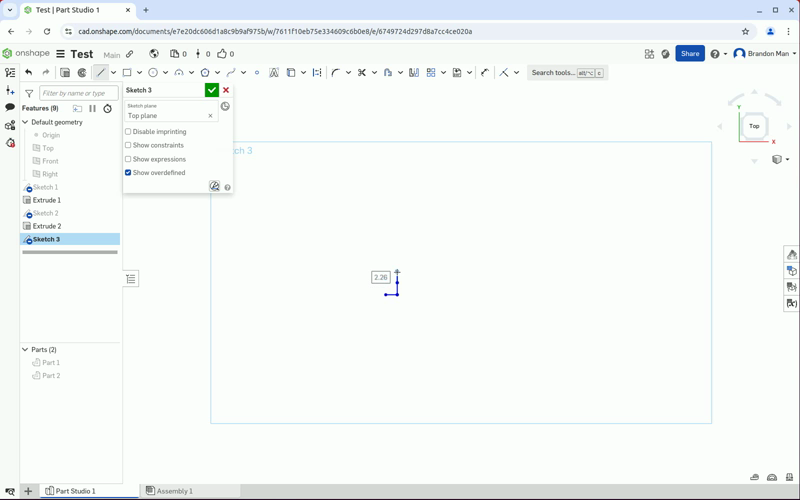
mouse_move(427, 271)
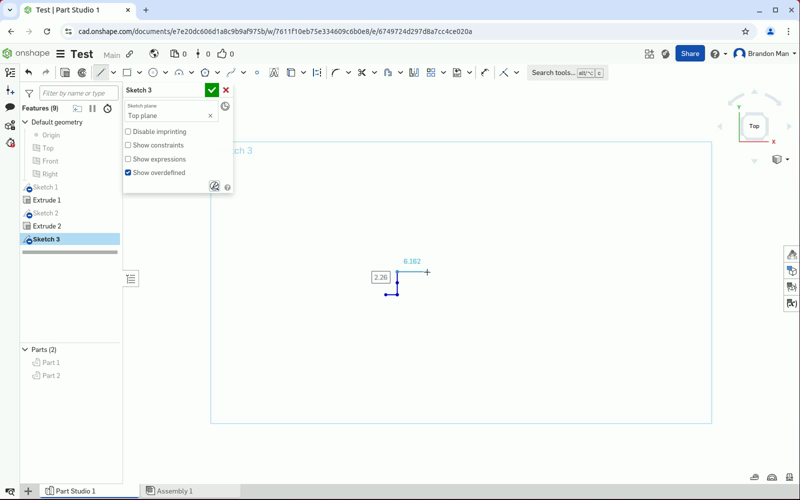
mouse_move(385, 271)
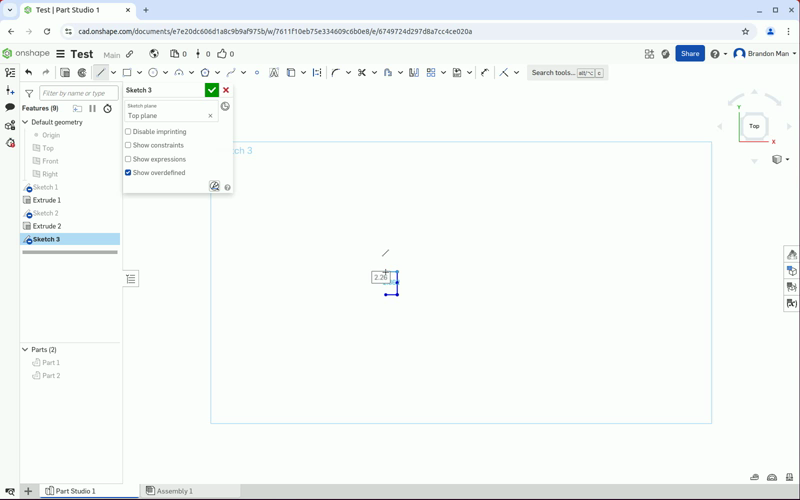
click(385, 271)
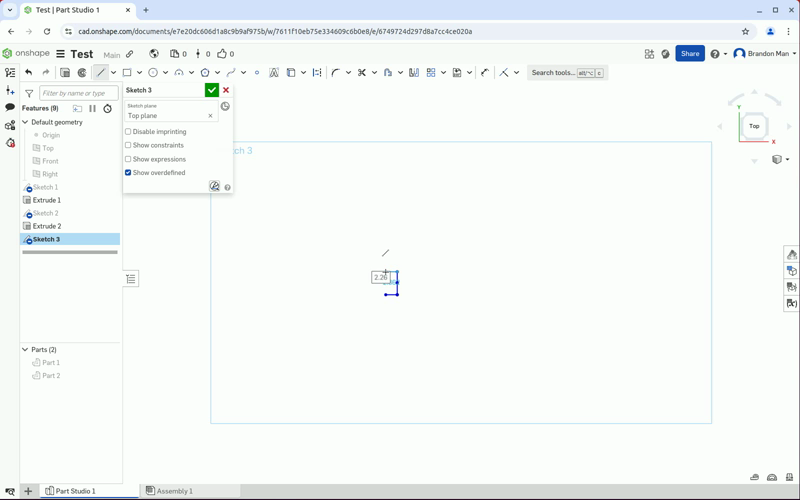
key_up(shift)
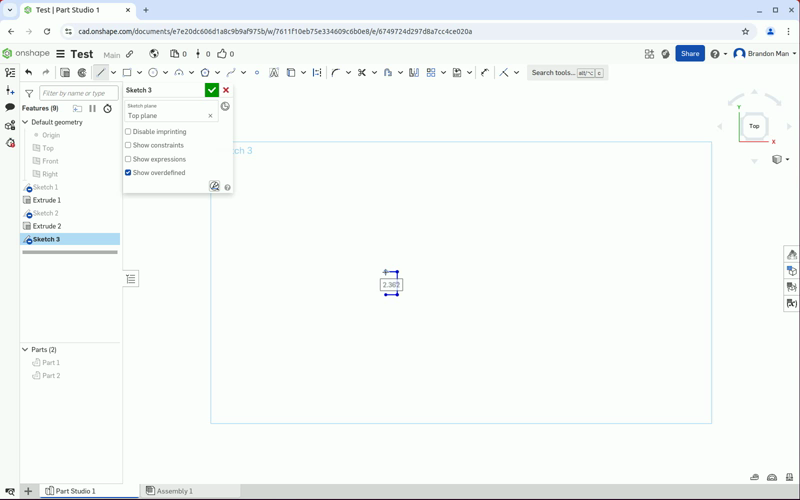
mouse_move(415, 271)
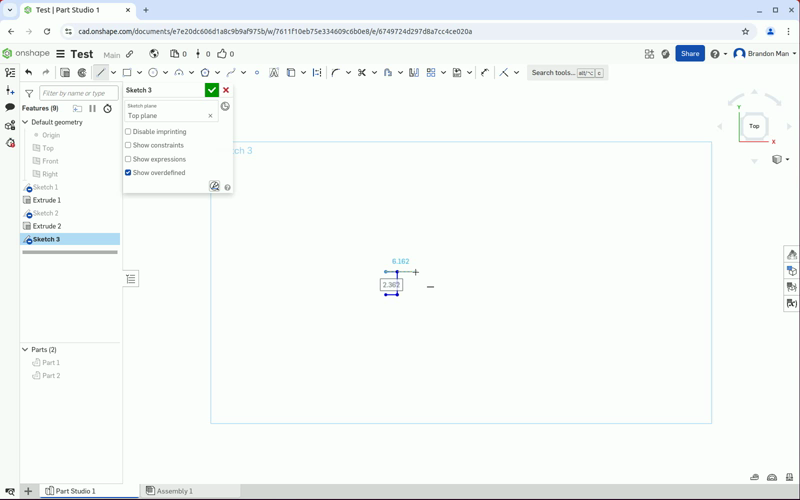
key_down(shift)
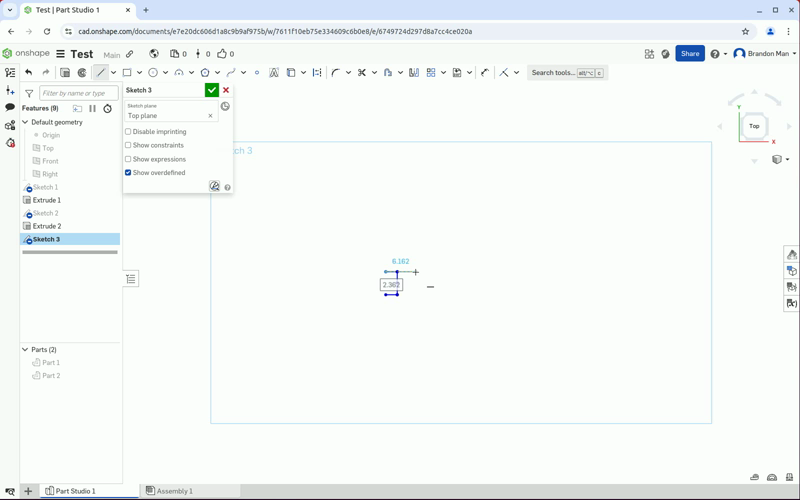
mouse_move(385, 294)
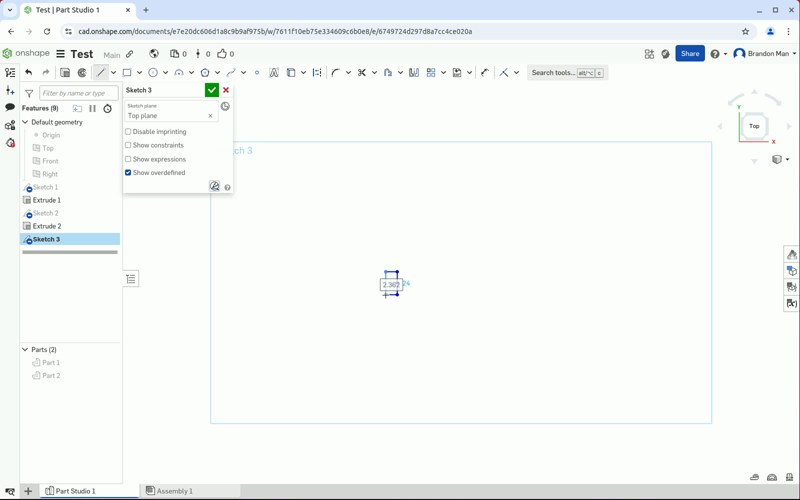
key_up(shift)
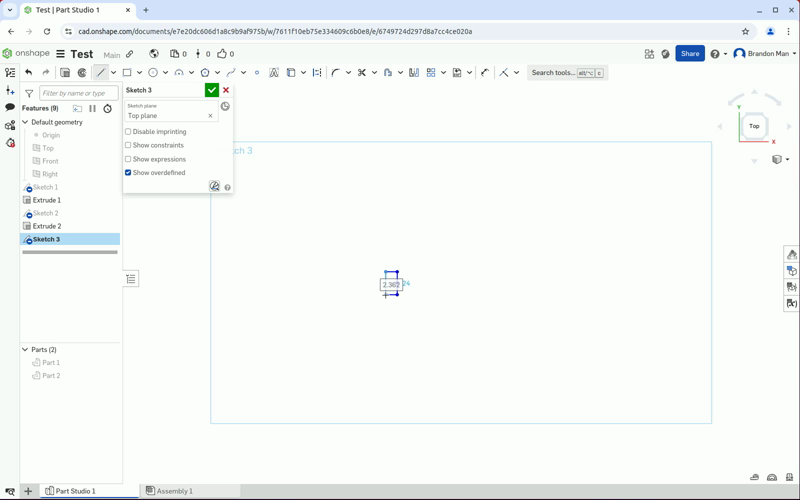
click(385, 294)
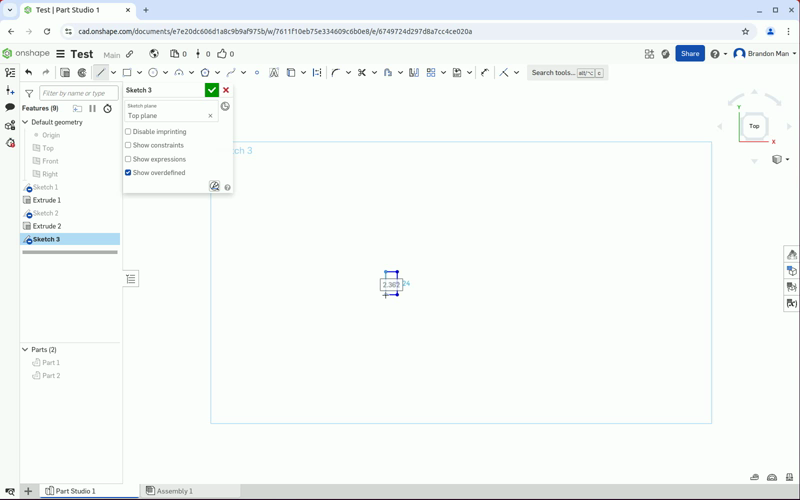
key(esc)
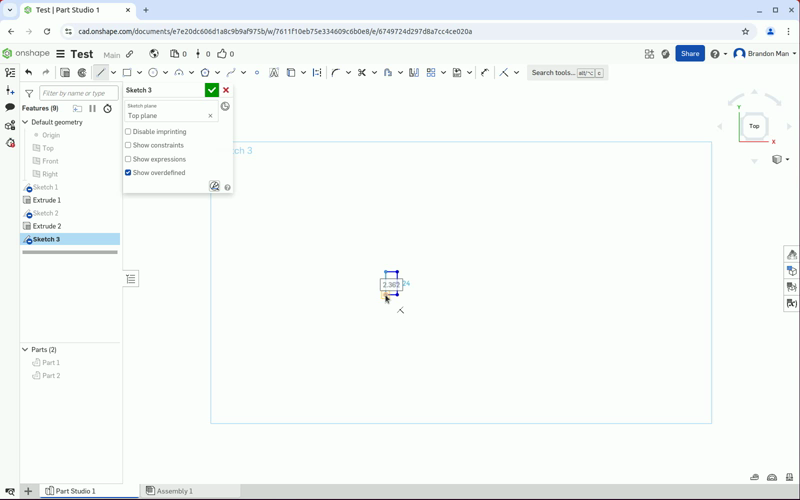
mouse_move(390, 287)
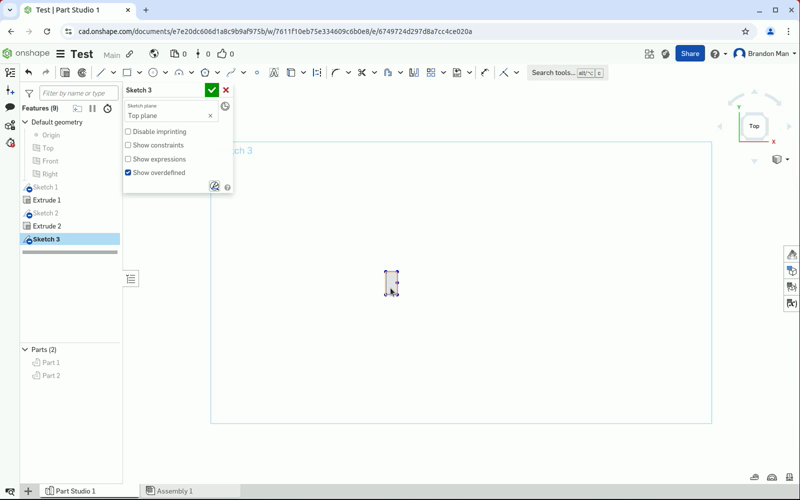
scroll(6)
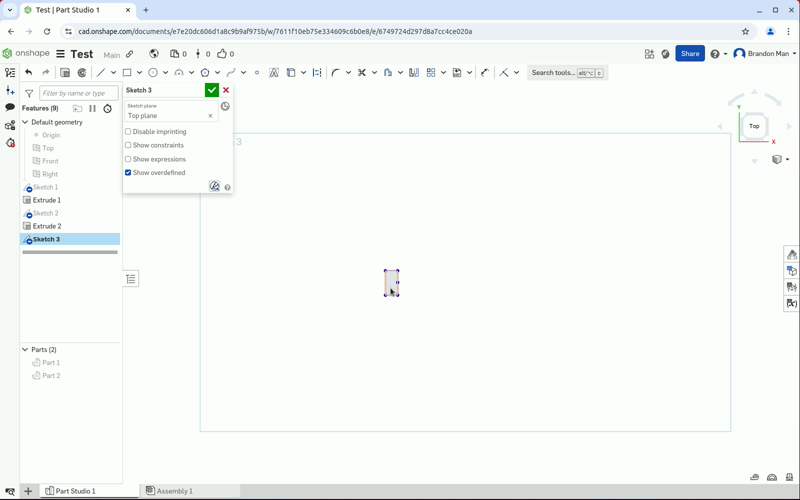
scroll(6)
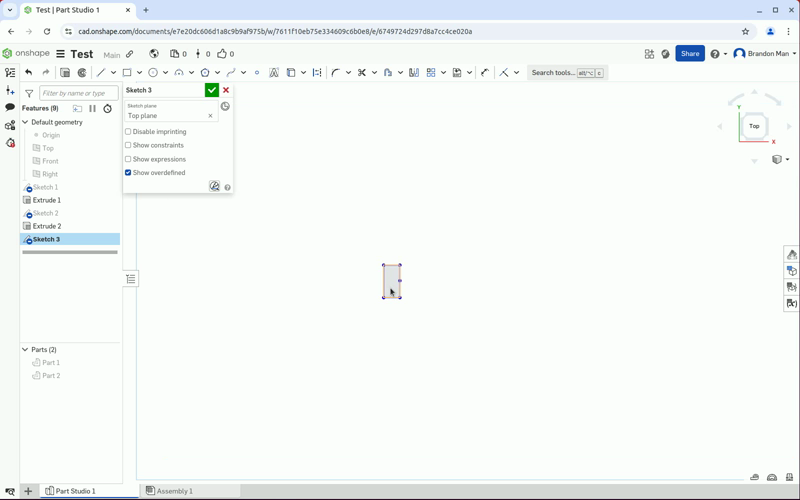
scroll(6)
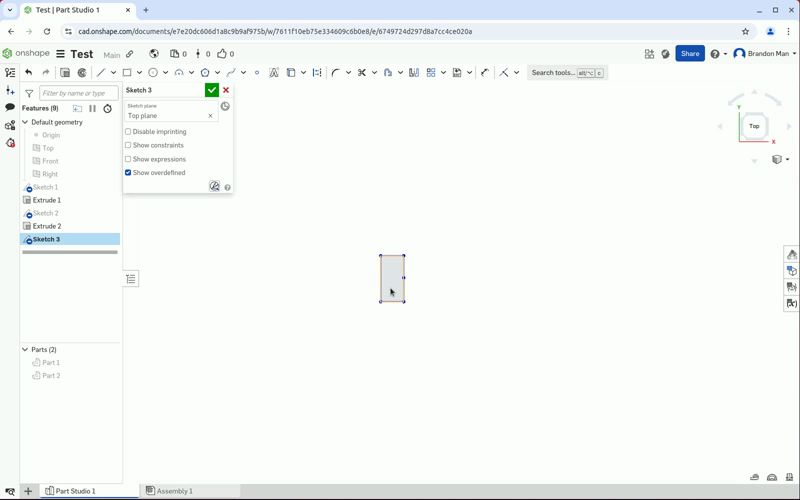
scroll(6)
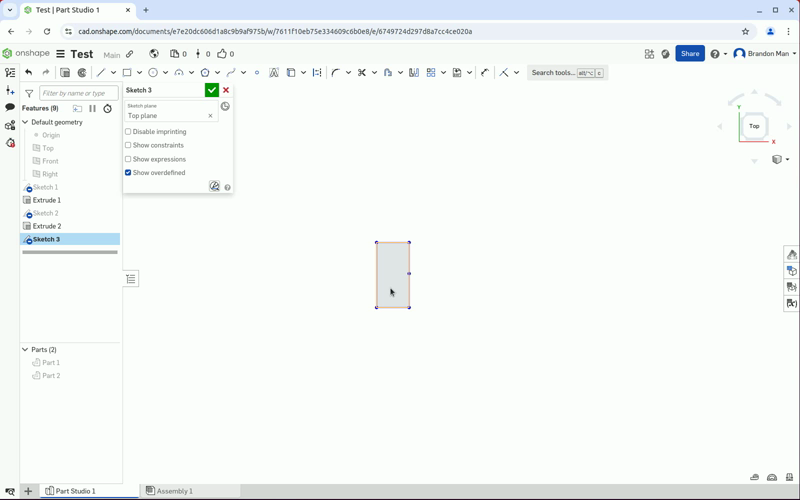
scroll(6)
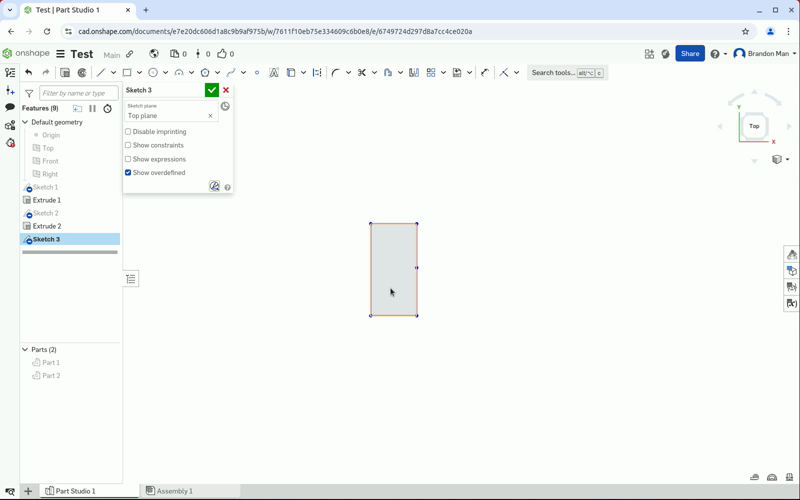
scroll(6)
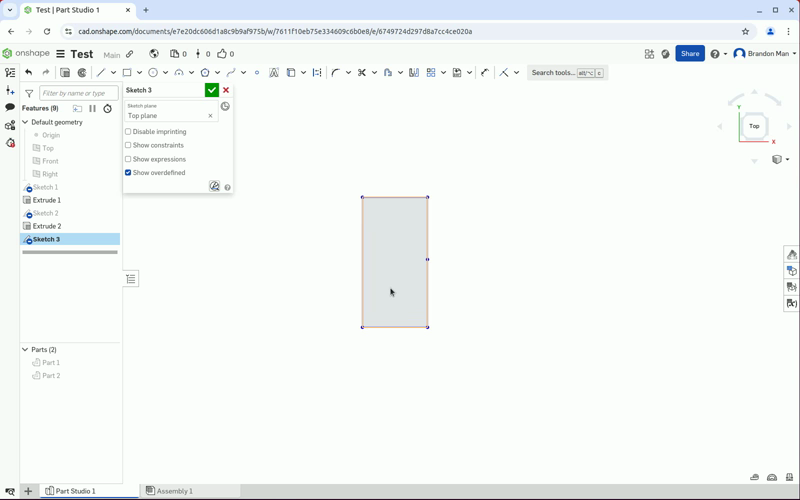
scroll(6)
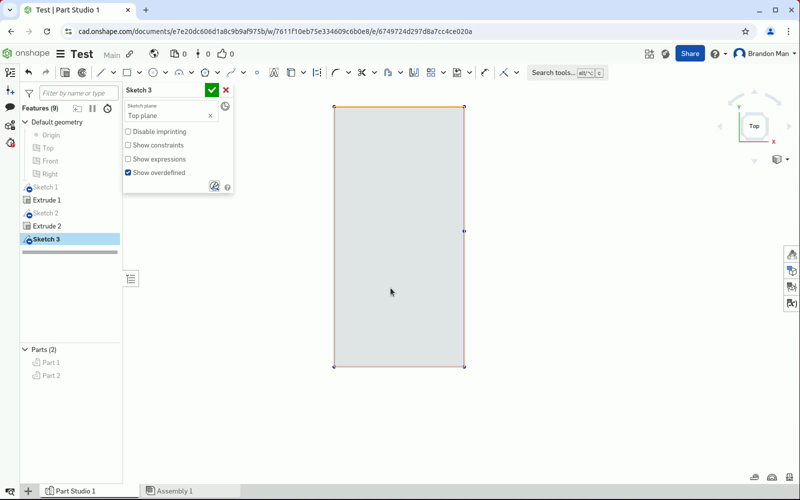
click(390, 287)
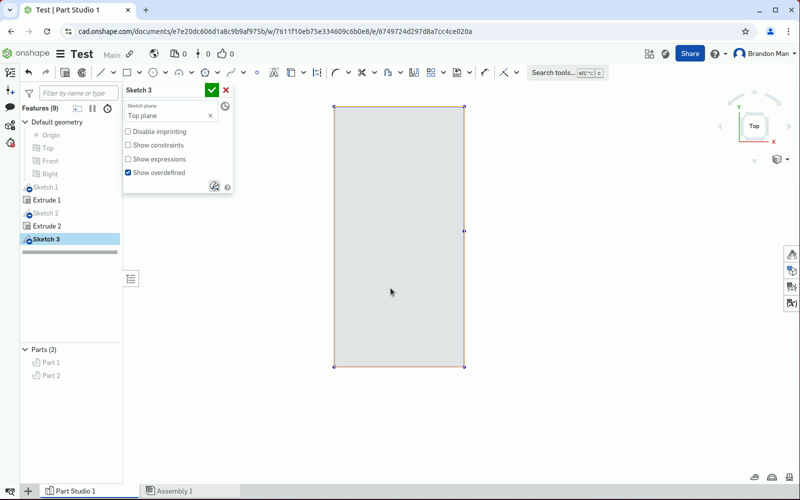
scroll(-6)
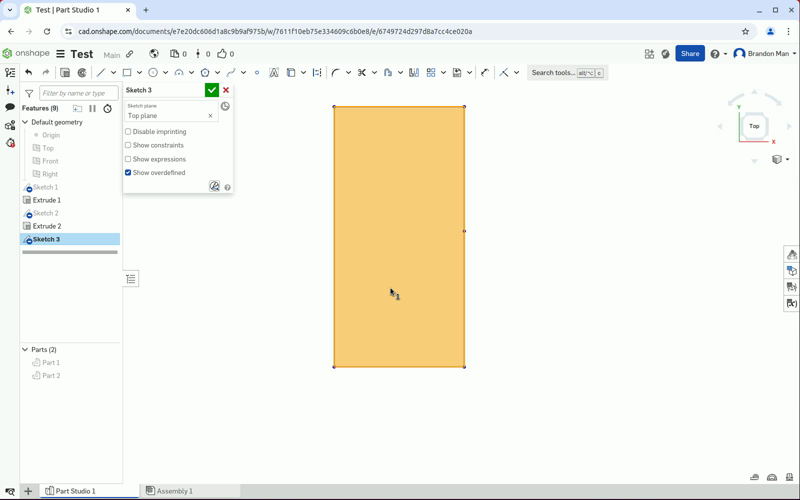
scroll(-6)
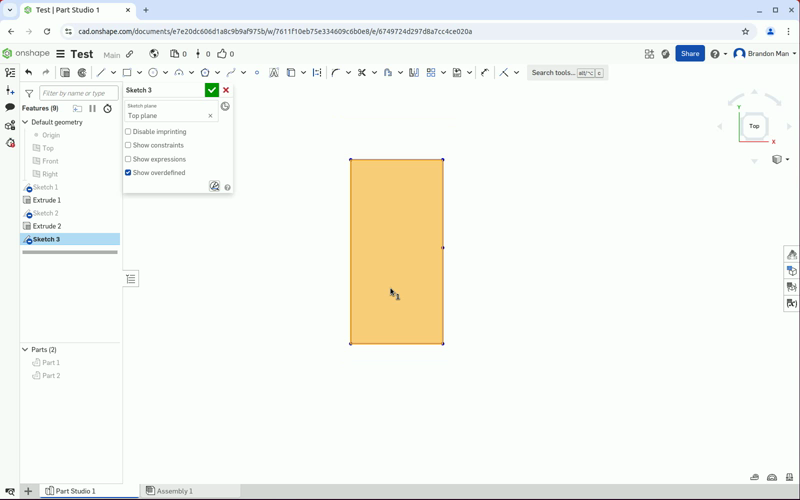
scroll(-6)
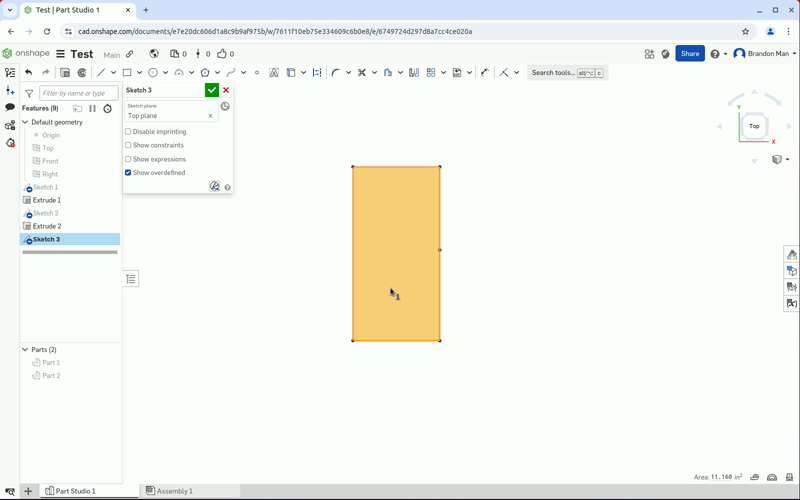
scroll(-6)
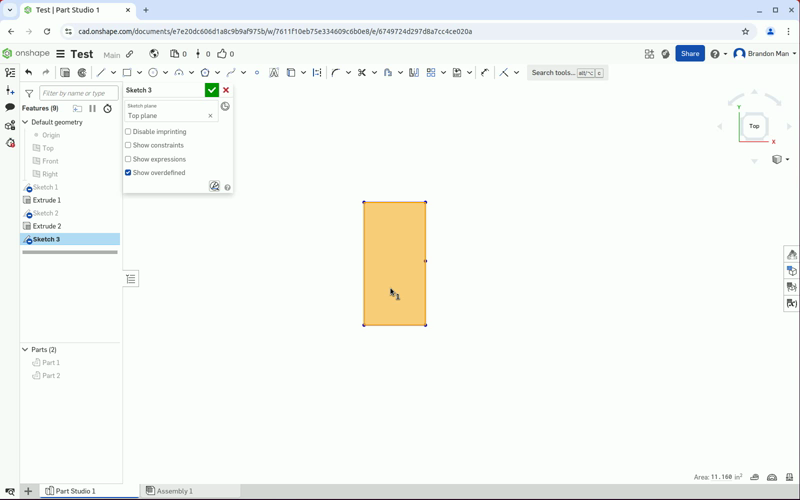
scroll(-6)
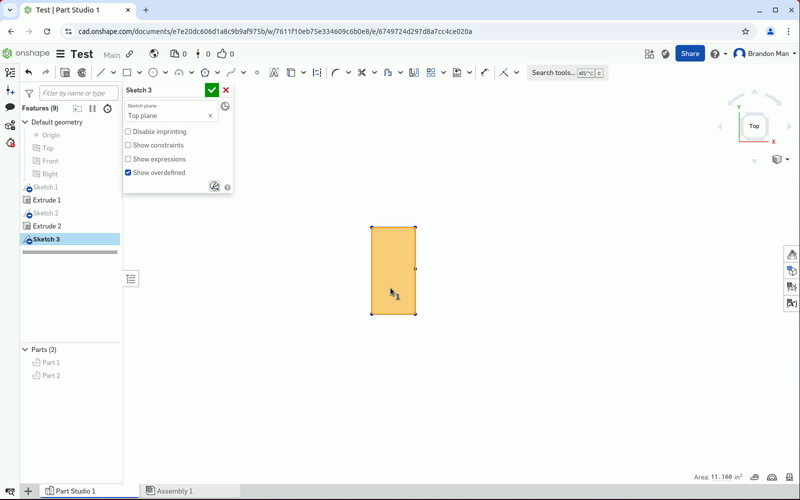
scroll(-6)
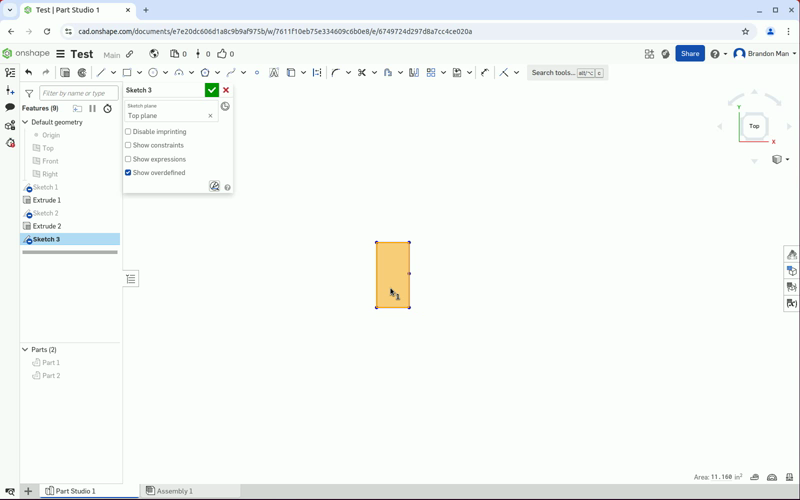
scroll(-6)
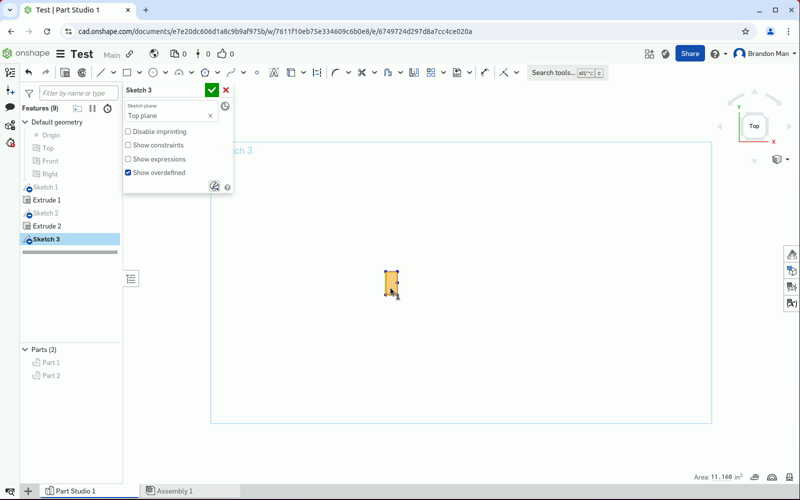
mouse_move(73, 352)
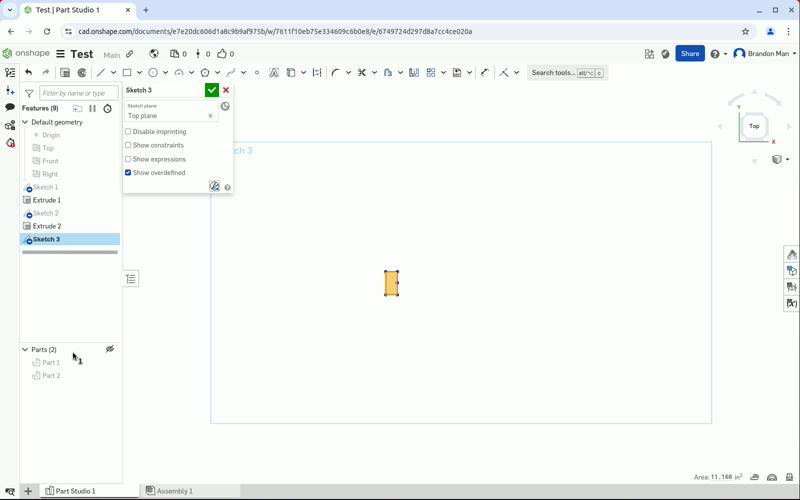
key(shift+y)
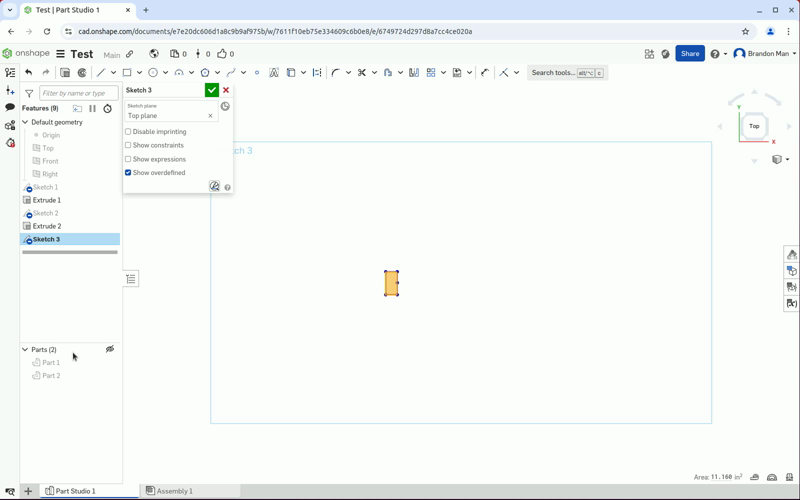
key(shift+e)
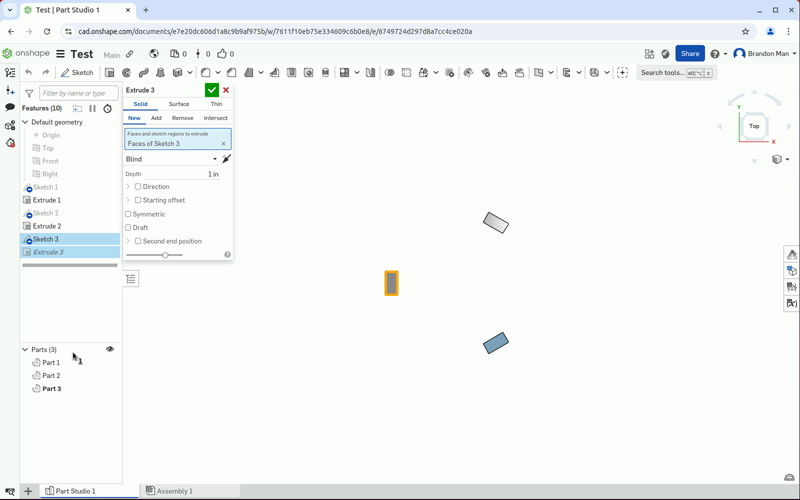
mouse_move(143, 106)
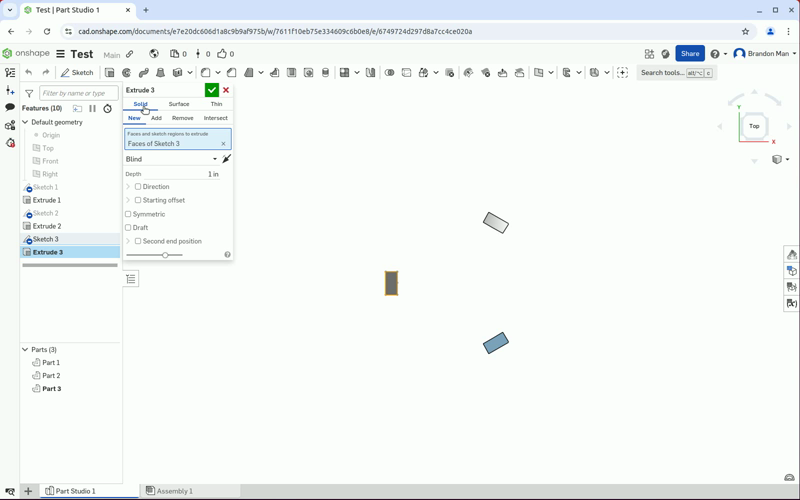
click(143, 106)
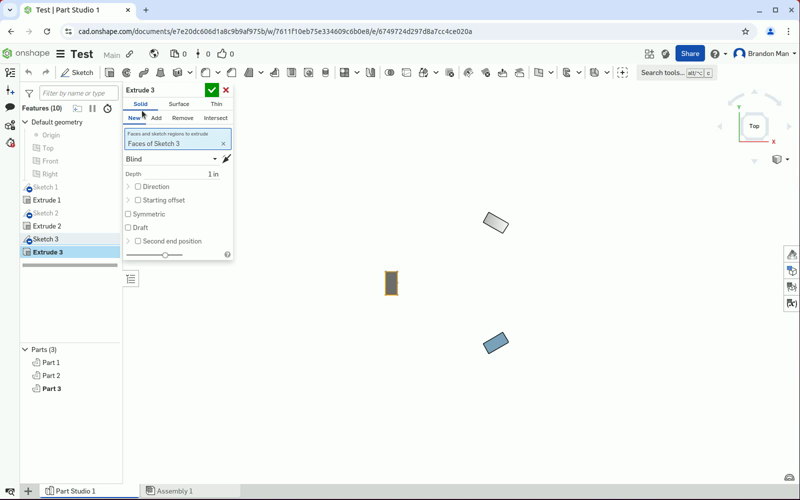
mouse_move(137, 120)
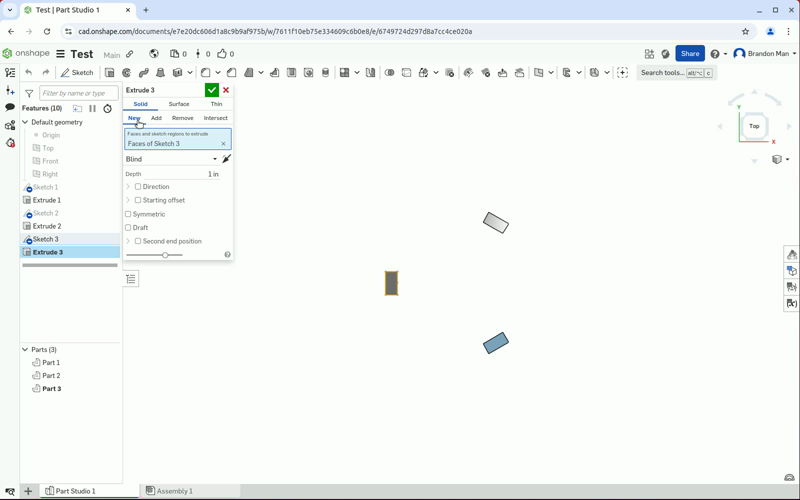
click(137, 120)
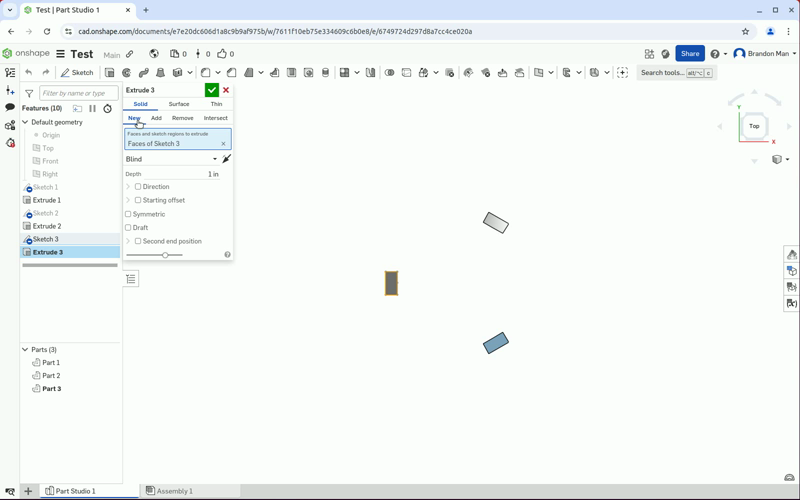
key(tab, 4)
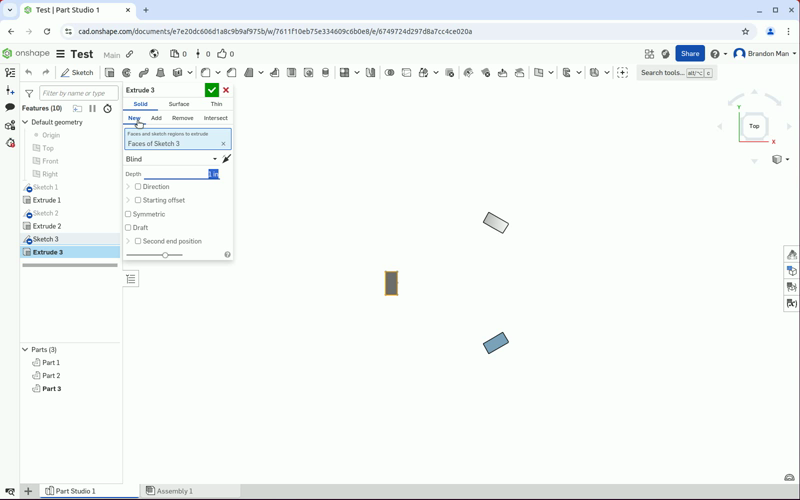
text(13.961)
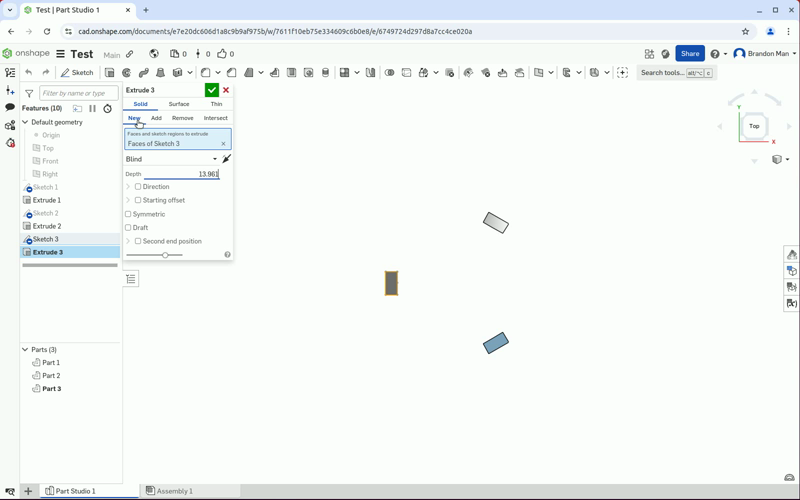
key(enter)
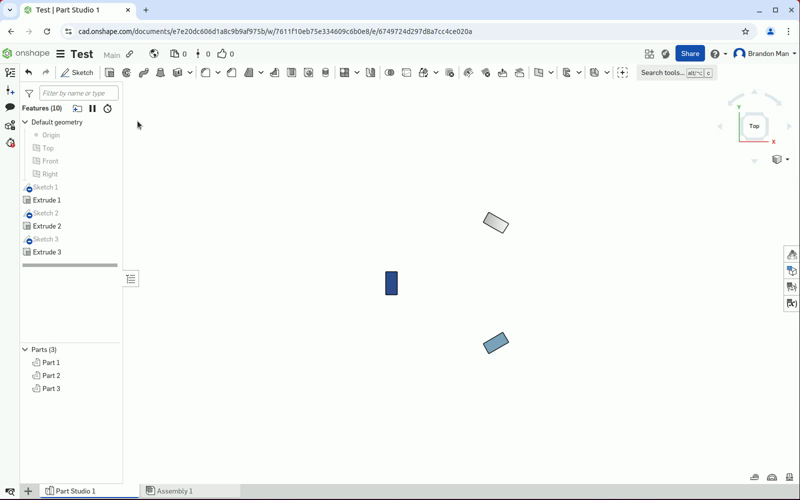
key(shift+h)
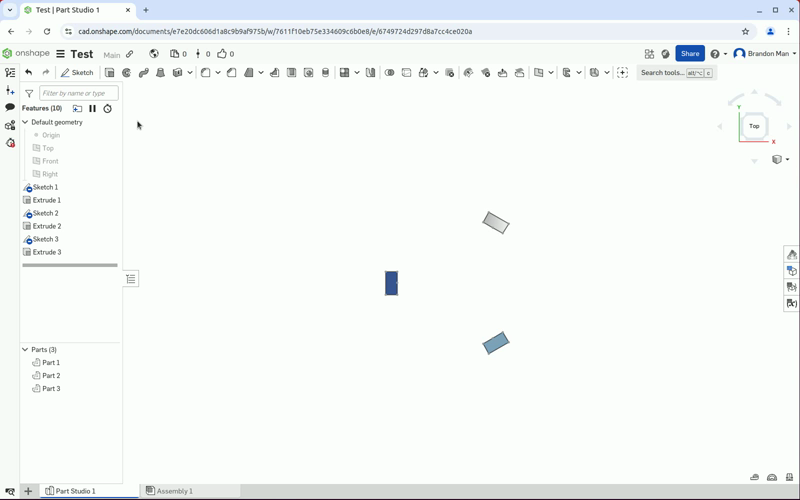
key(shift+h)
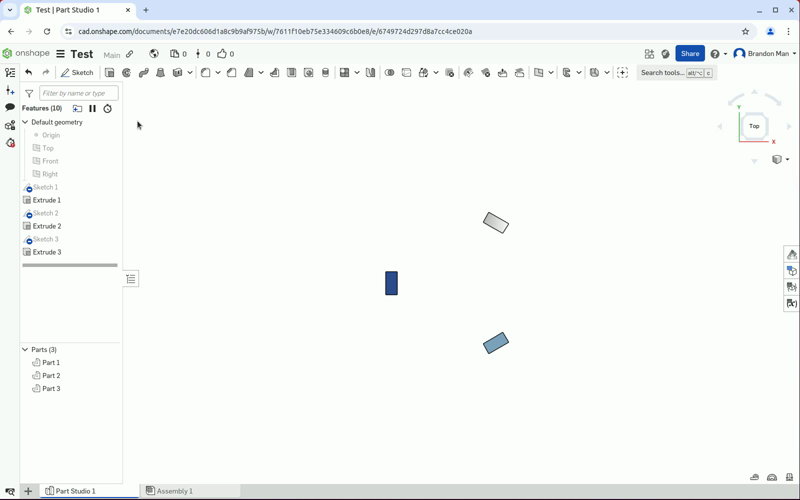
mouse_move(73, 189)
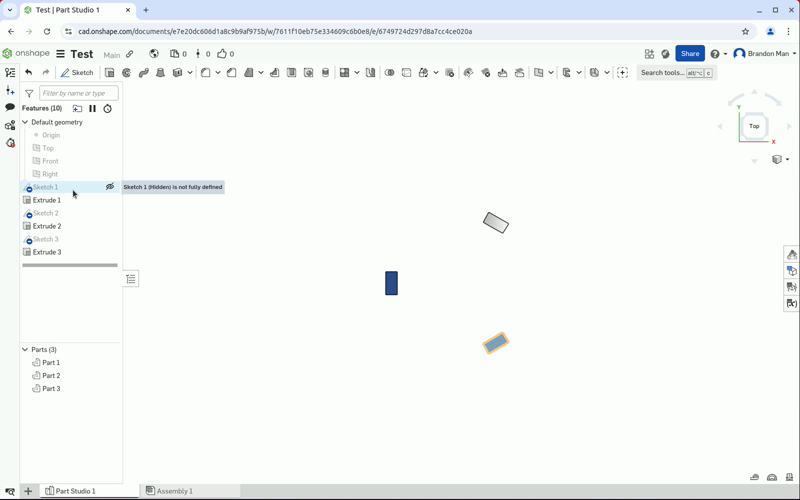
click(73, 189)
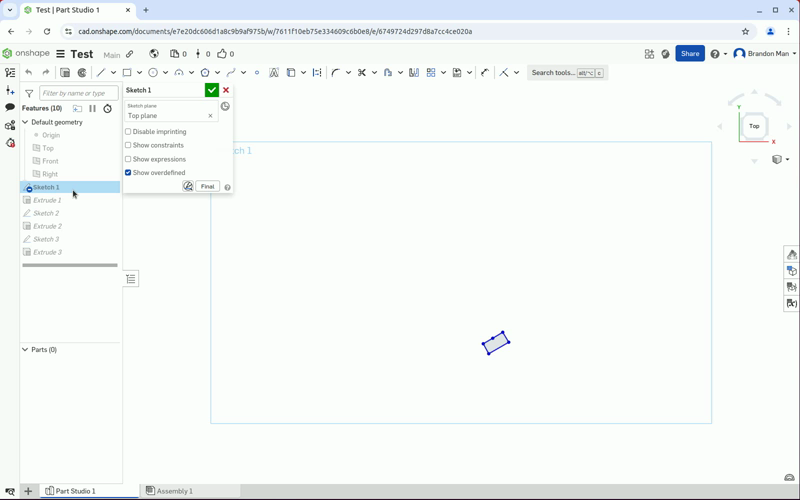
mouse_move(229, 92)
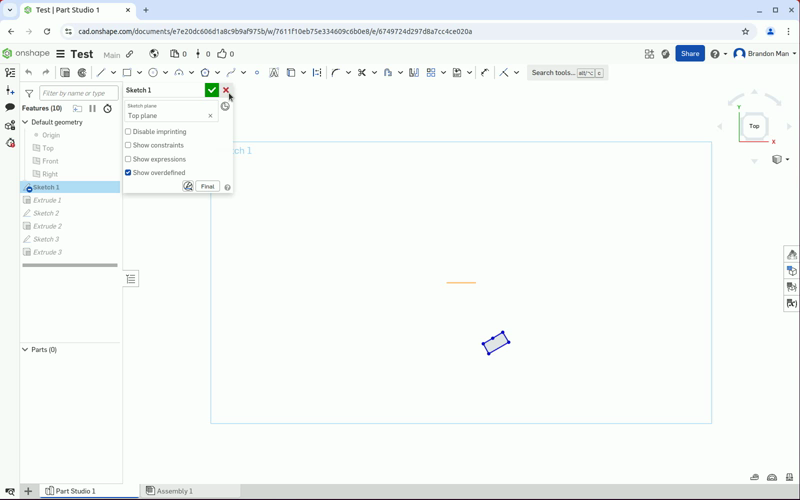
click(229, 92)
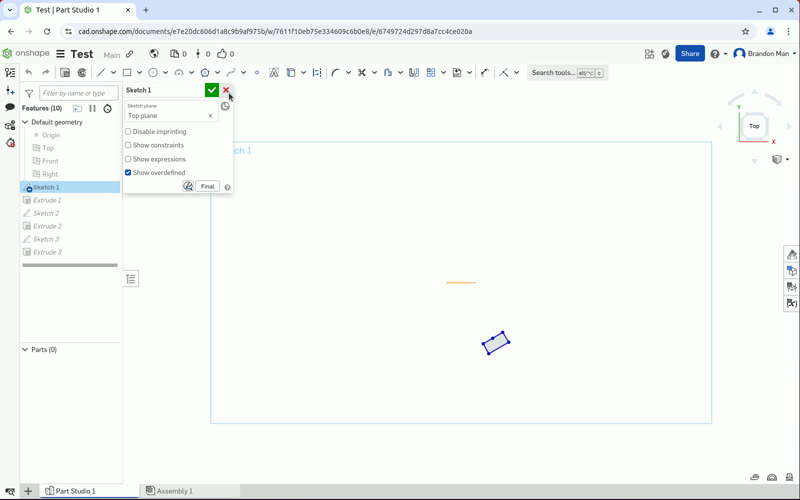
key(shift+s)
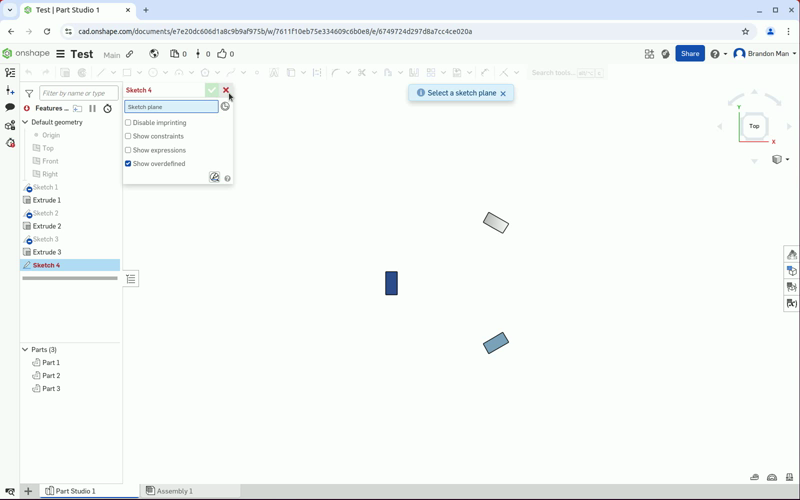
mouse_move(73, 150)
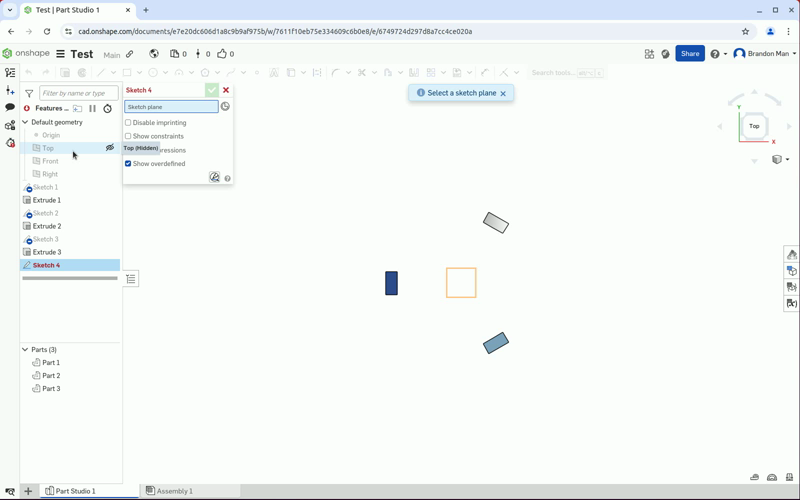
click(73, 150)
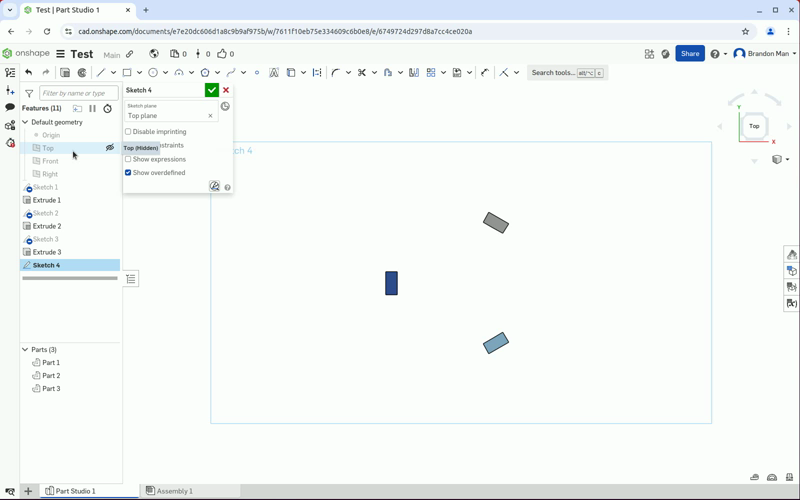
mouse_move(73, 352)
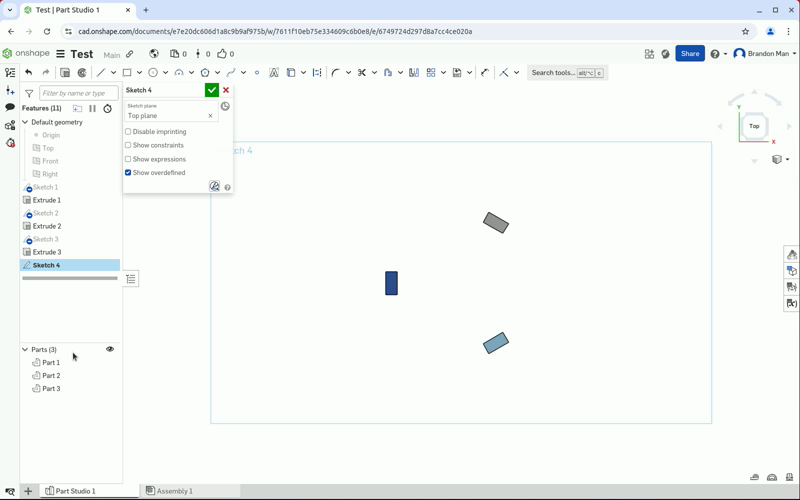
key(y)
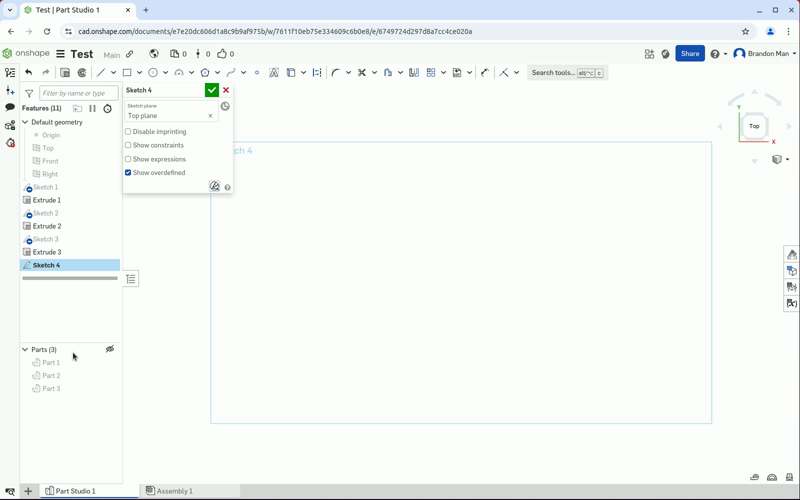
key(c)
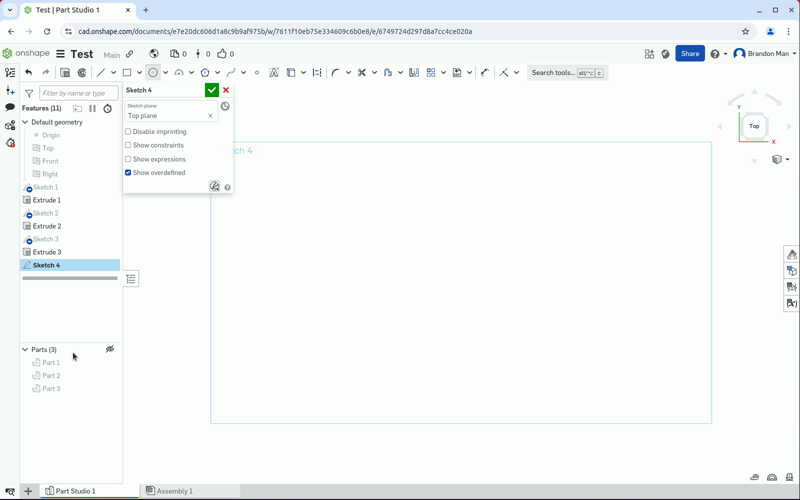
key_down(shift)
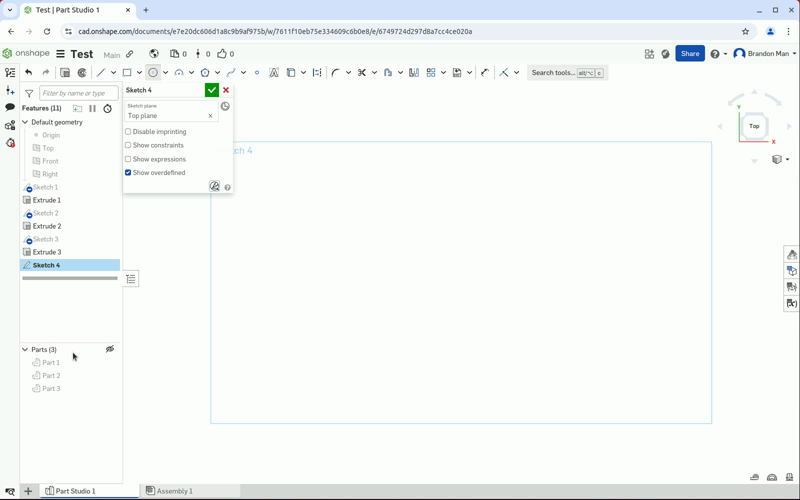
mouse_move(460, 282)
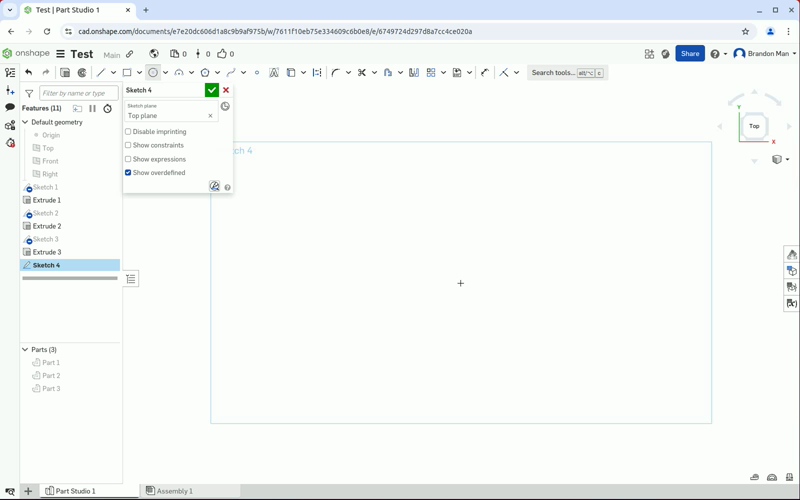
click(460, 282)
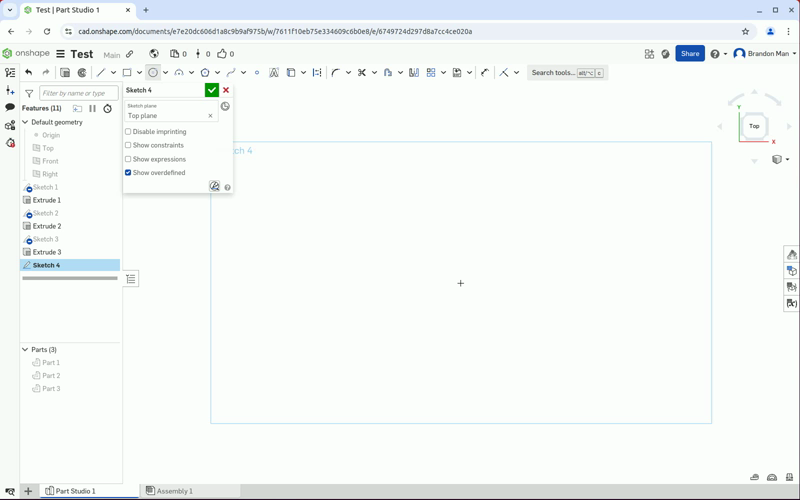
key_up(shift)
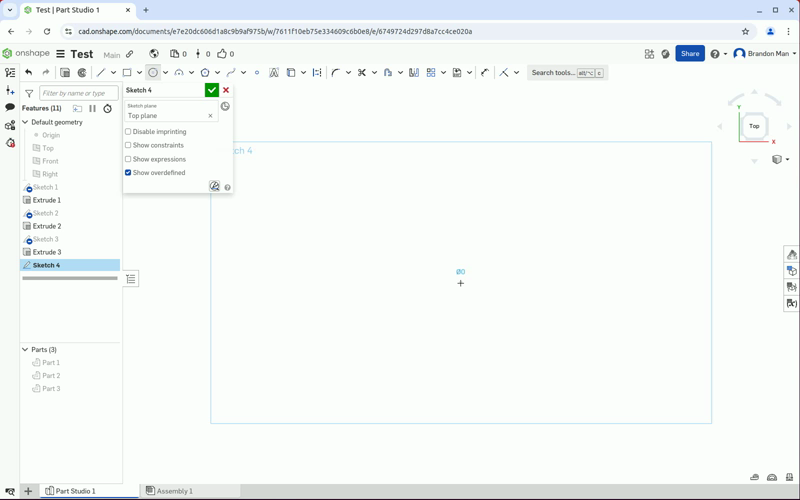
mouse_move(472, 282)
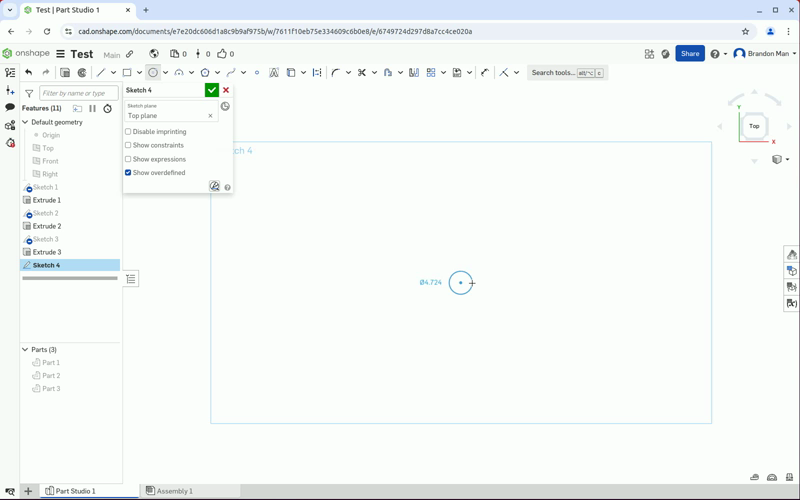
click(472, 282)
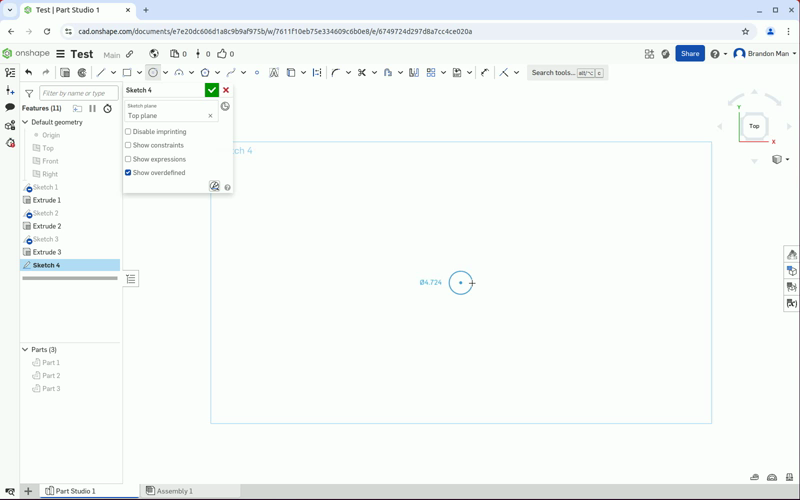
key(esc)
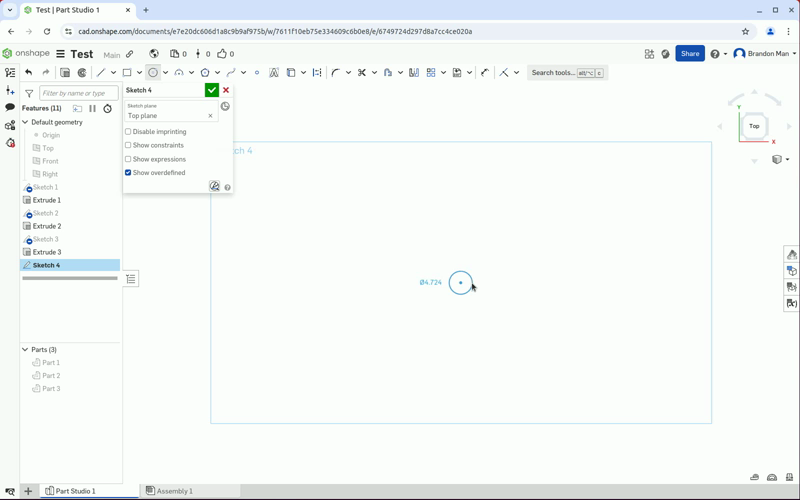
mouse_move(454, 282)
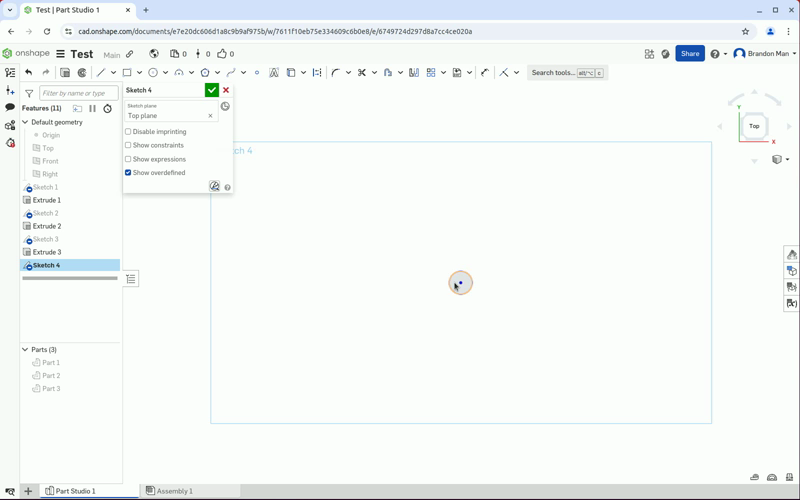
scroll(6)
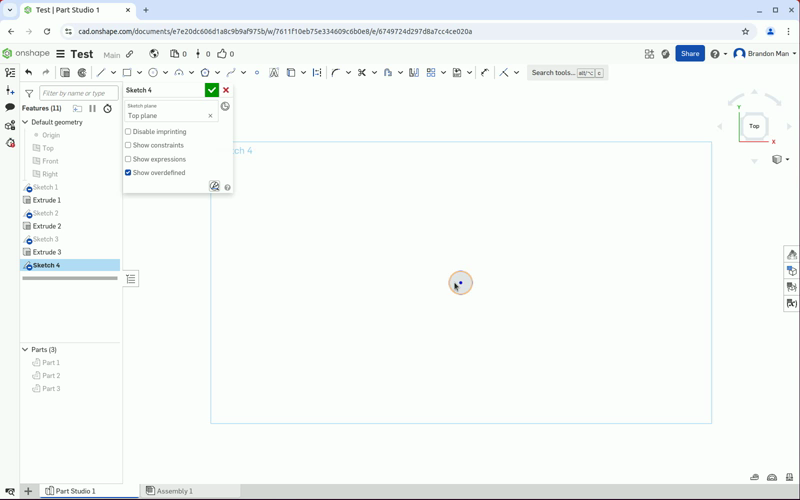
scroll(6)
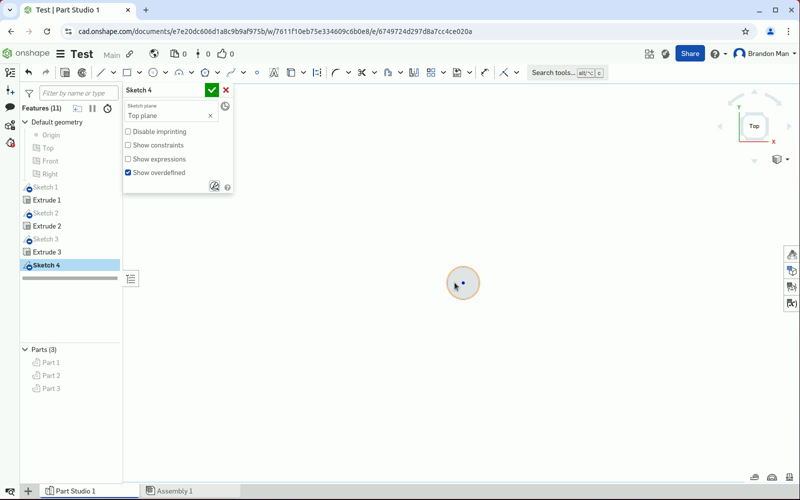
scroll(6)
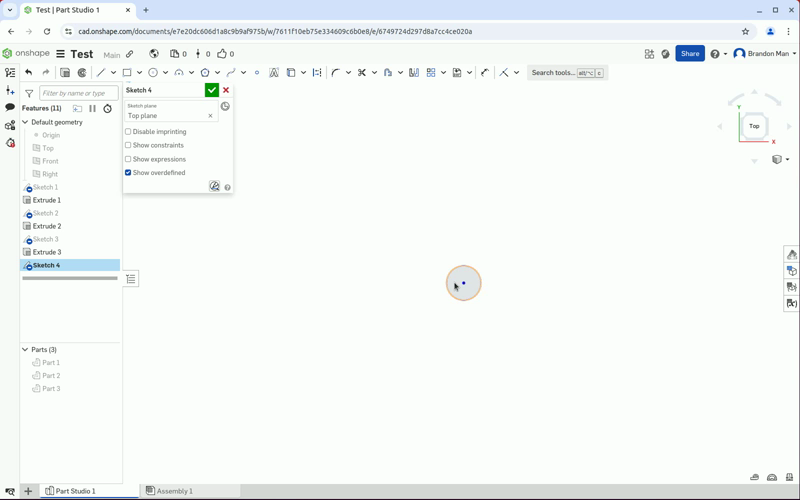
scroll(6)
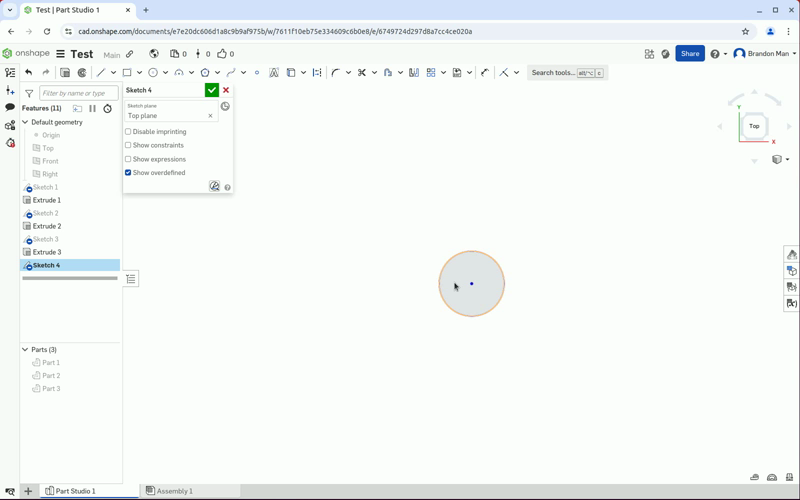
scroll(6)
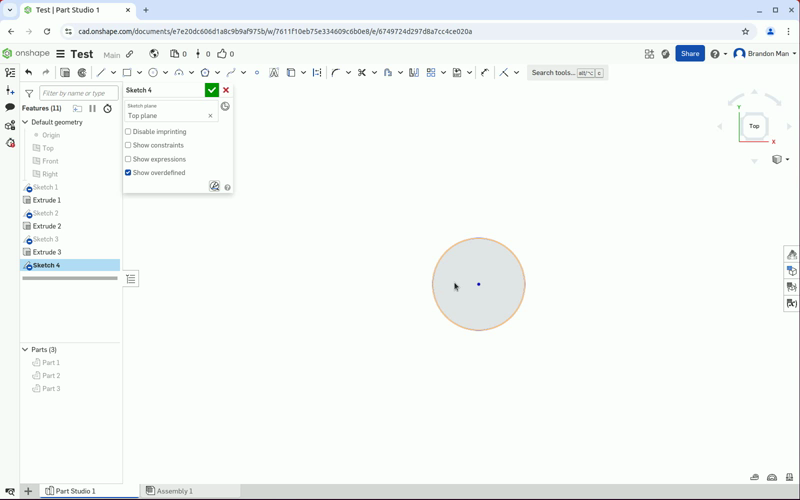
scroll(6)
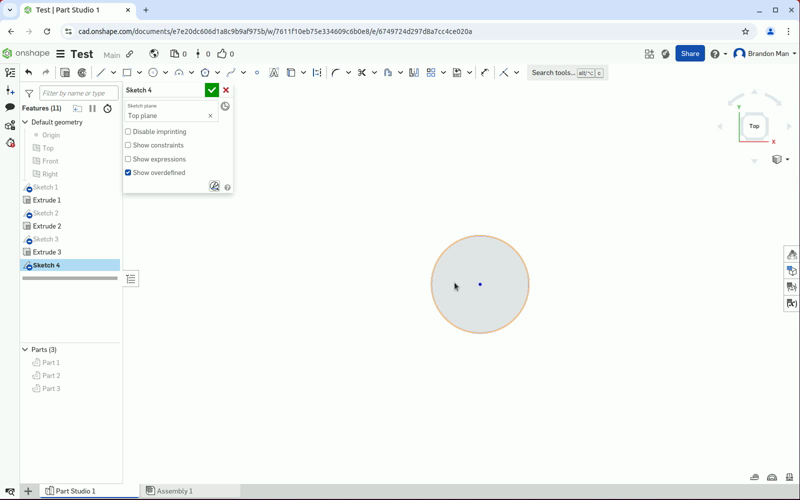
scroll(6)
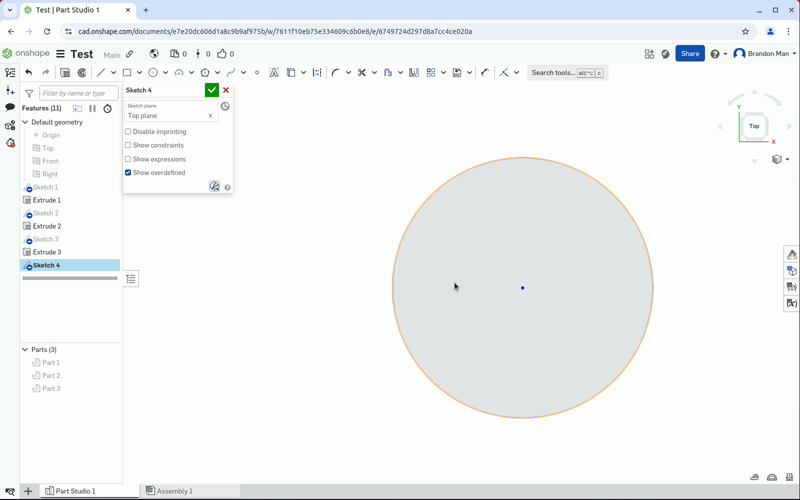
click(454, 282)
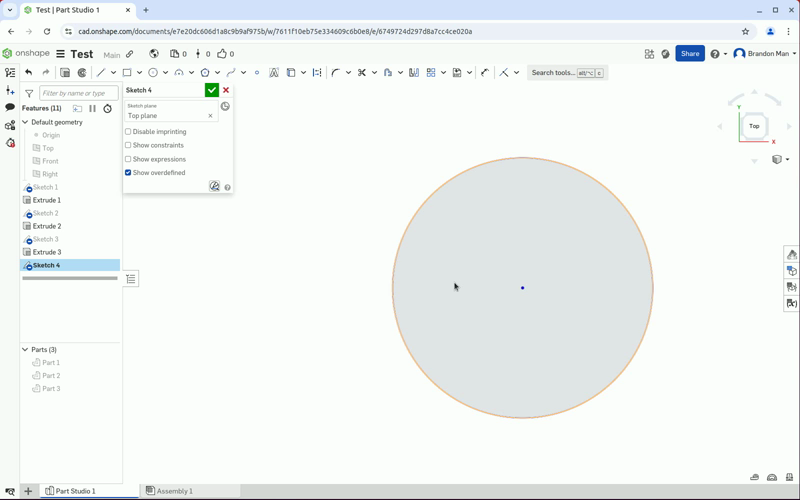
scroll(-6)
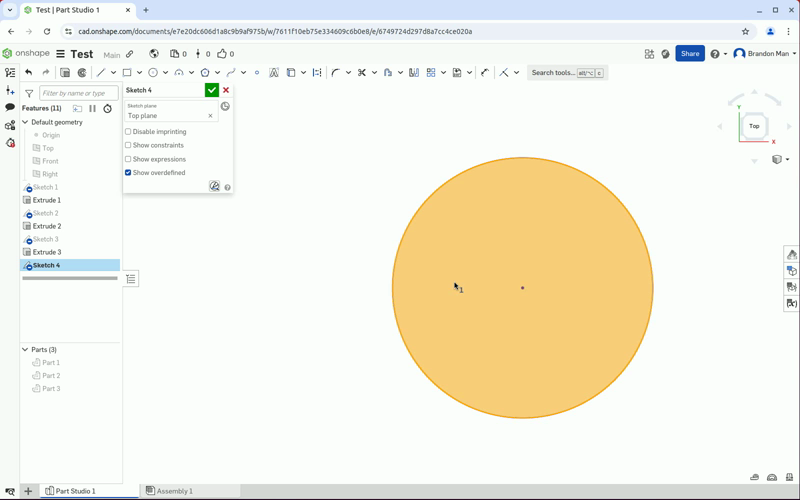
scroll(-6)
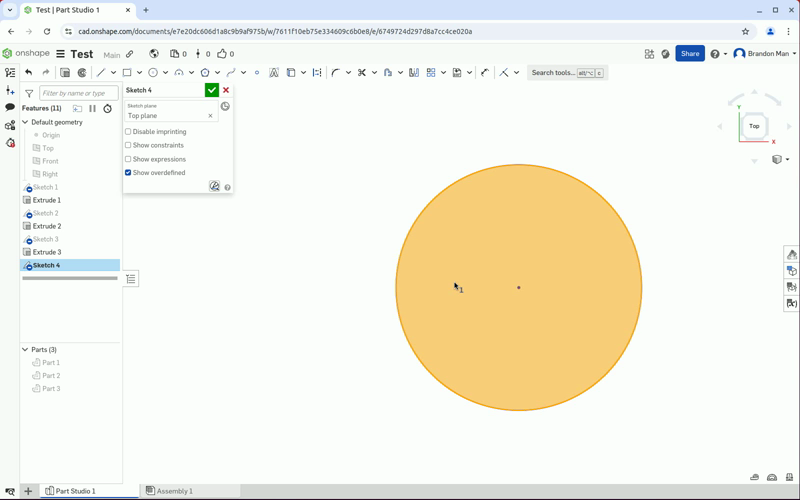
scroll(-6)
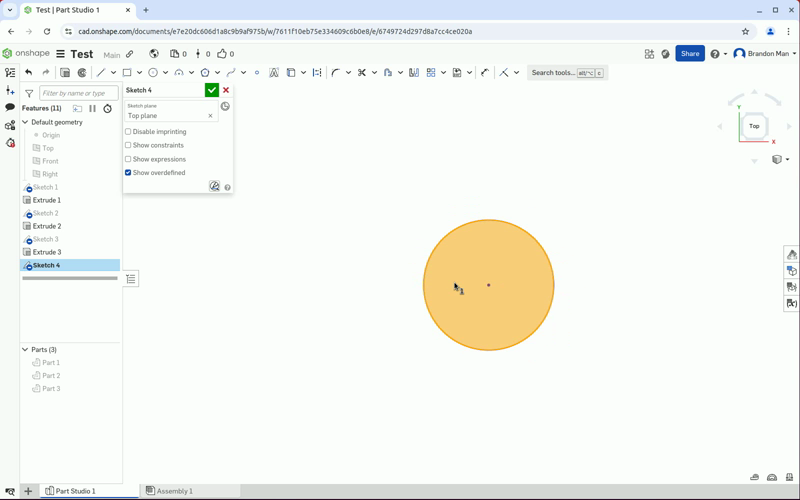
scroll(-6)
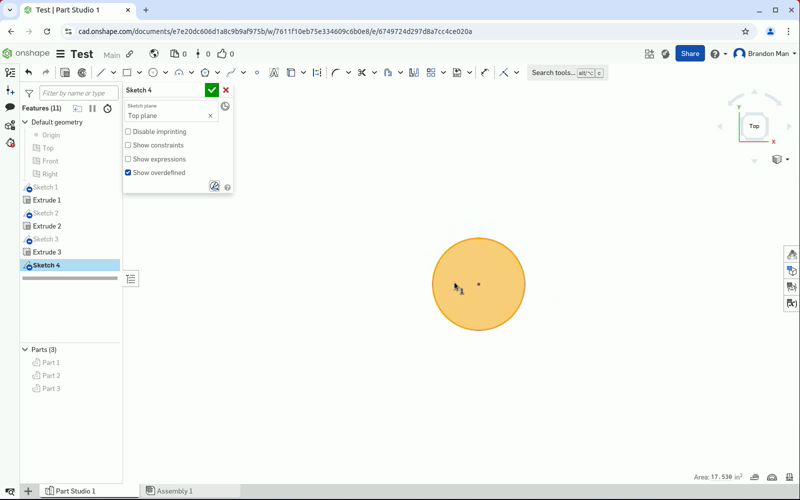
scroll(-6)
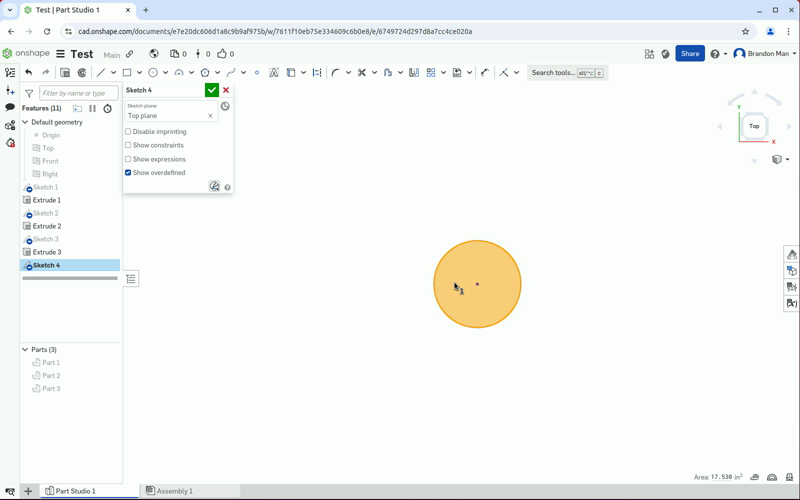
scroll(-6)
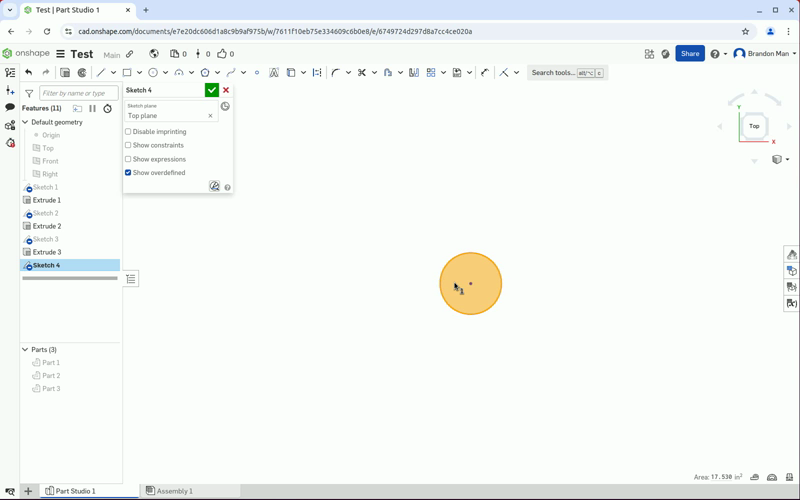
scroll(-6)
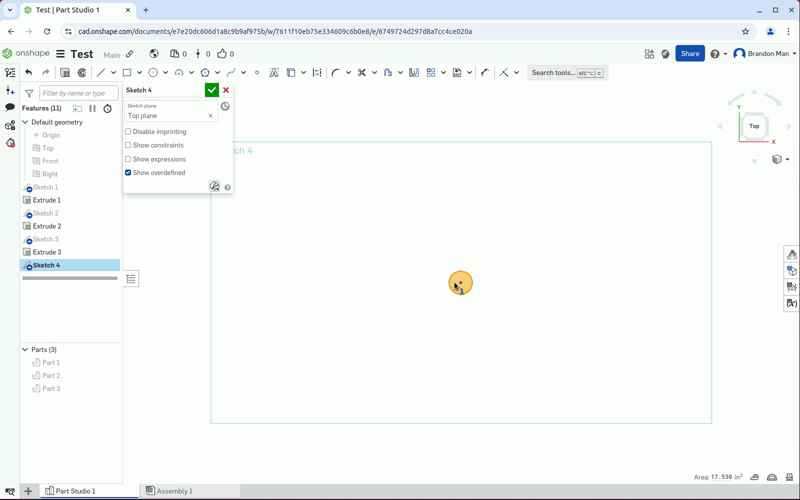
mouse_move(73, 352)
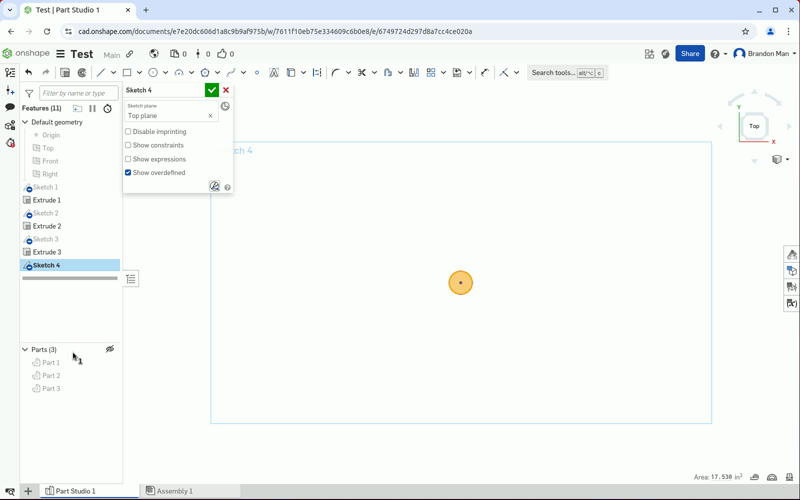
key(shift+y)
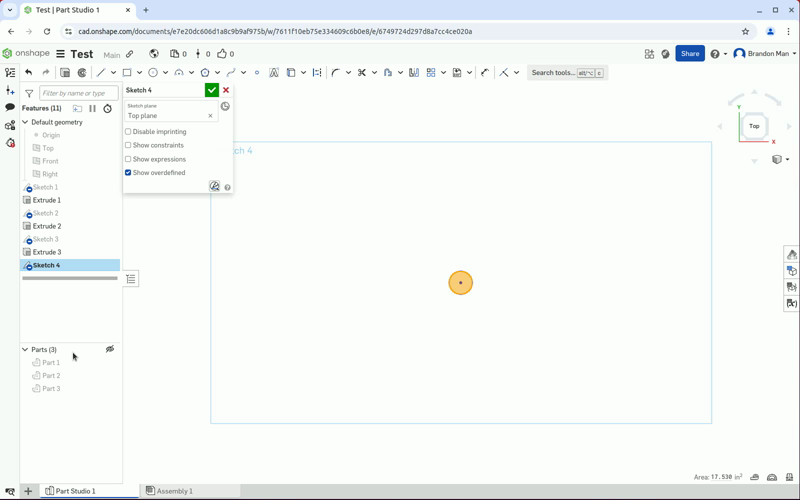
key(shift+e)
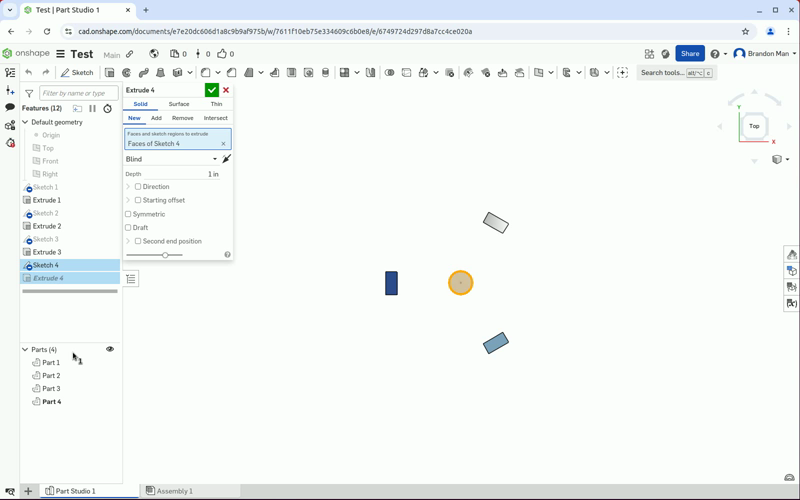
mouse_move(143, 106)
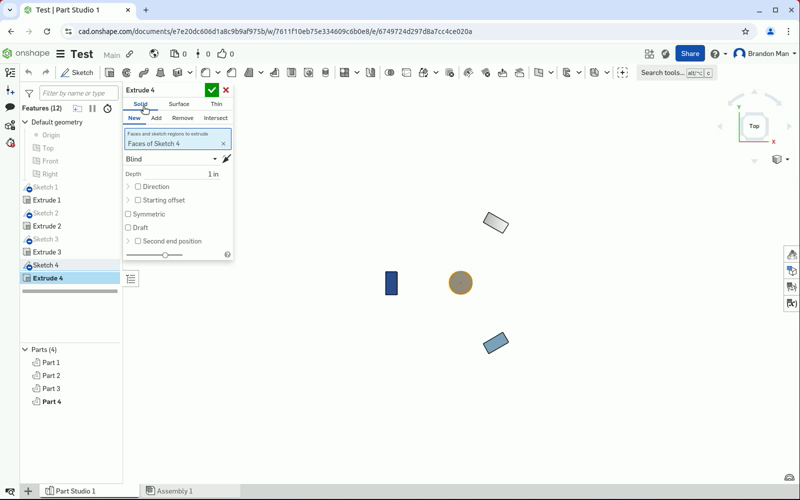
click(143, 106)
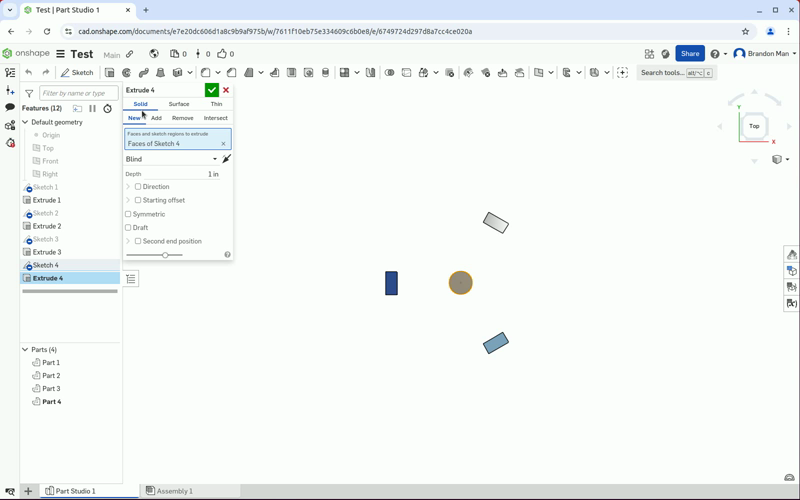
mouse_move(137, 120)
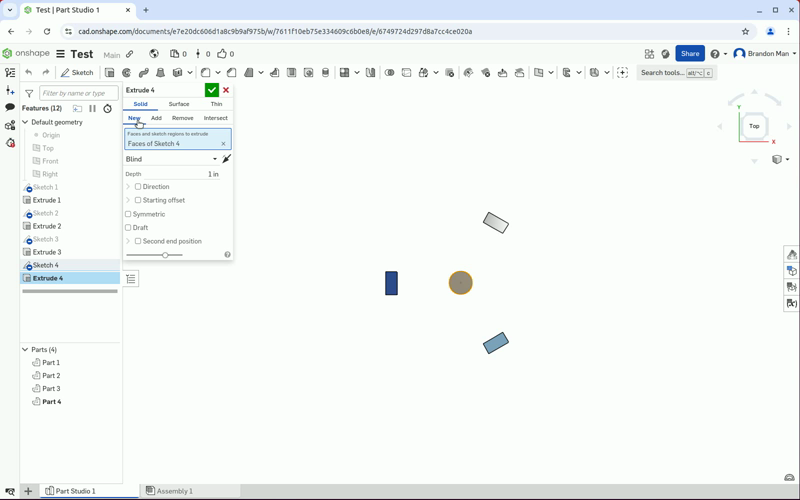
click(137, 120)
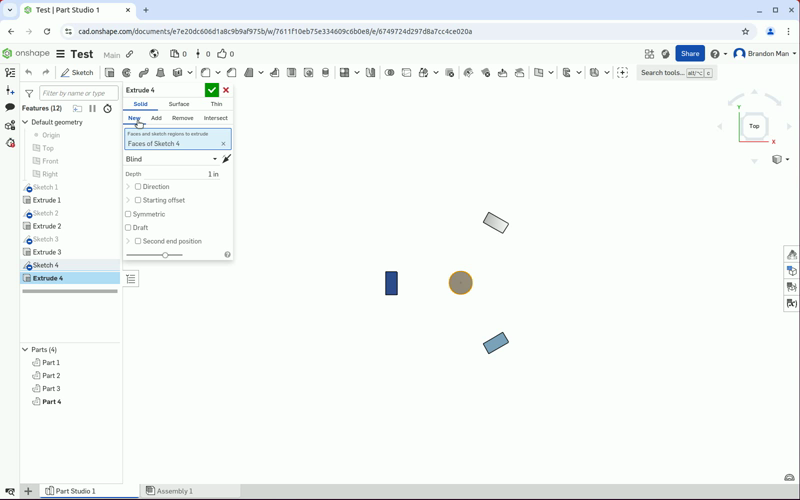
key(tab, 4)
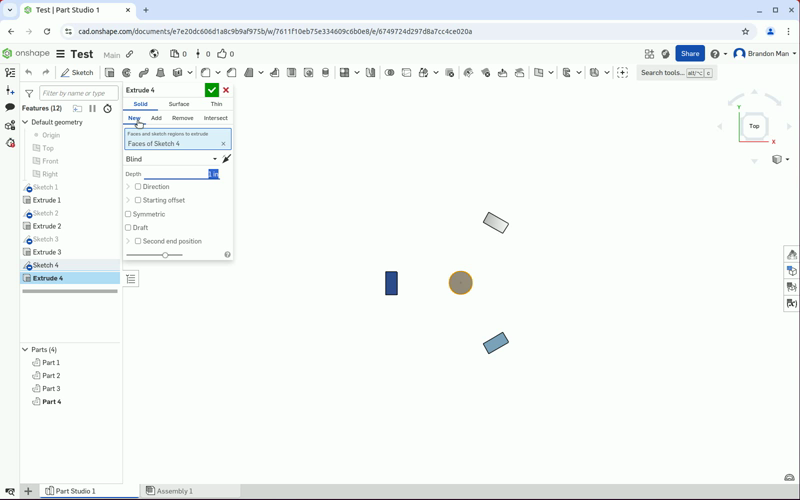
text(23.108)
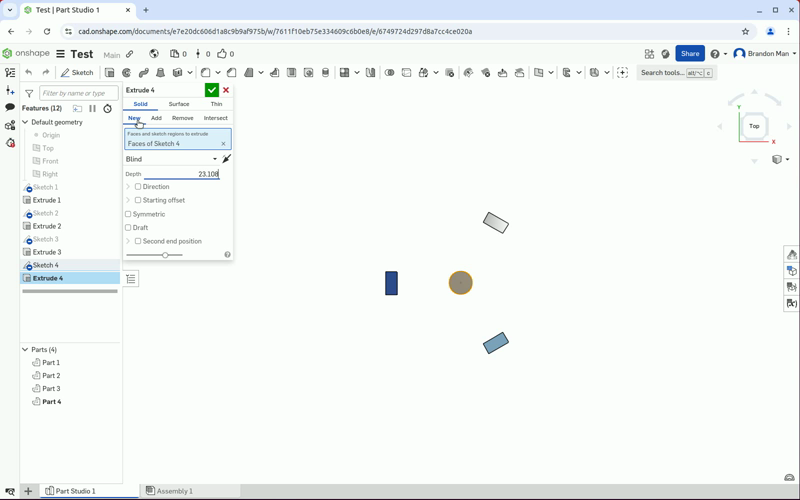
key(enter)
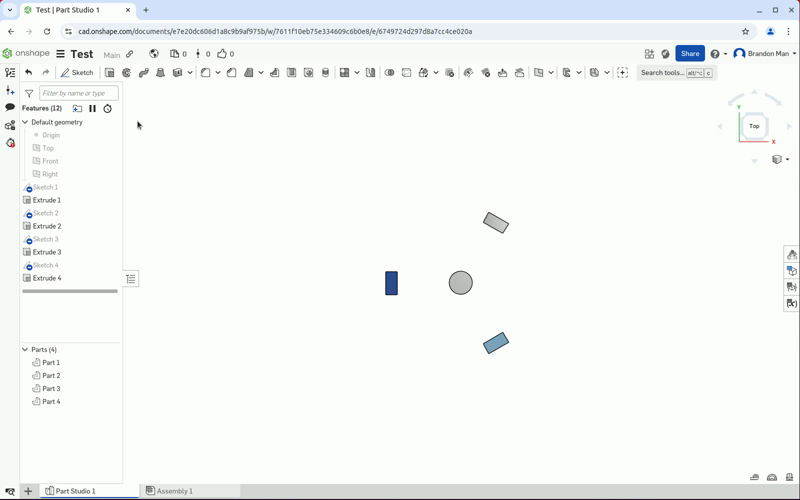
key(shift+h)
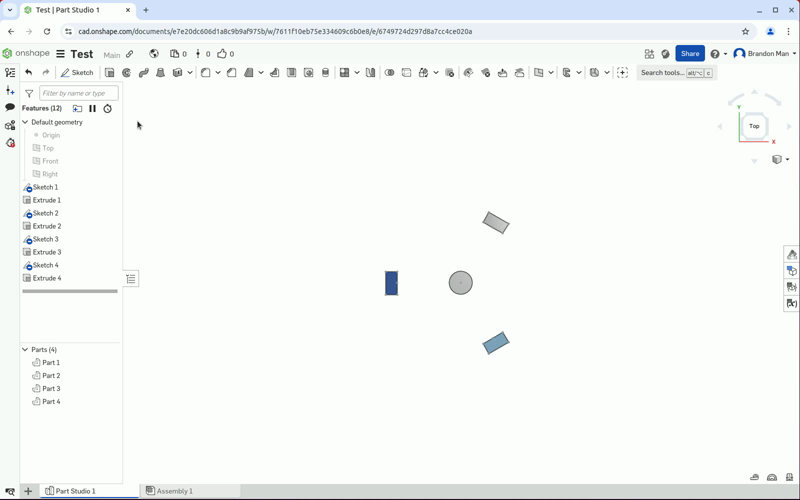
key(shift+h)
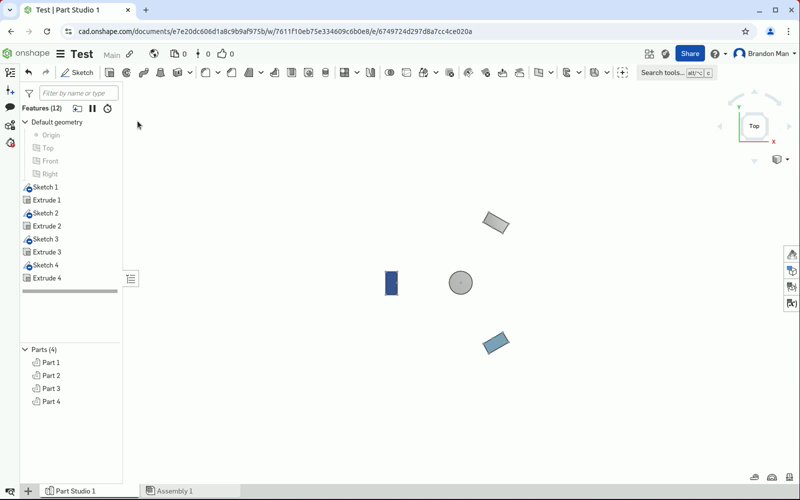
key(shift+7)
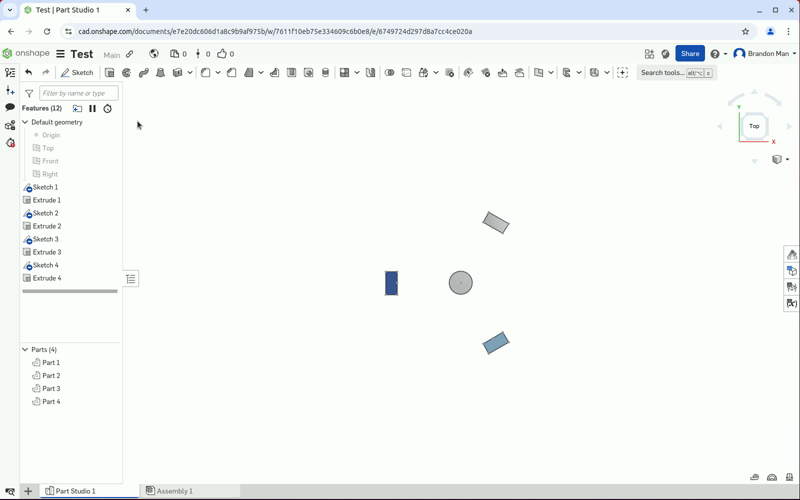
key(up, 3)
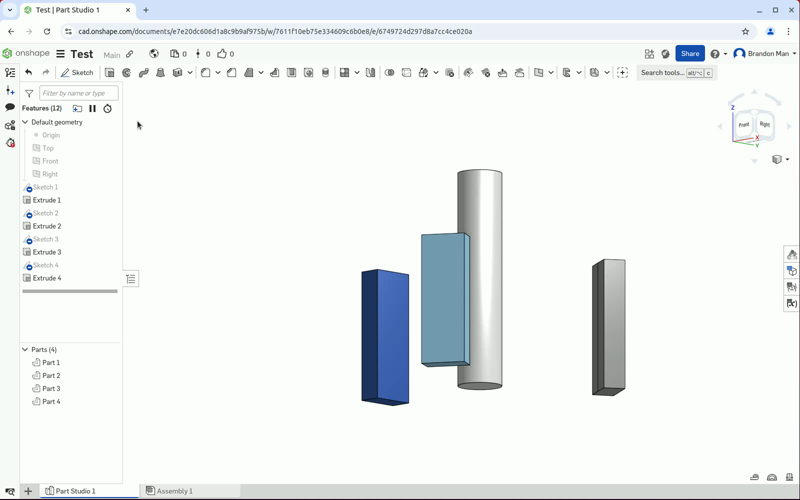
key(left, 3)
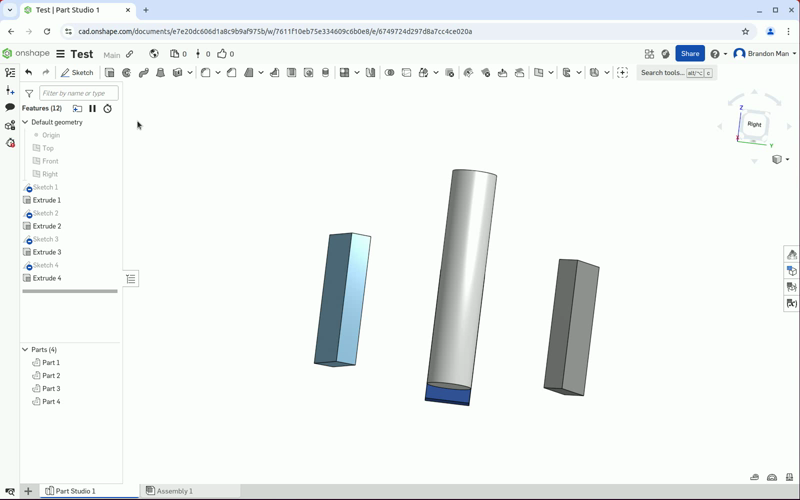
key(right, 3)
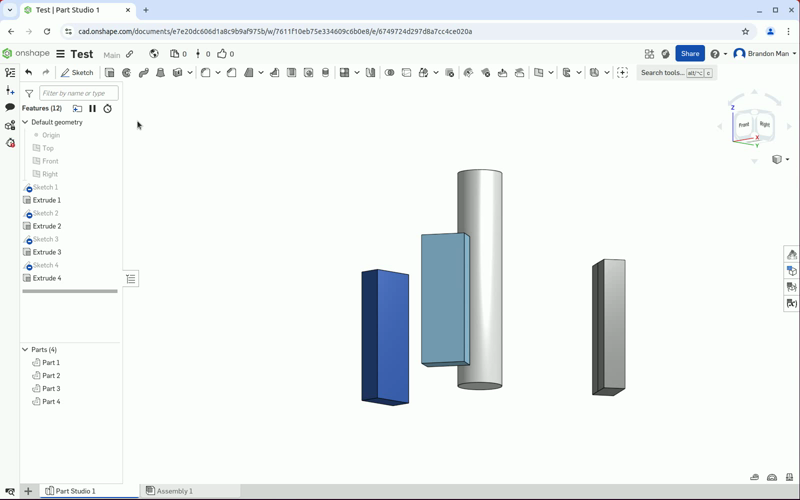
key(down, 3)
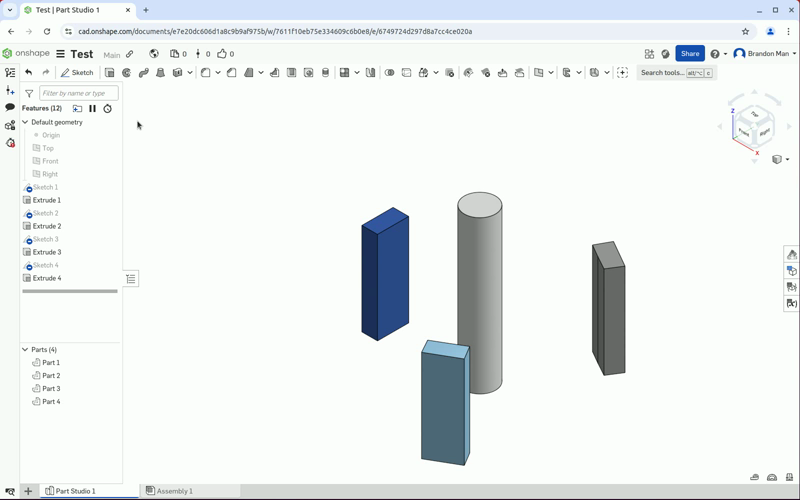
mouse_move(73, 189)
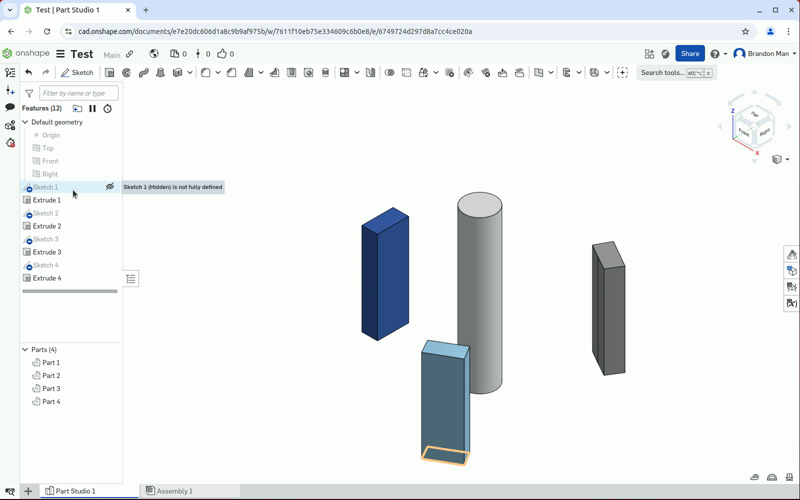
click(73, 189)